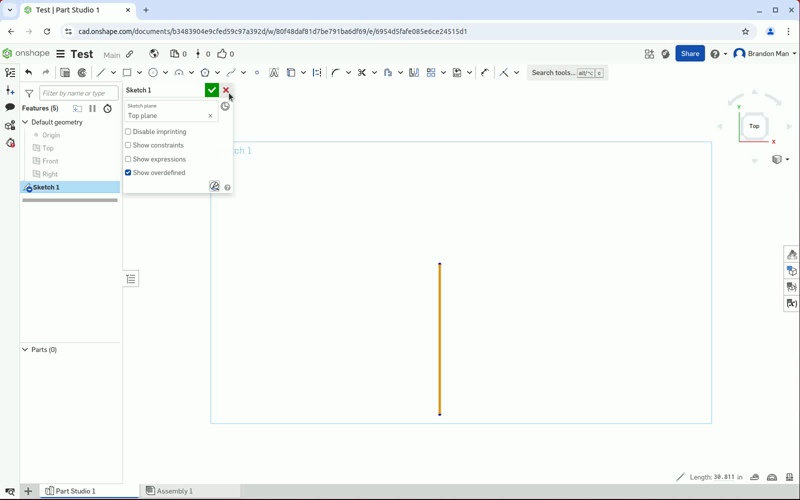
key(shift+h)
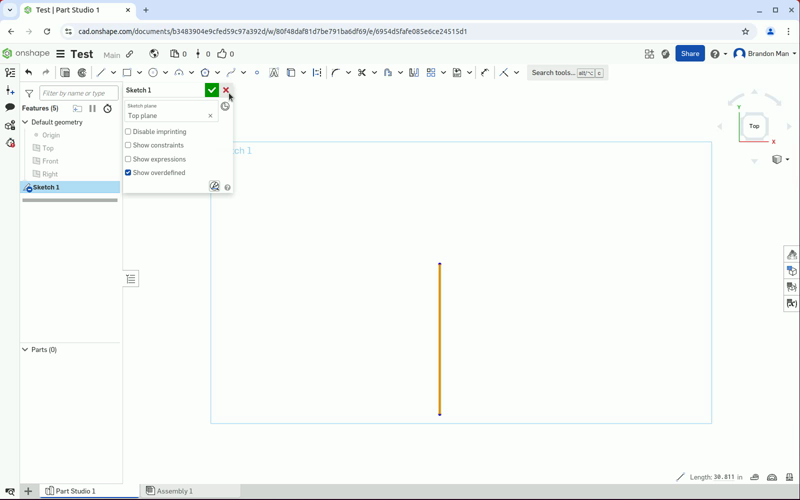
mouse_move(73, 352)
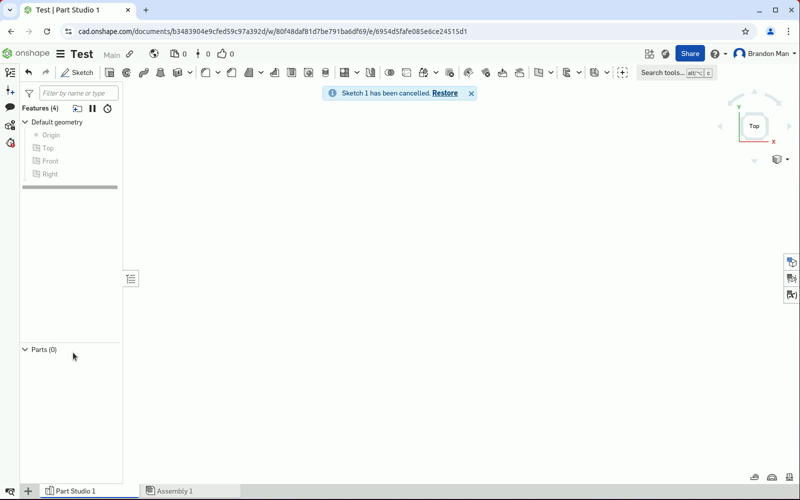
key(y)
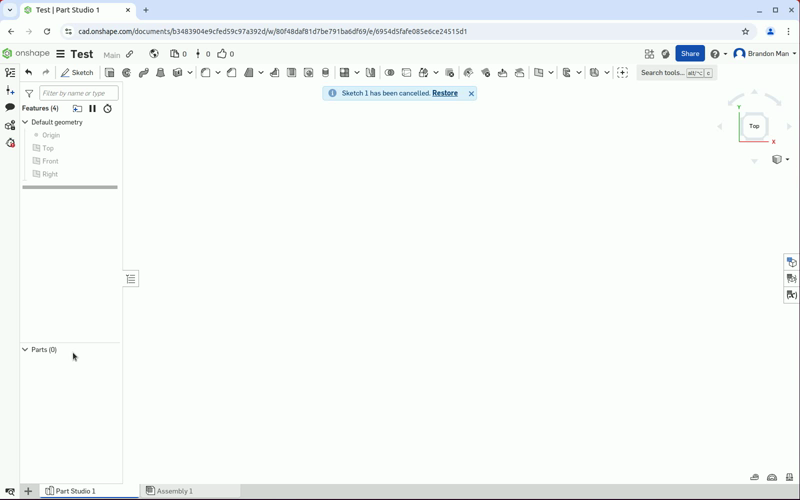
key(shift+p)
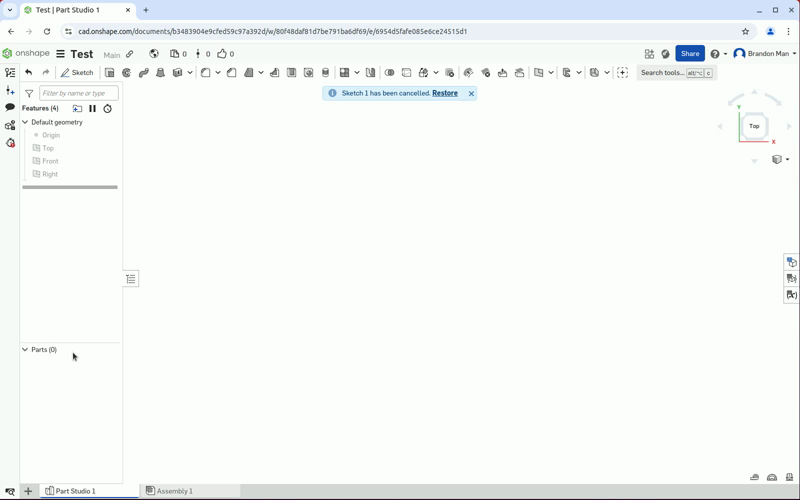
key(space)
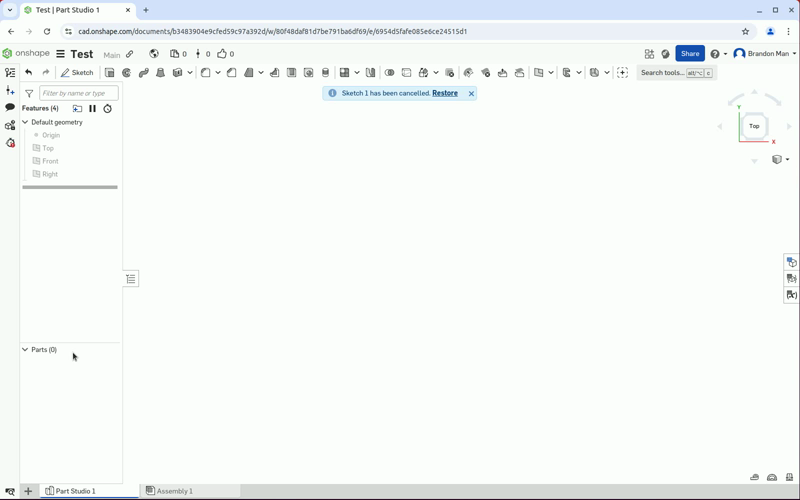
key_down(shift)
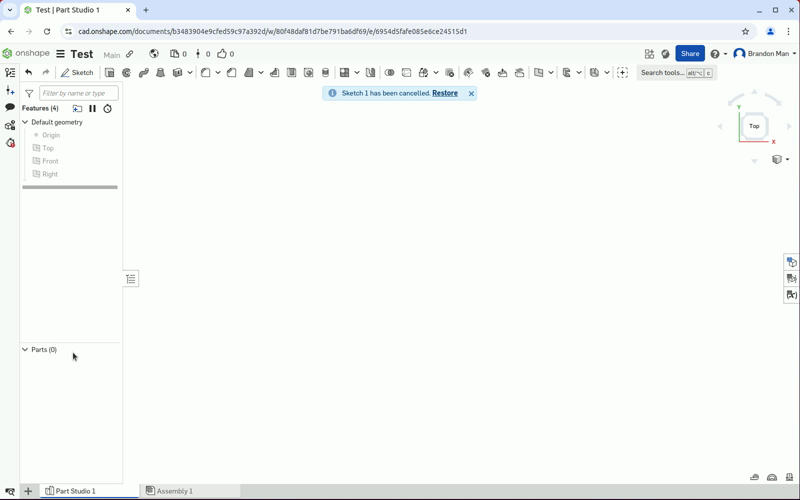
key(up)
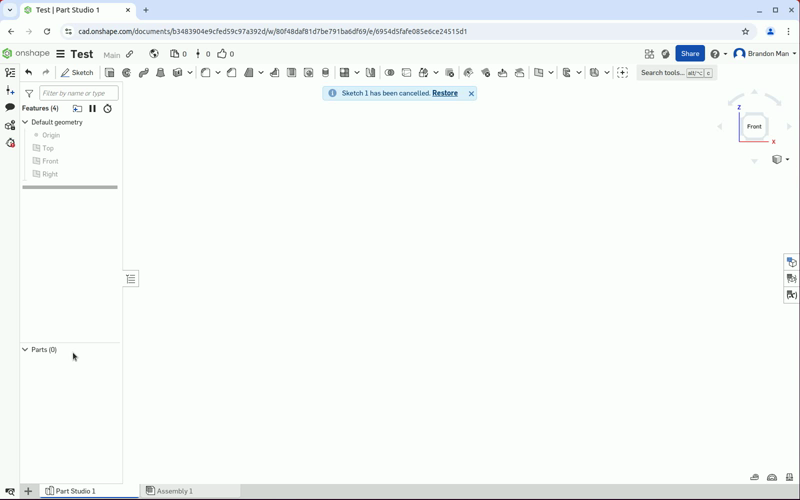
key_up(shift)
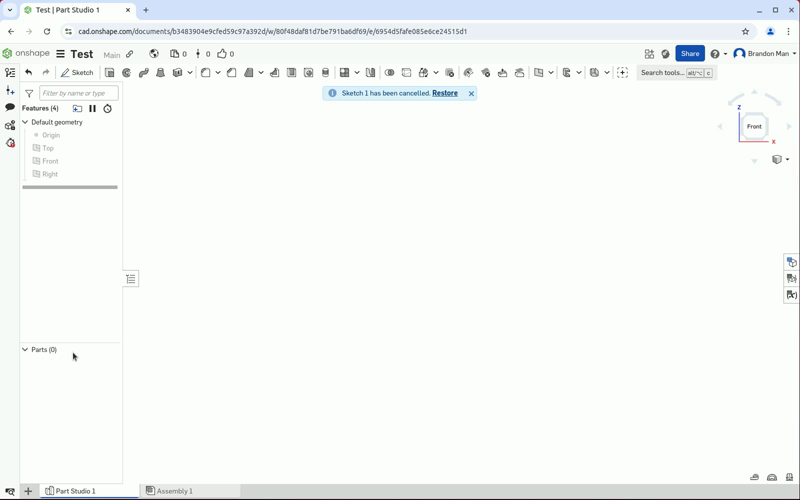
mouse_move(73, 352)
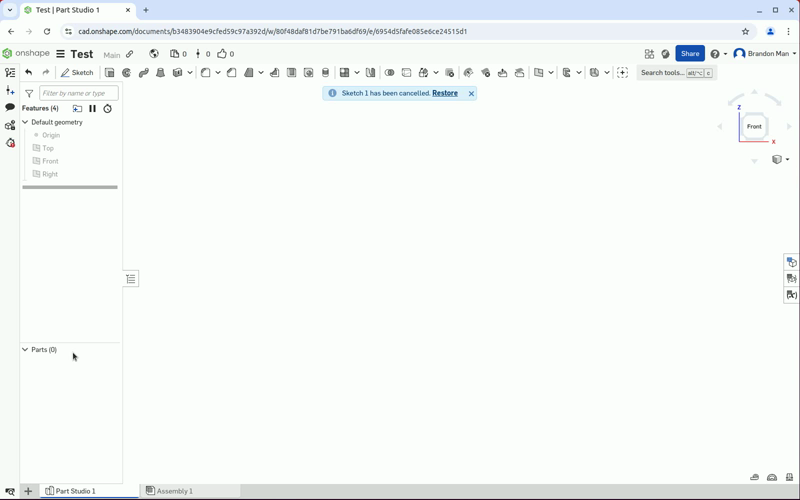
key(shift+y)
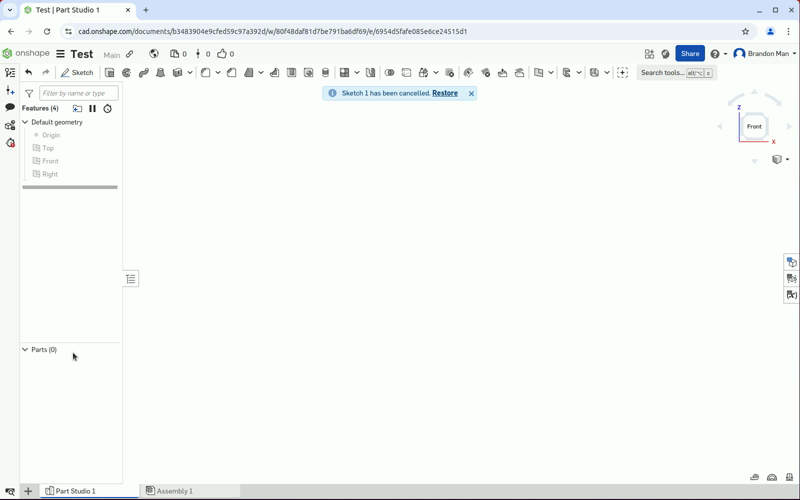
key(shift+s)
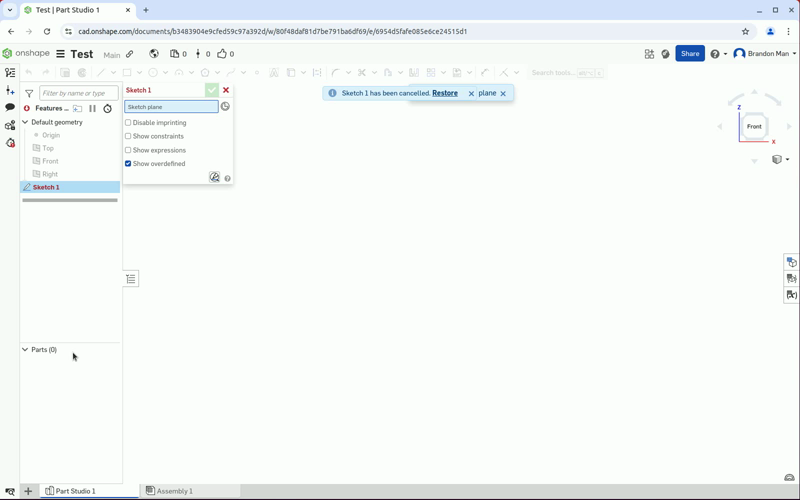
mouse_move(73, 163)
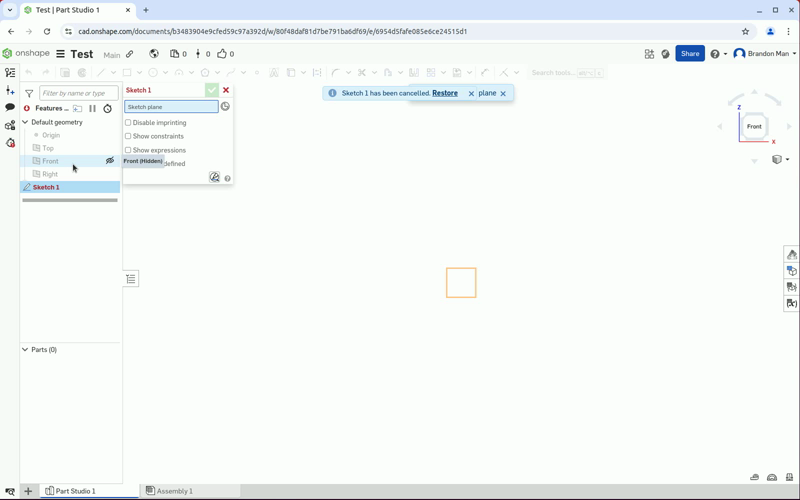
click(73, 163)
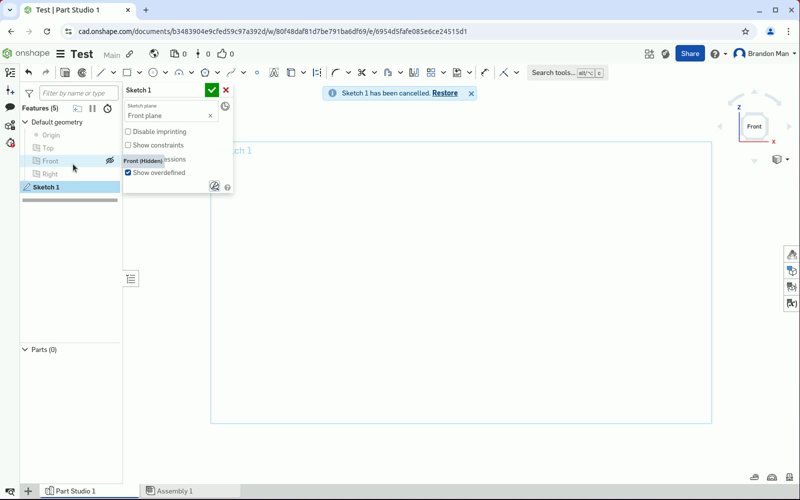
mouse_move(73, 352)
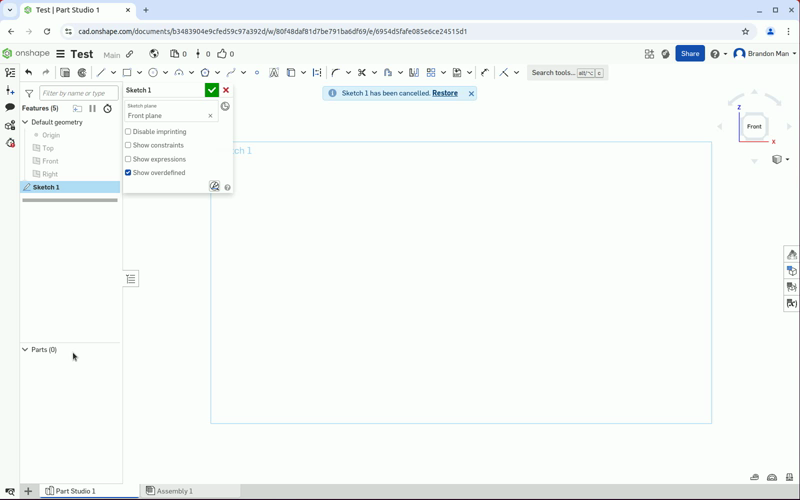
key(y)
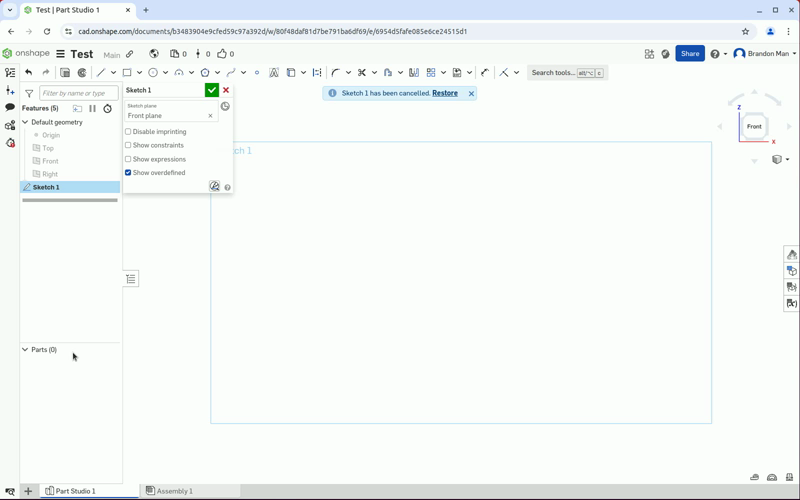
key(l)
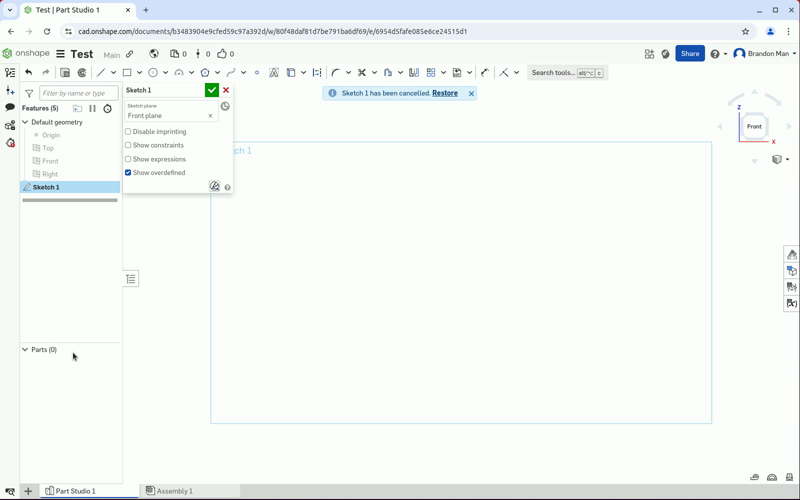
key_down(shift)
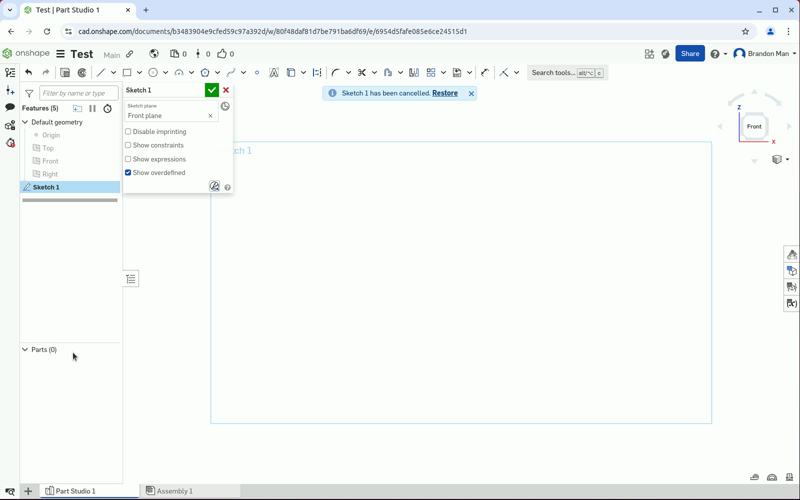
mouse_move(437, 285)
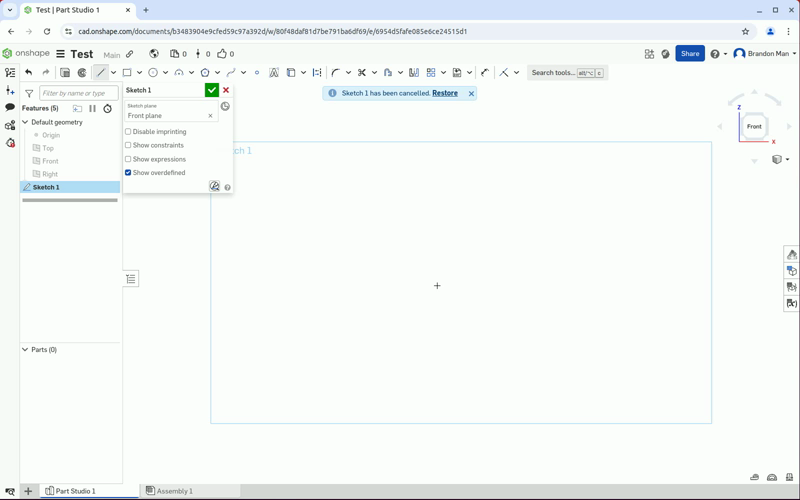
click(437, 285)
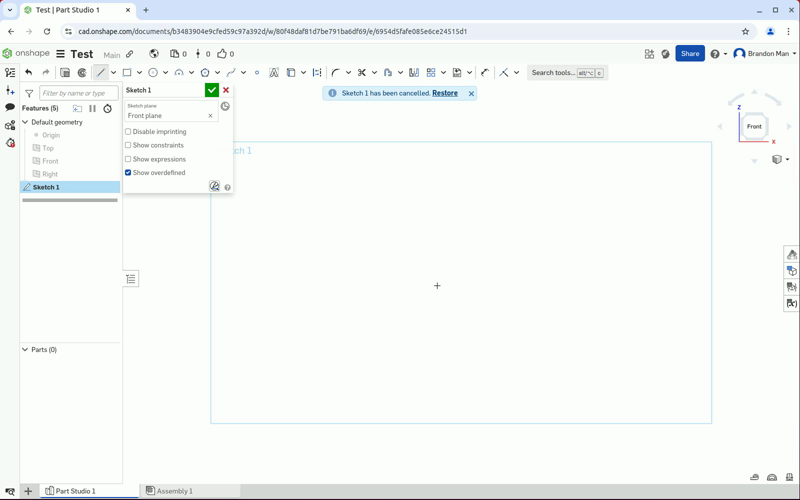
key_up(shift)
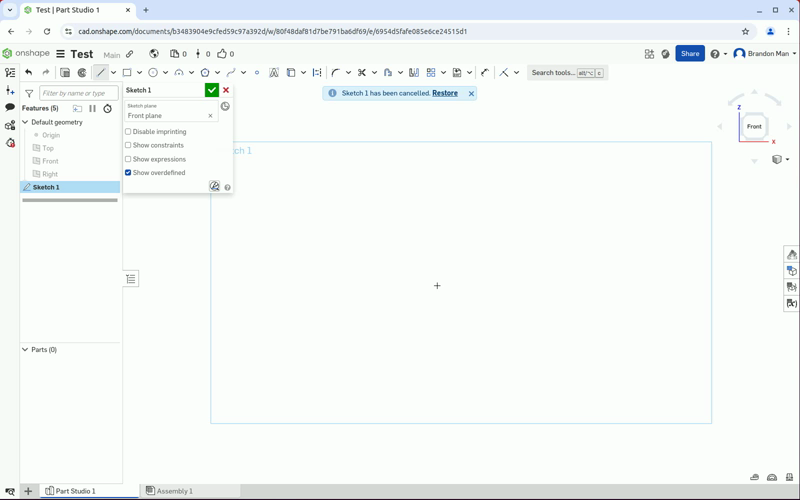
key_down(shift)
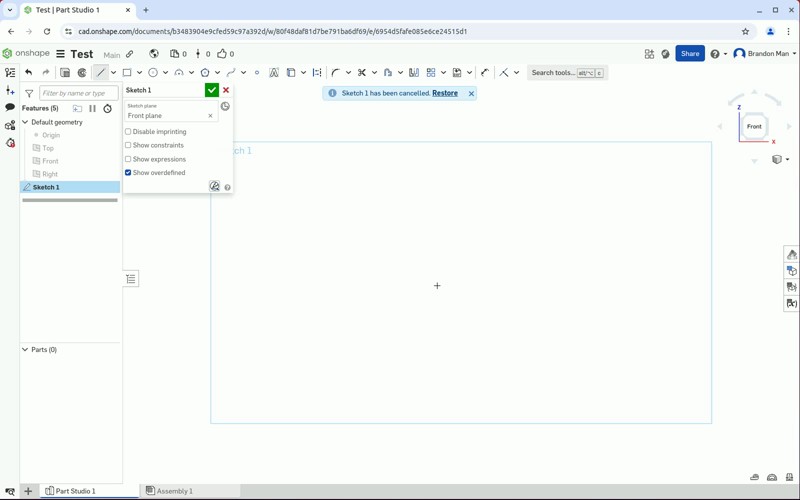
mouse_move(467, 285)
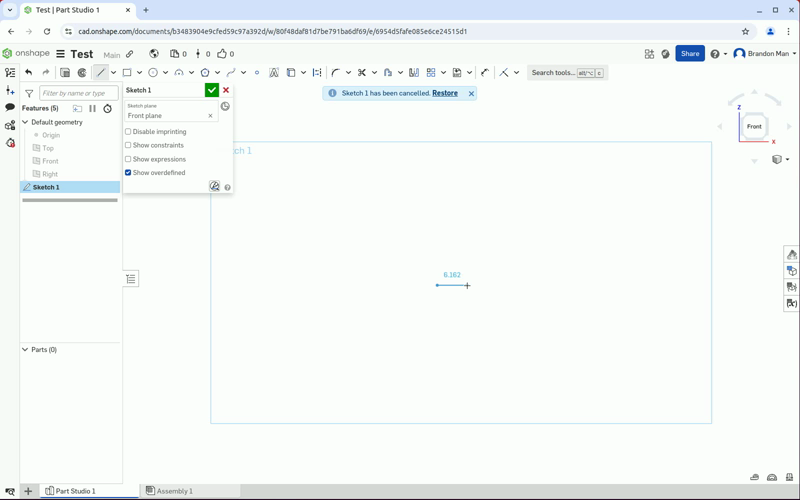
mouse_move(484, 285)
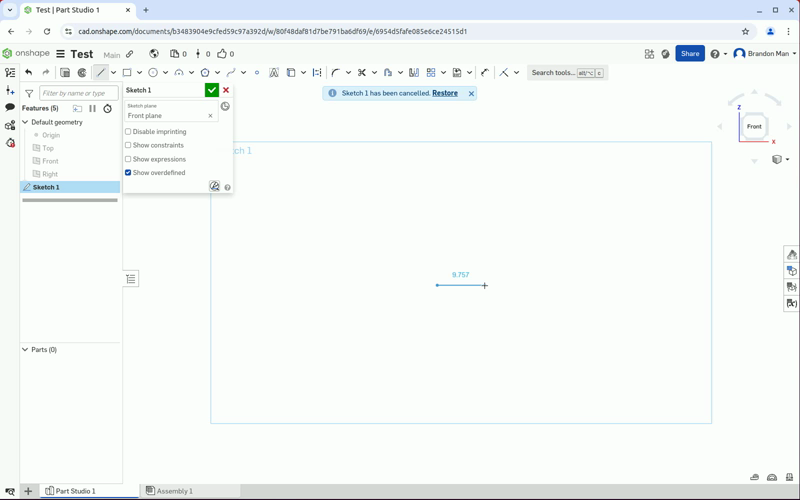
click(484, 285)
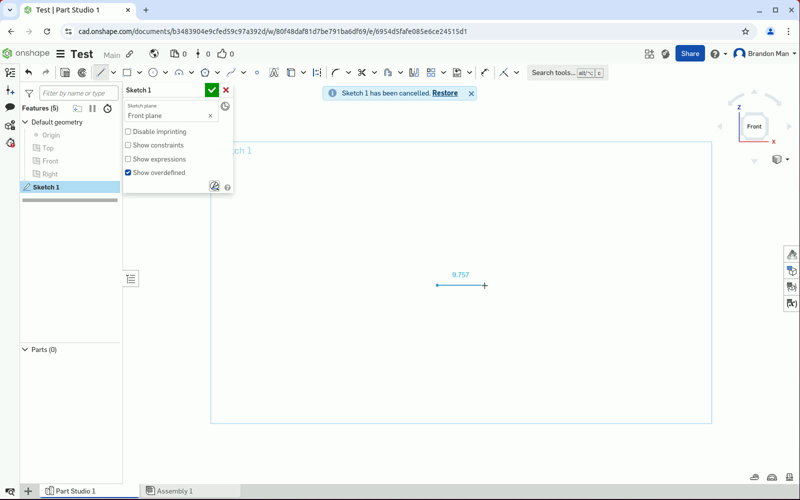
key_up(shift)
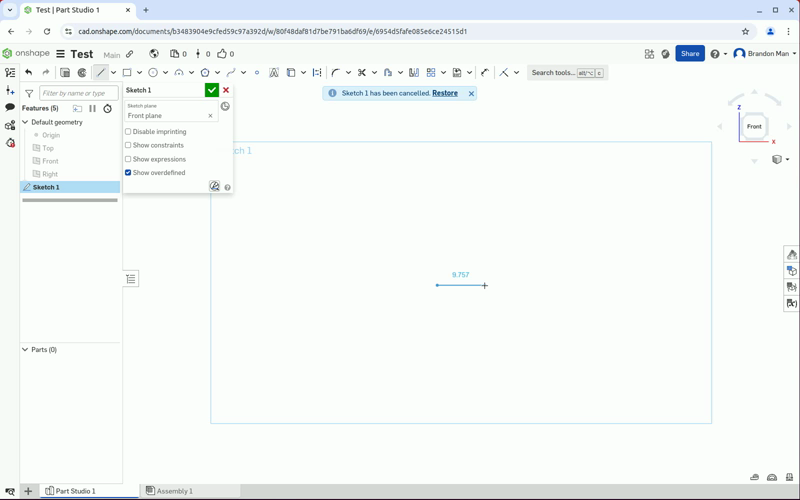
key_down(shift)
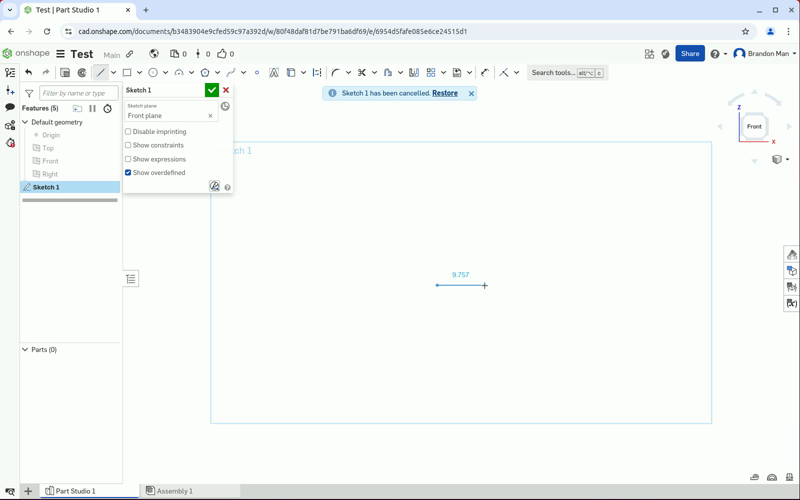
mouse_move(514, 285)
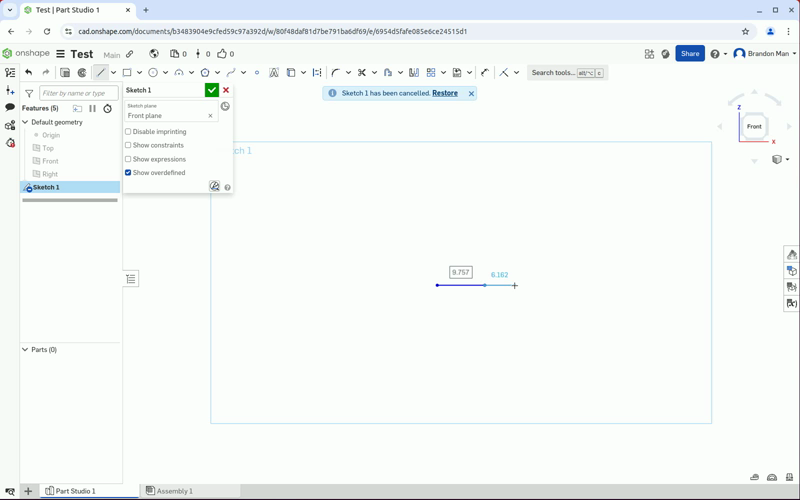
mouse_move(484, 280)
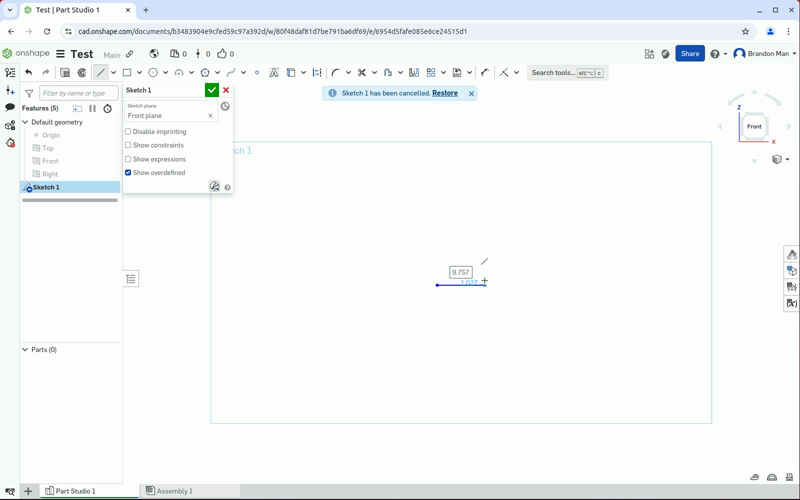
scroll(6)
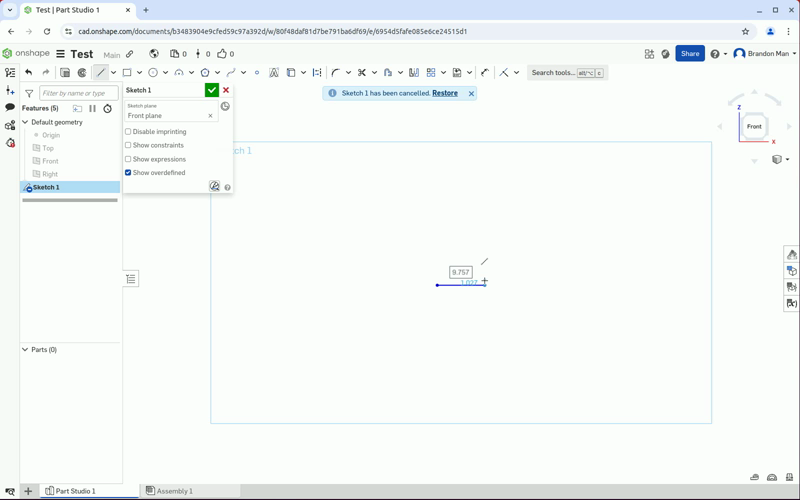
scroll(6)
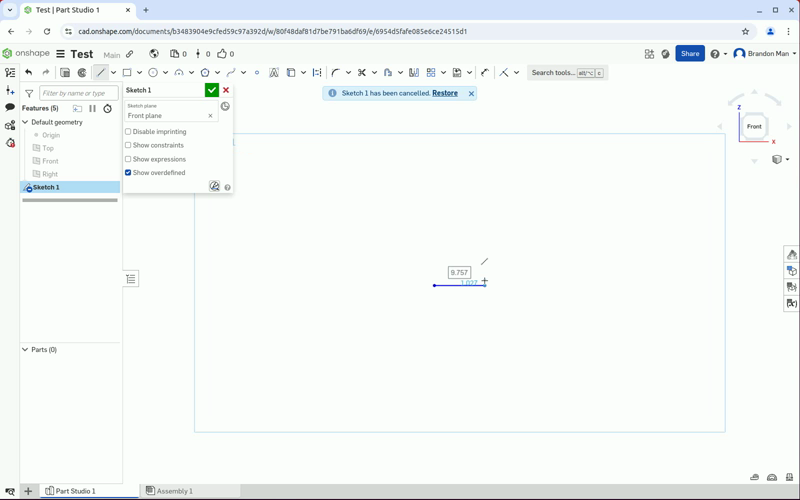
scroll(6)
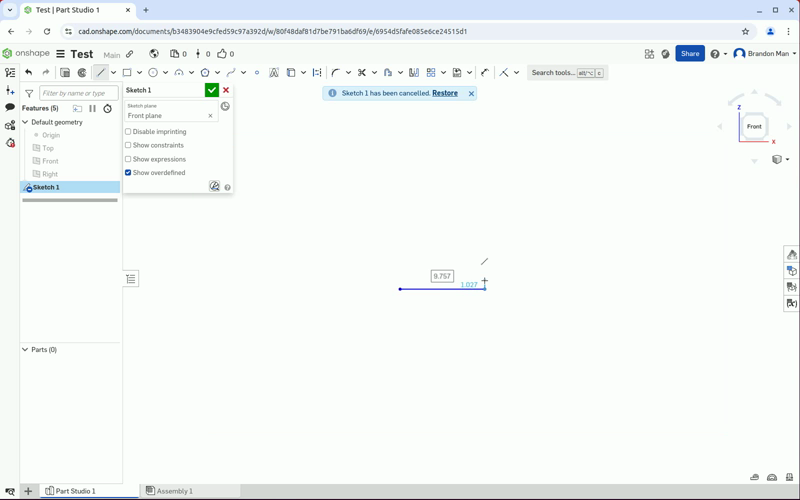
scroll(6)
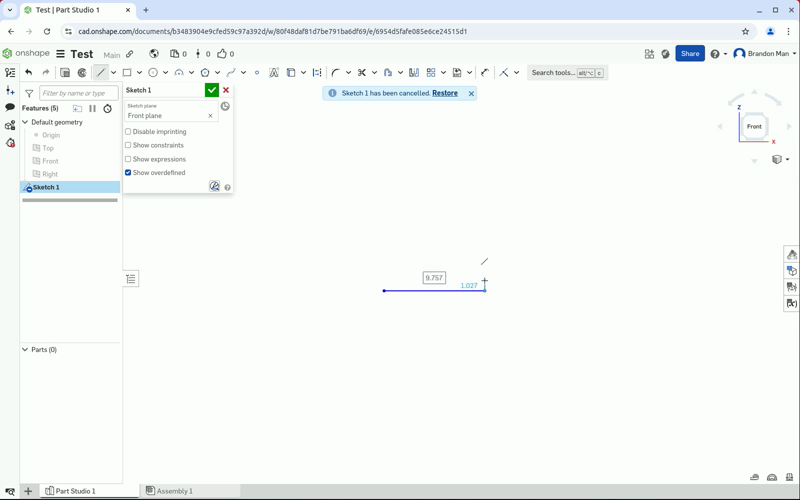
scroll(6)
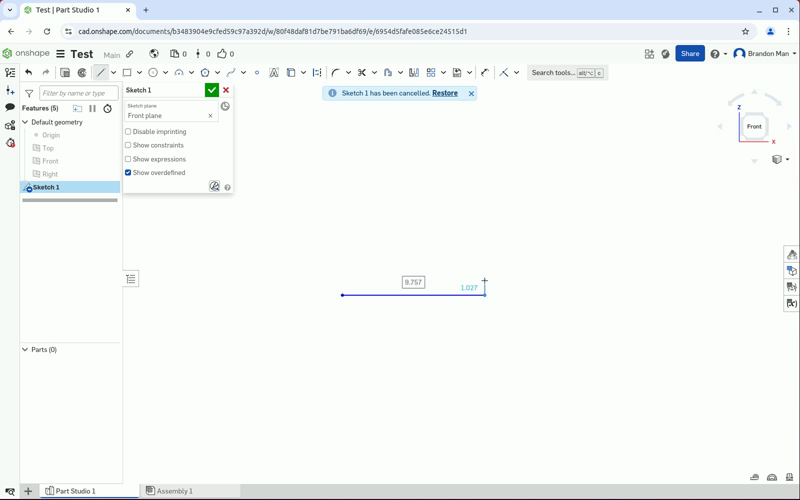
scroll(6)
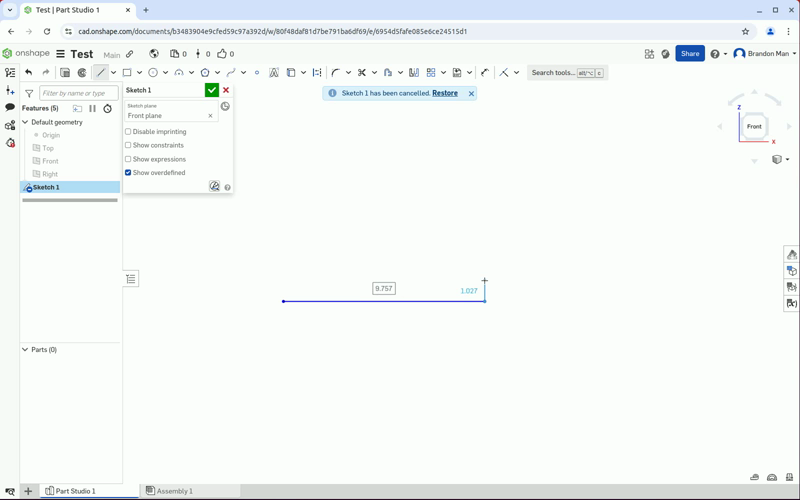
scroll(6)
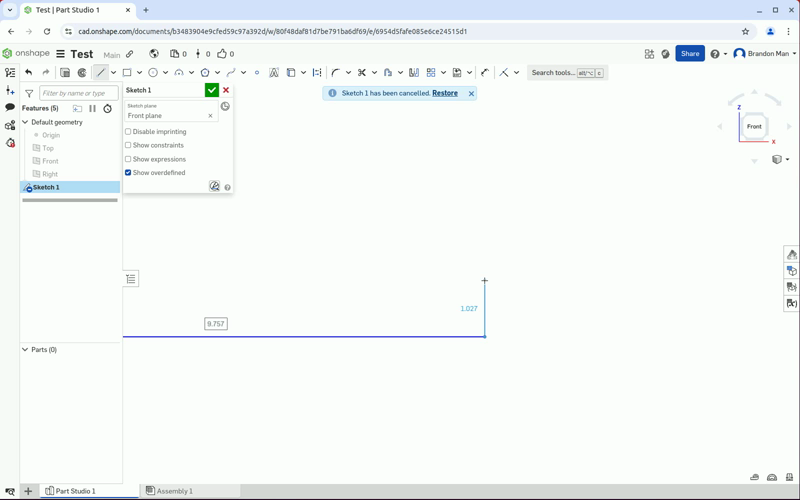
click(484, 280)
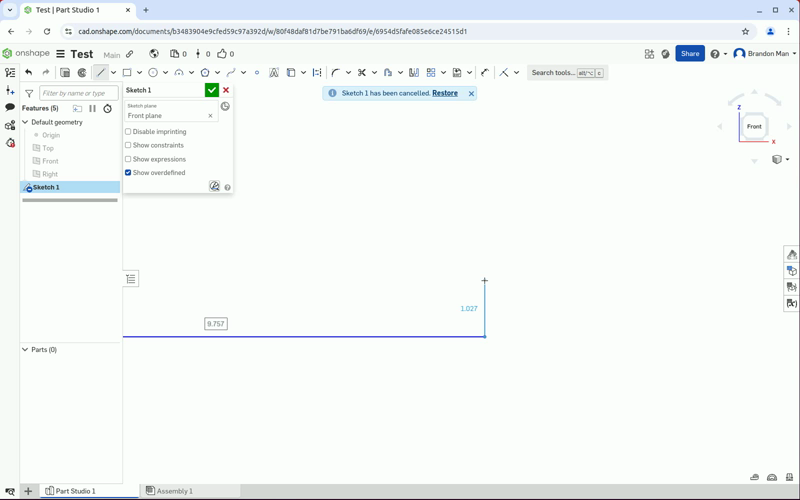
scroll(-6)
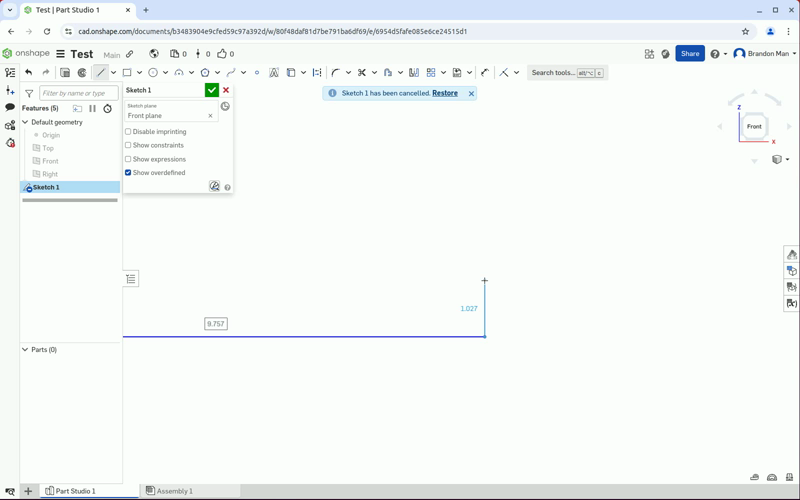
scroll(-6)
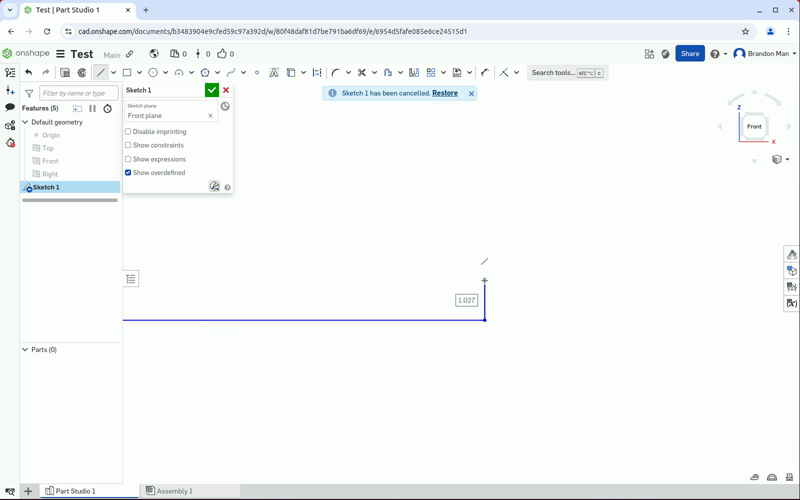
scroll(-6)
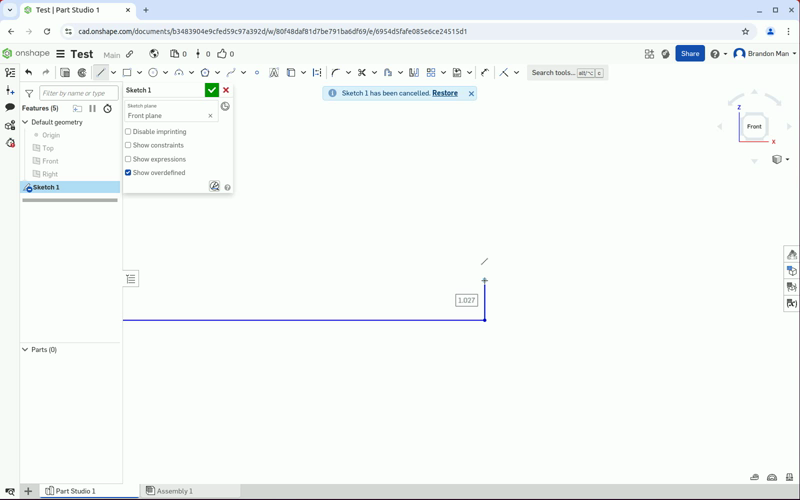
scroll(-6)
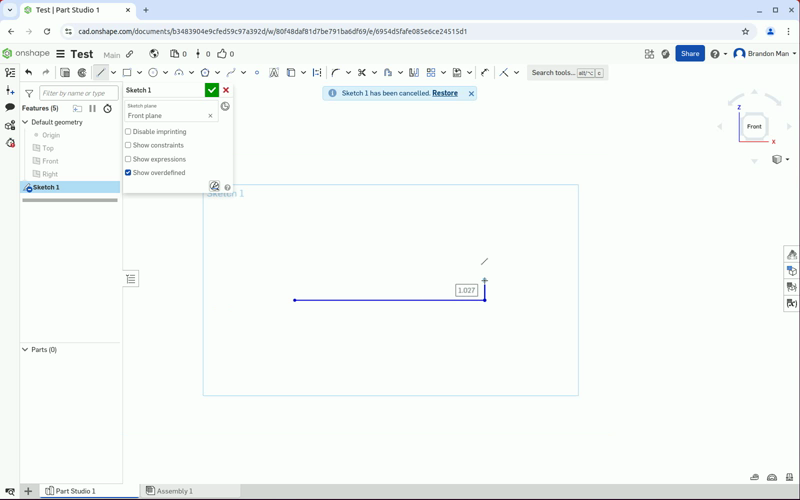
scroll(-6)
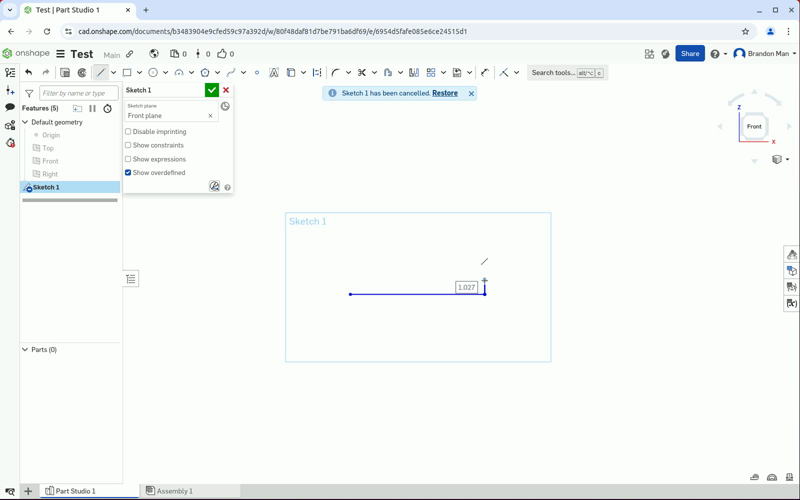
scroll(-6)
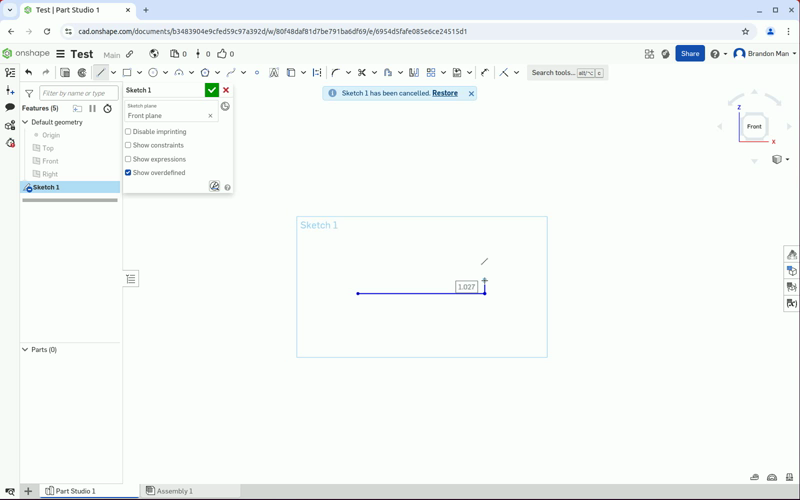
scroll(-6)
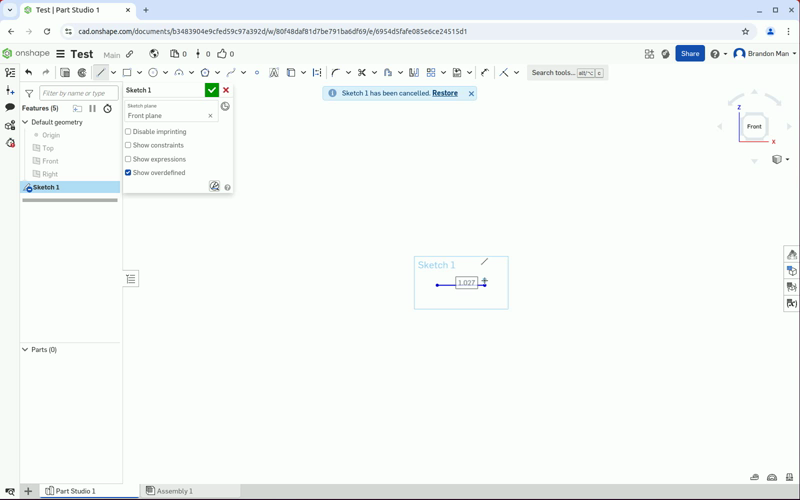
key_up(shift)
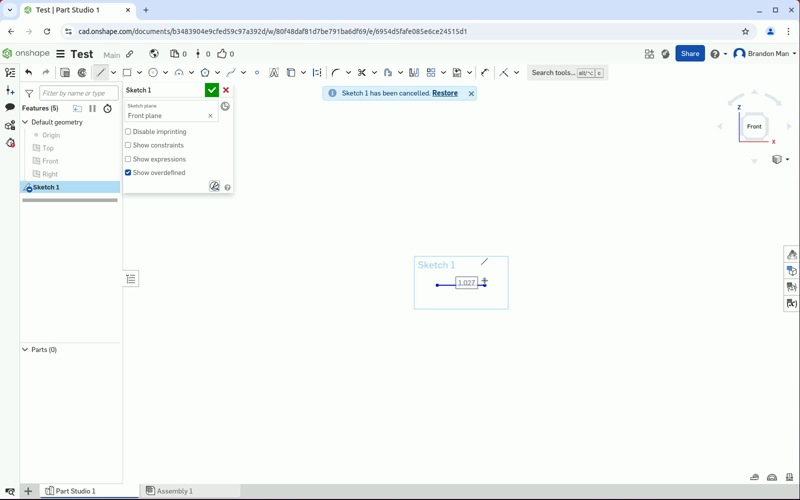
key_down(shift)
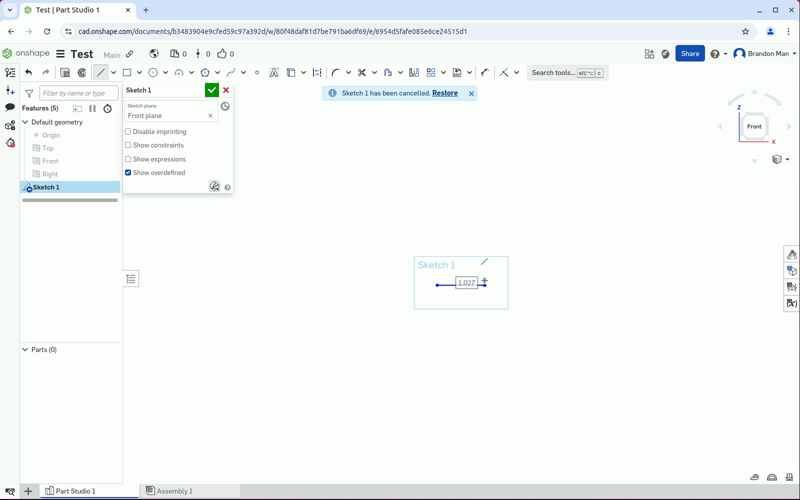
mouse_move(514, 280)
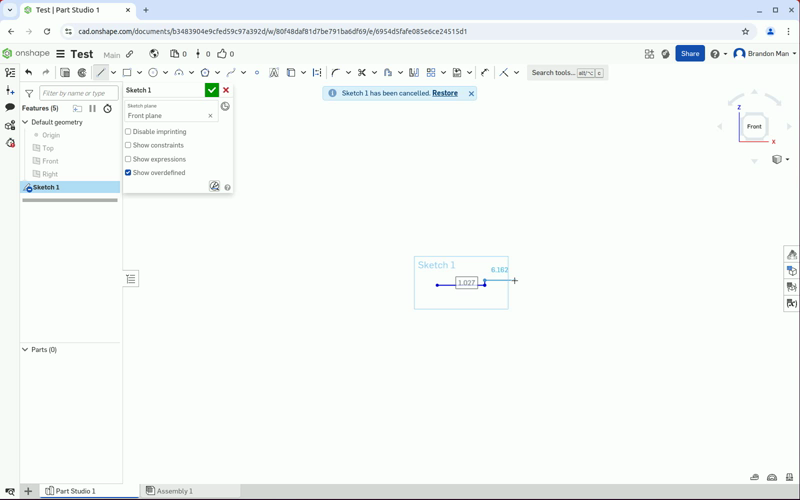
mouse_move(437, 280)
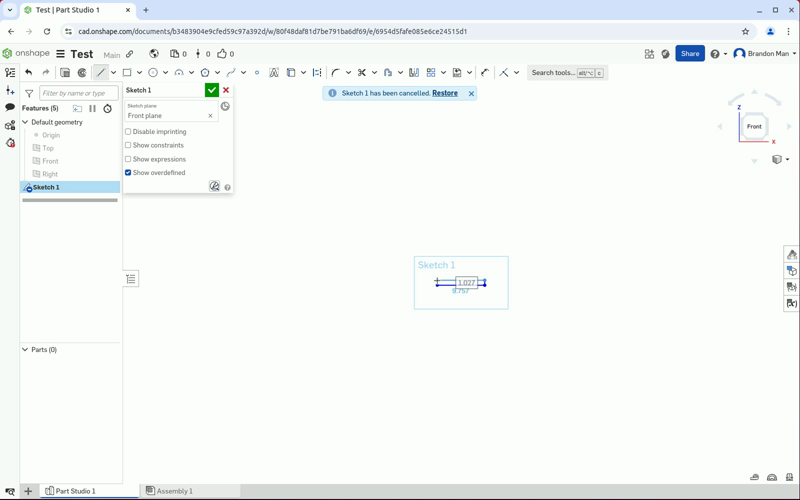
click(437, 280)
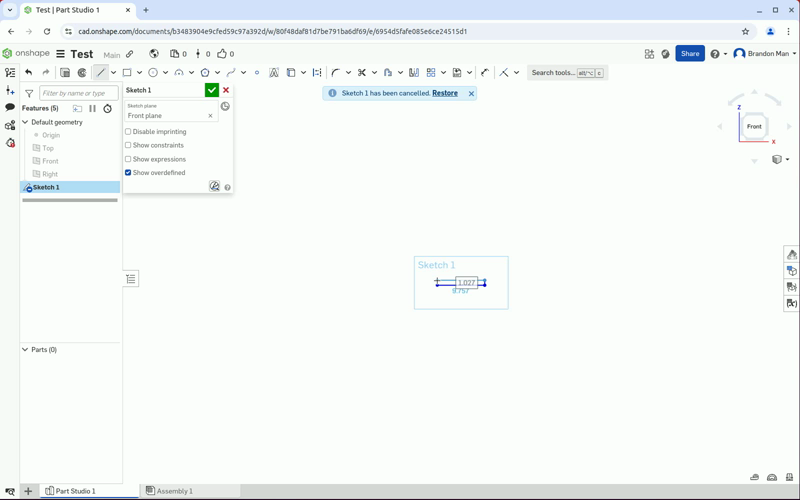
key_up(shift)
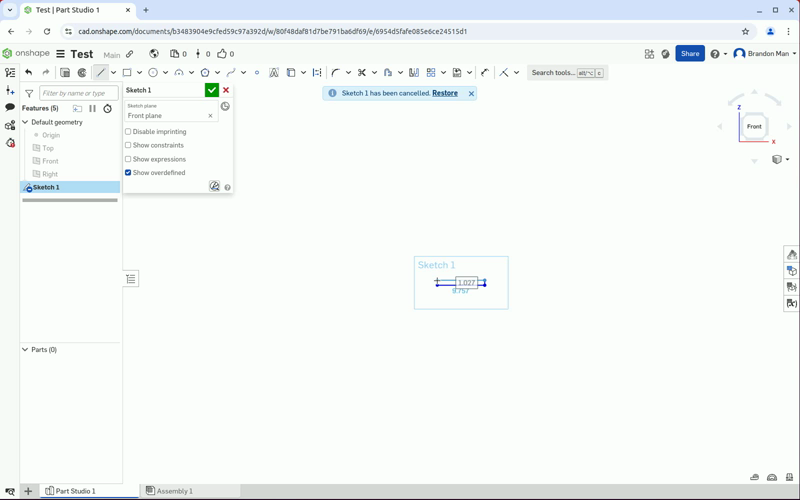
mouse_move(467, 280)
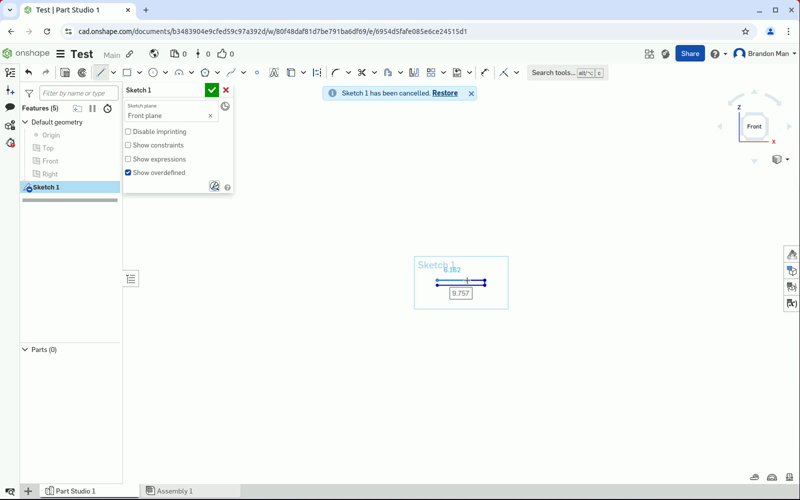
key_down(shift)
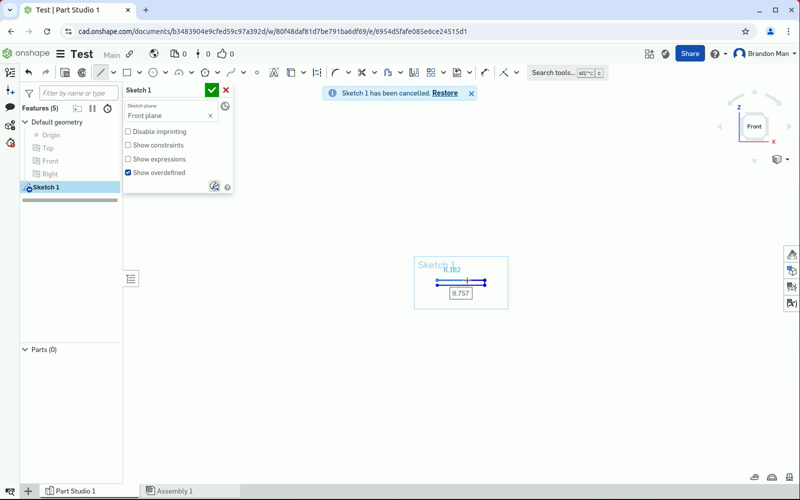
mouse_move(437, 285)
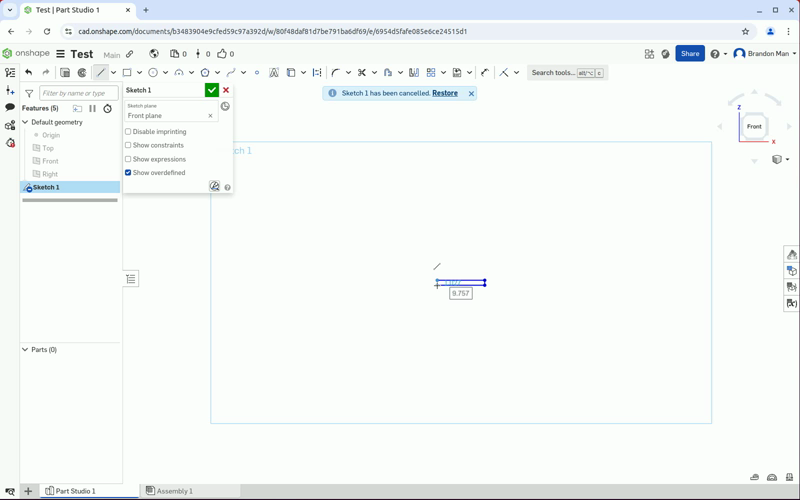
scroll(6)
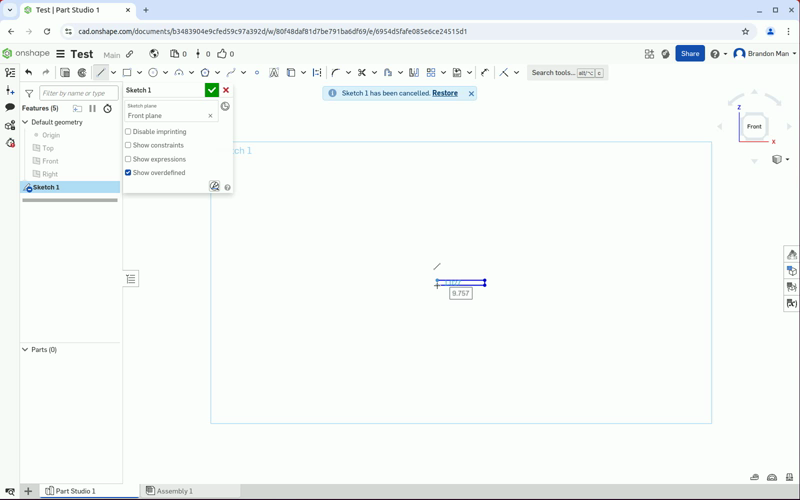
scroll(6)
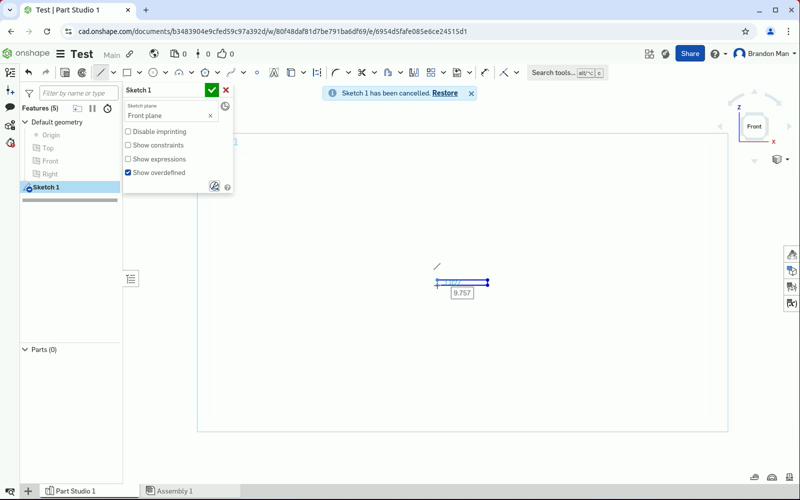
scroll(6)
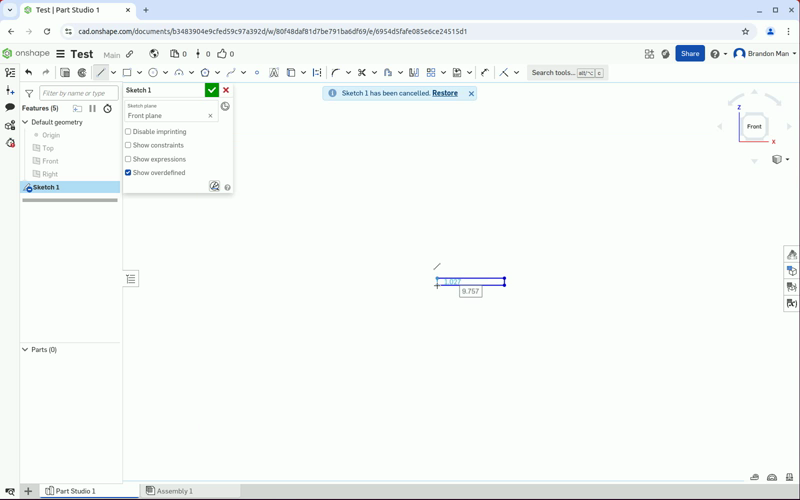
scroll(6)
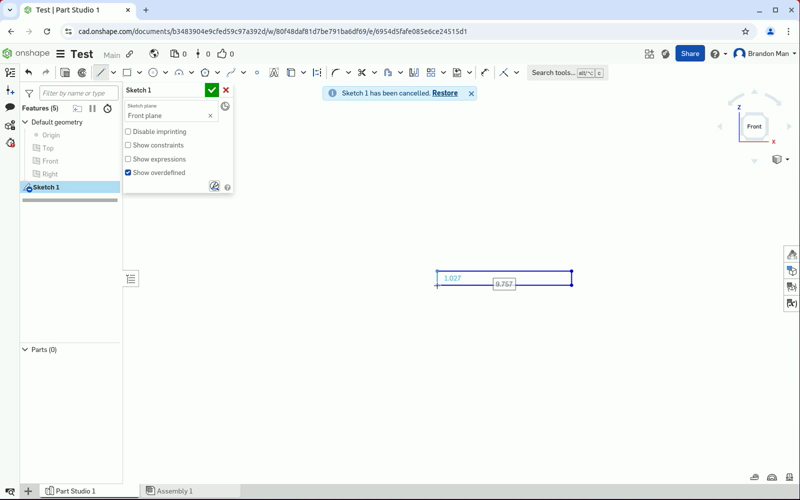
scroll(6)
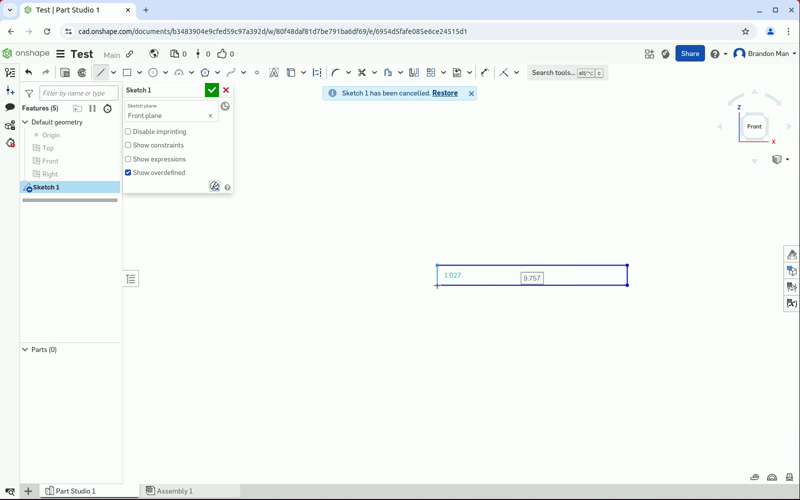
scroll(6)
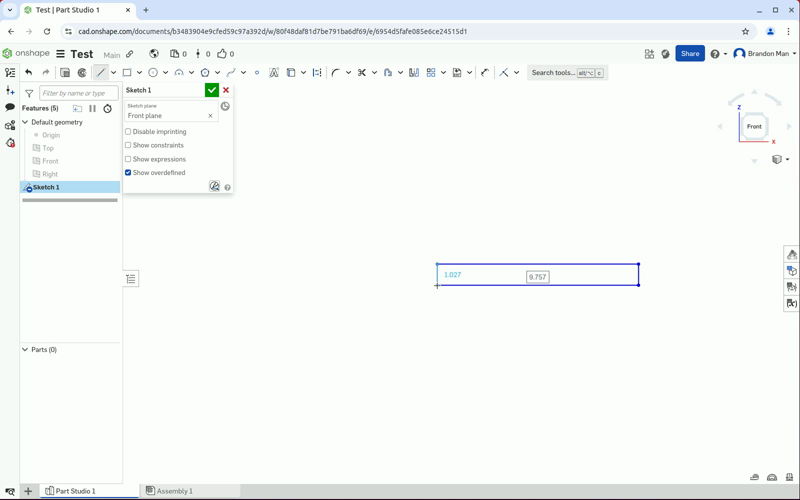
scroll(6)
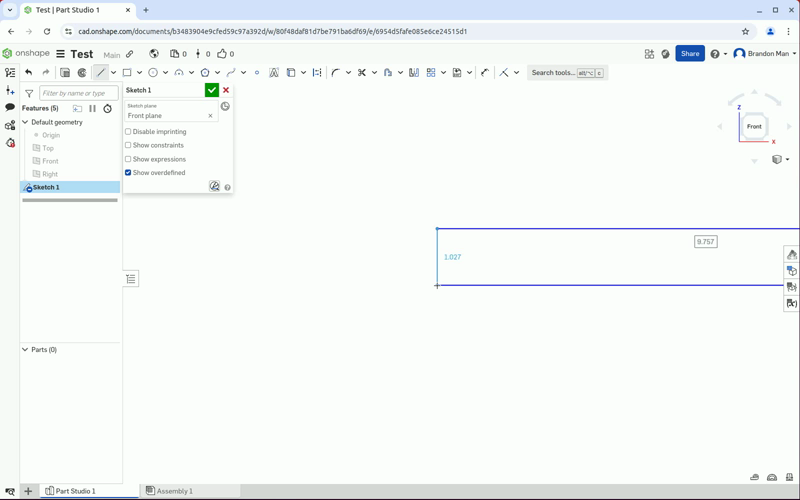
key_up(shift)
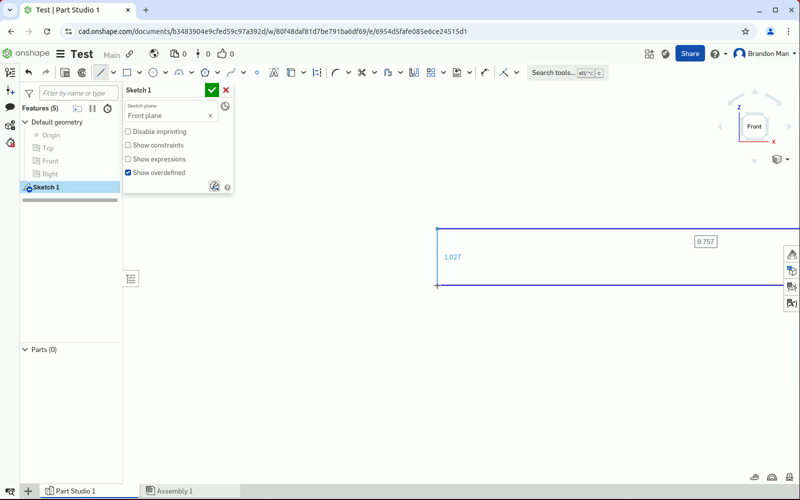
click(437, 285)
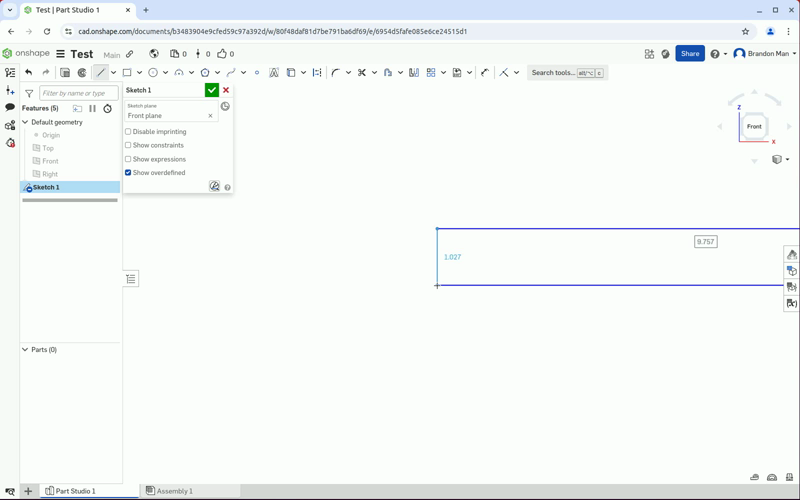
scroll(-6)
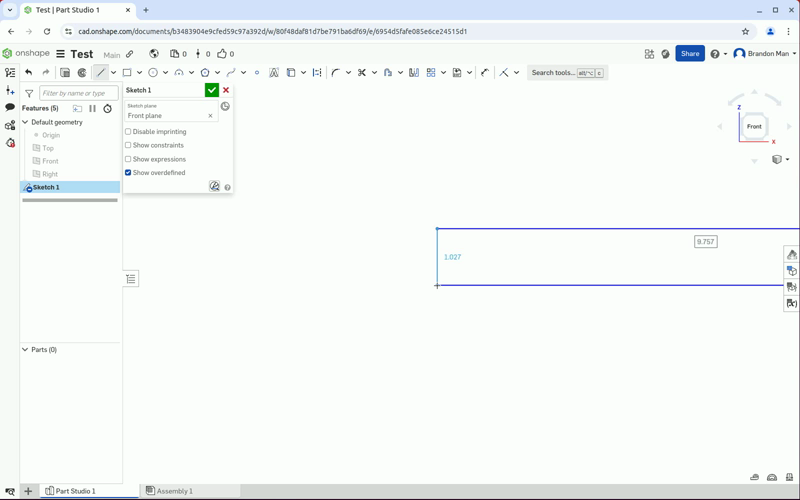
scroll(-6)
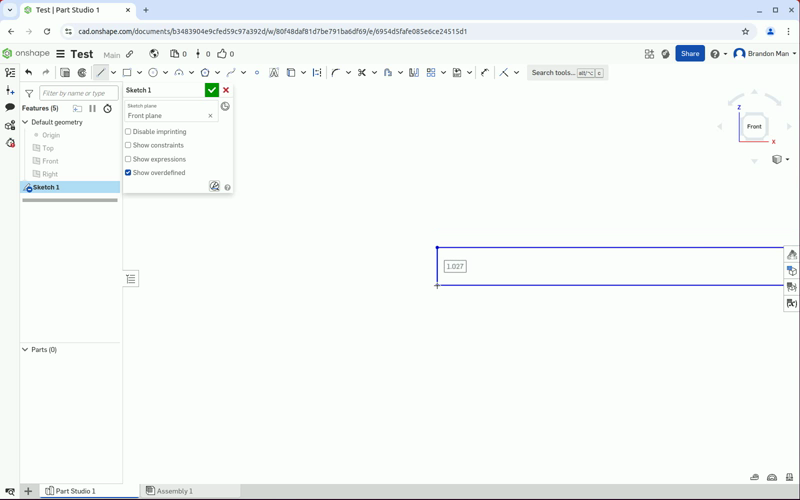
scroll(-6)
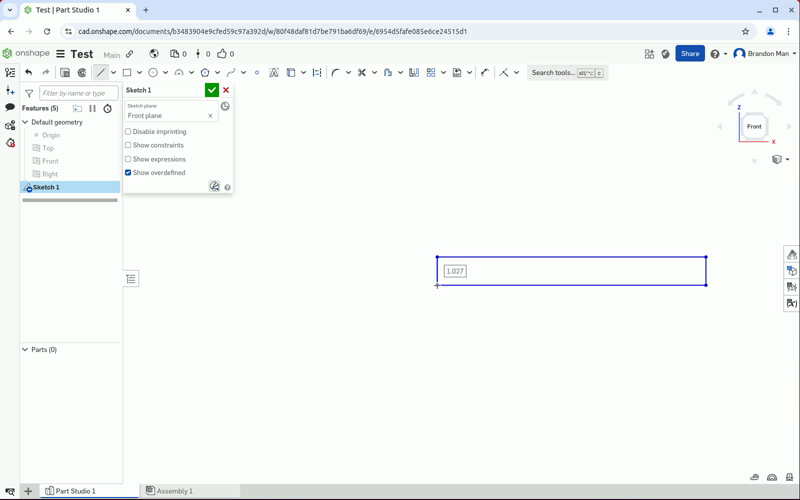
scroll(-6)
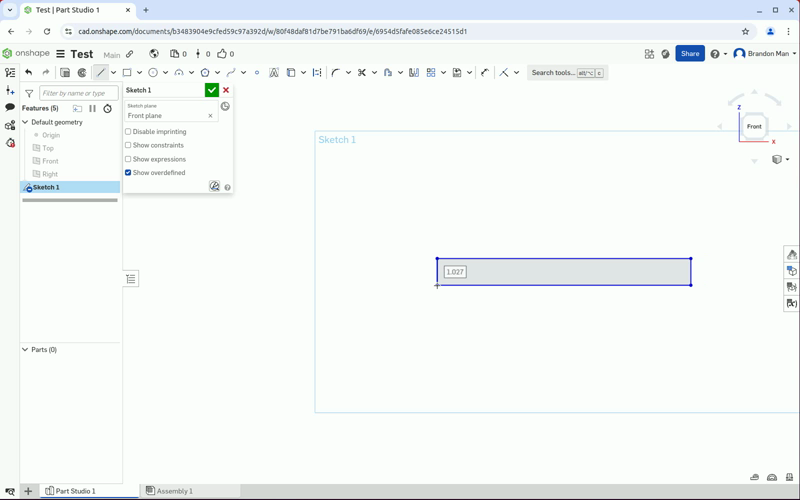
scroll(-6)
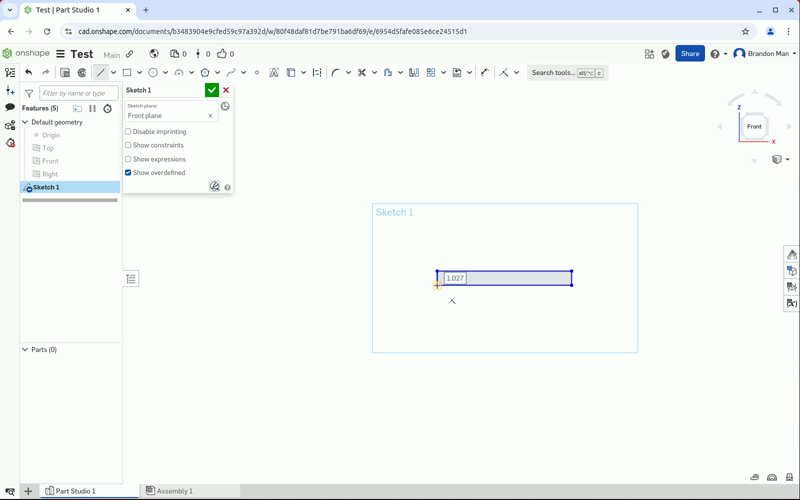
scroll(-6)
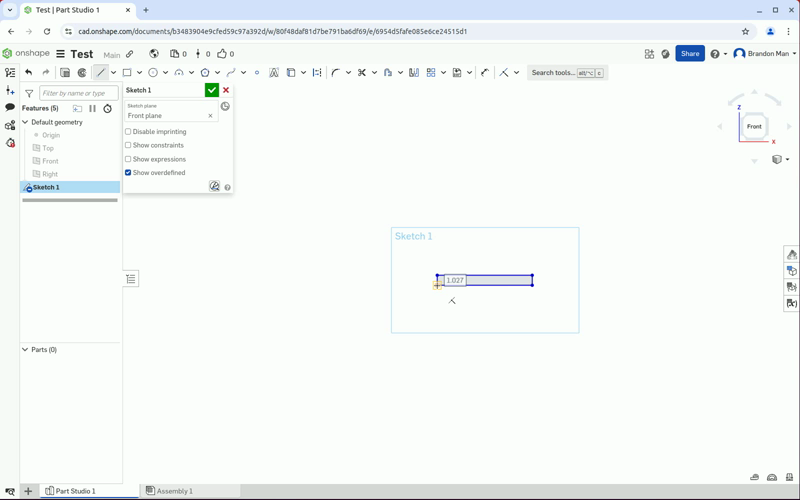
scroll(-6)
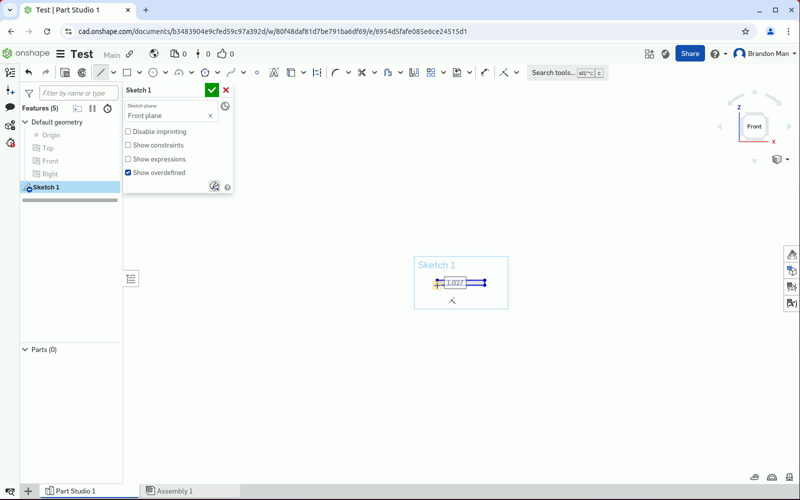
key(esc)
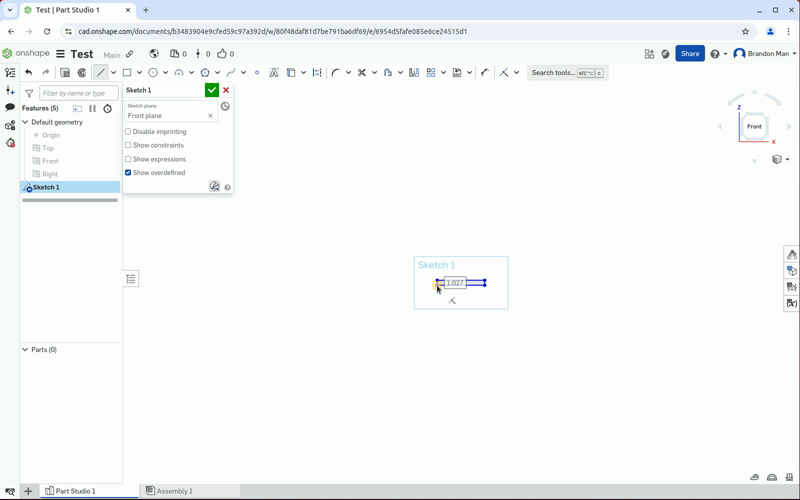
mouse_move(462, 283)
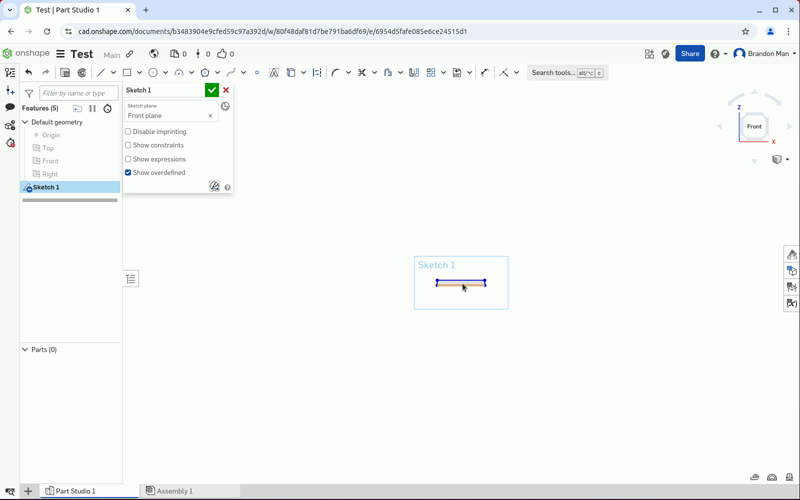
scroll(6)
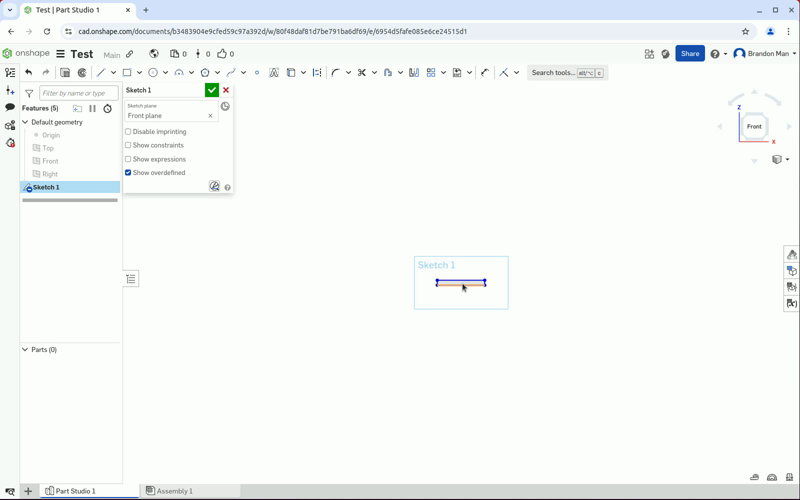
scroll(6)
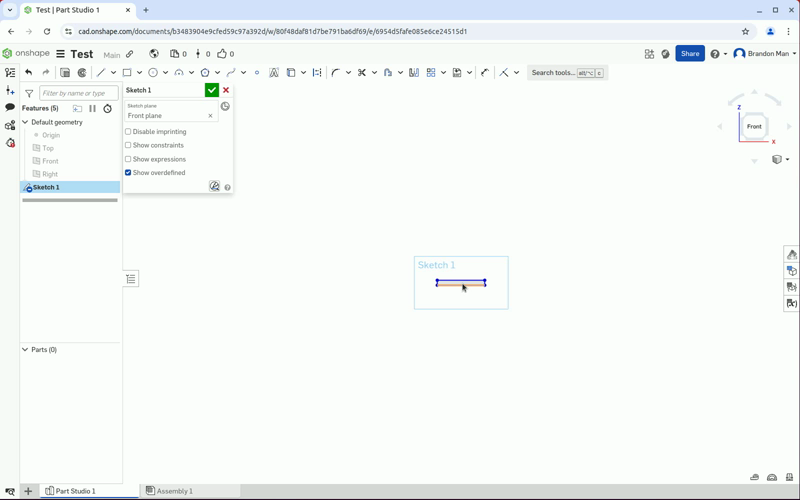
scroll(6)
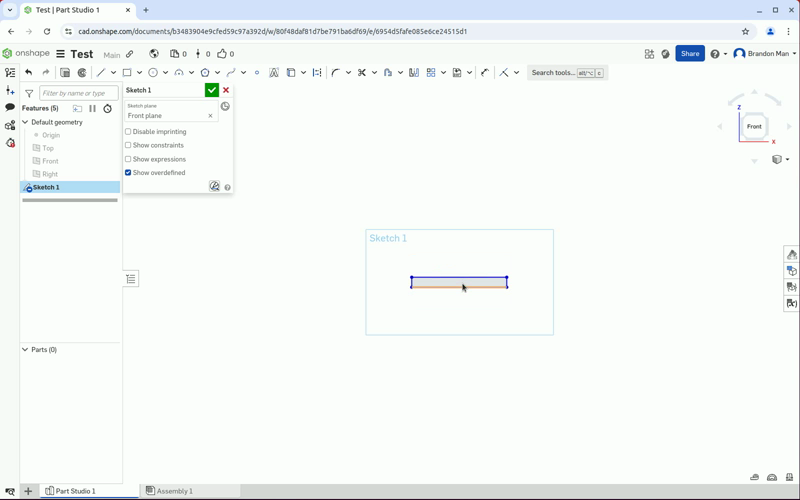
scroll(6)
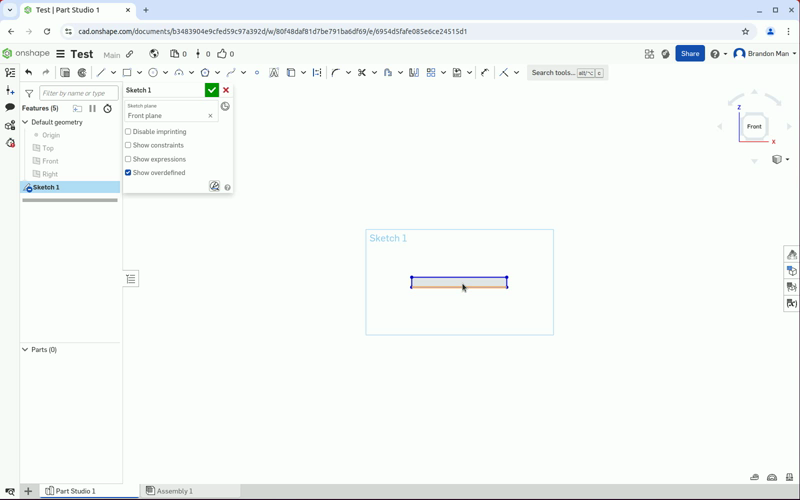
scroll(6)
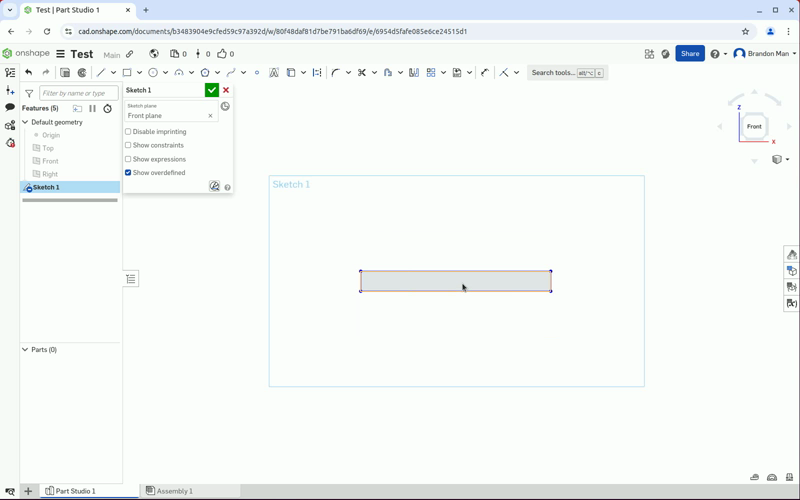
scroll(6)
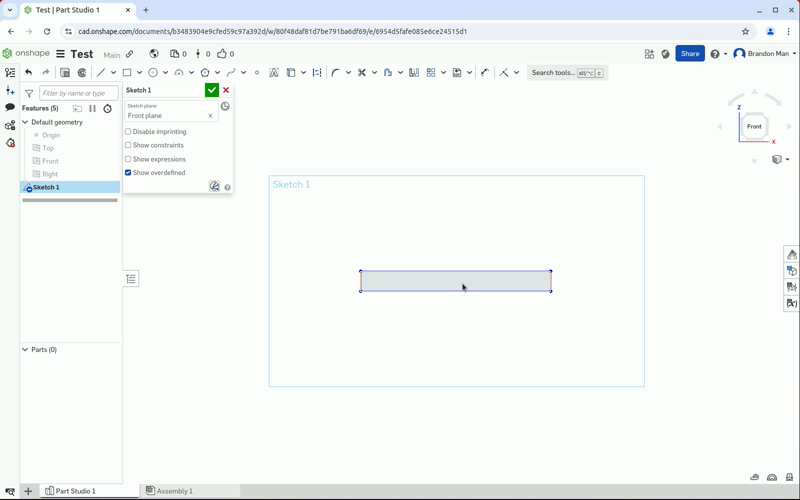
scroll(6)
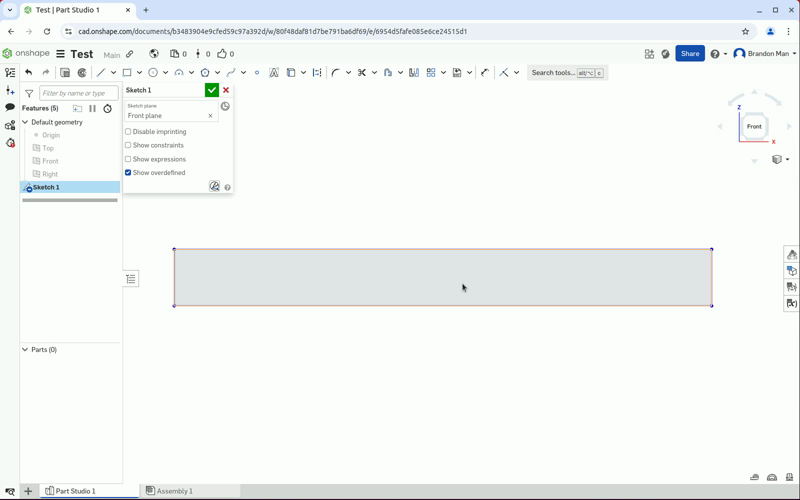
click(462, 283)
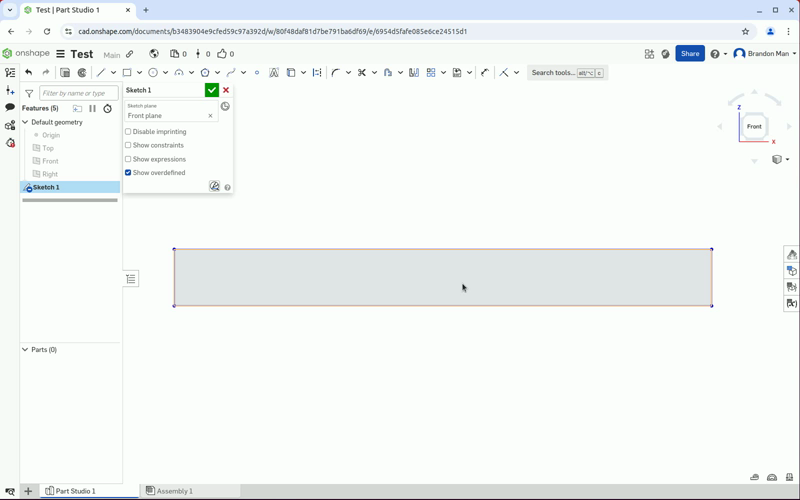
scroll(-6)
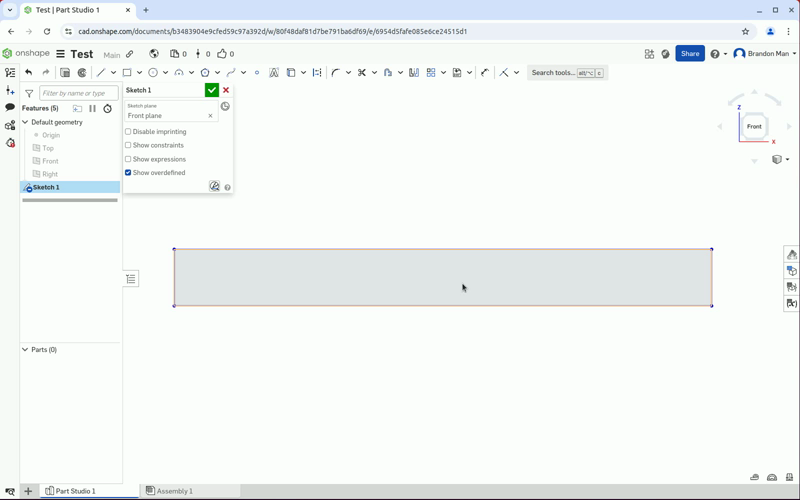
scroll(-6)
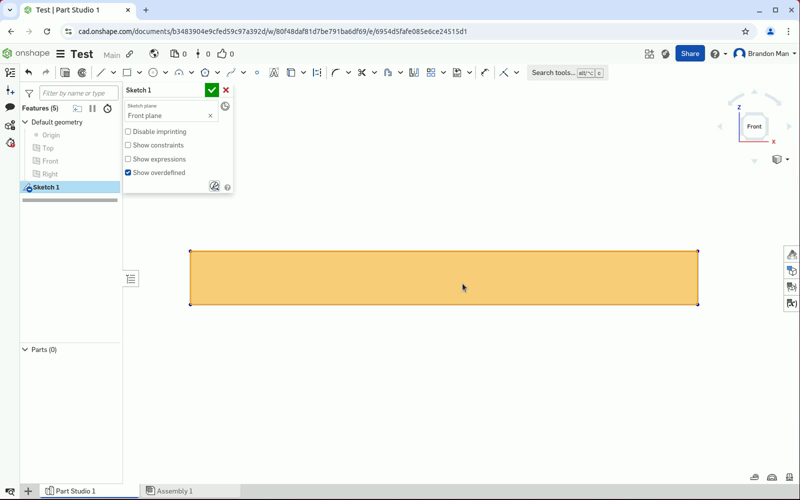
scroll(-6)
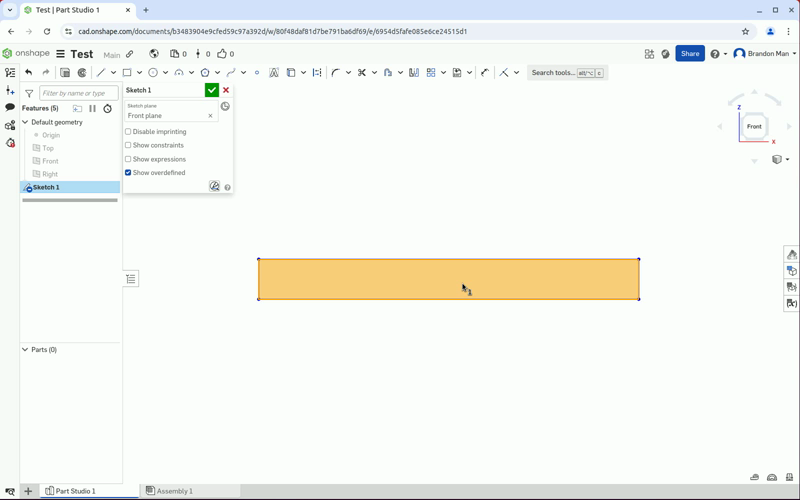
scroll(-6)
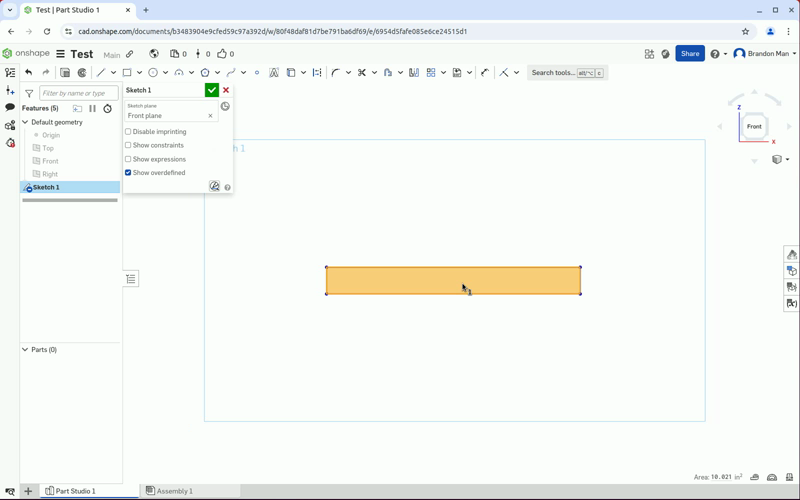
scroll(-6)
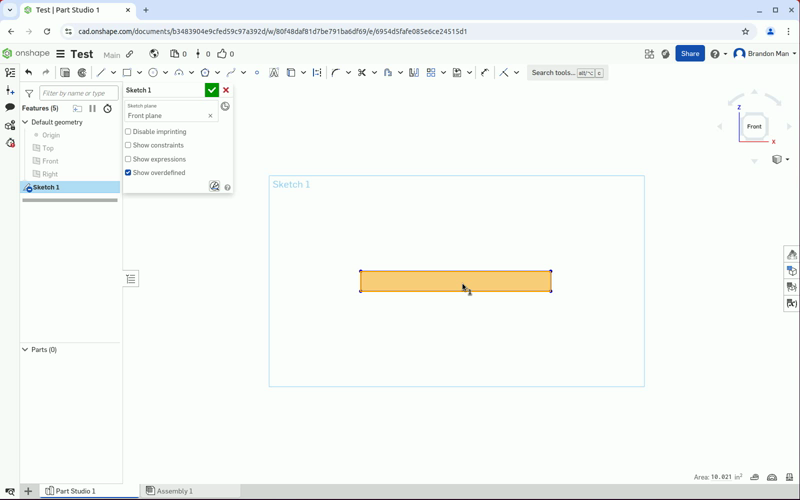
scroll(-6)
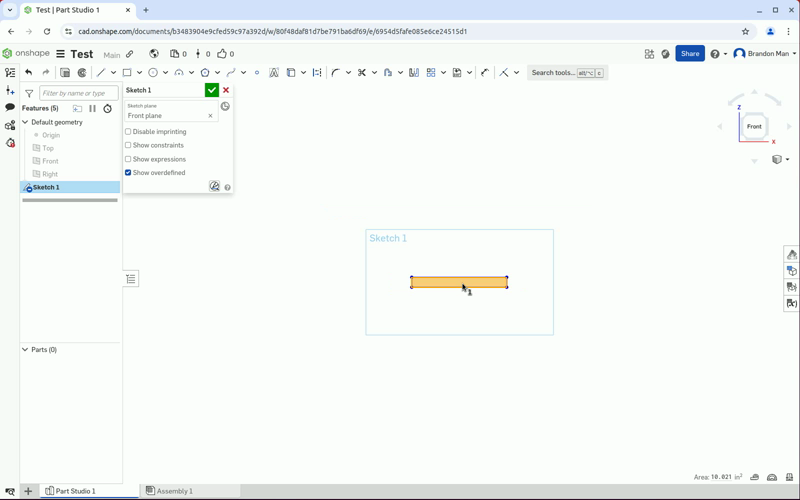
scroll(-6)
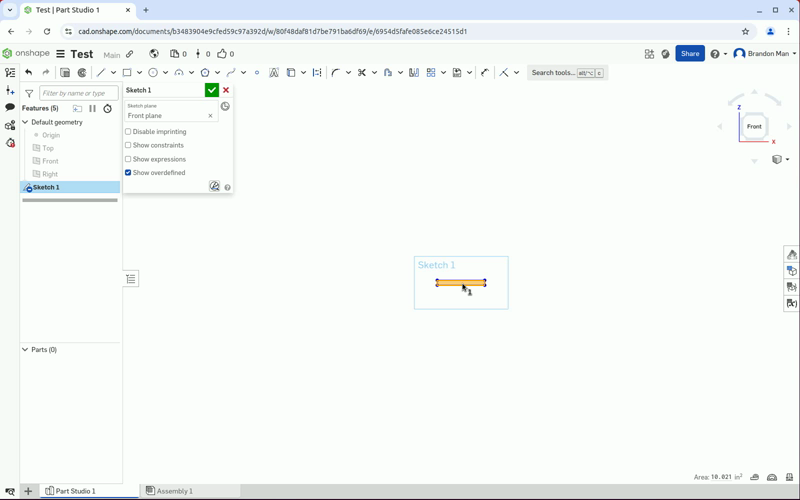
mouse_move(73, 352)
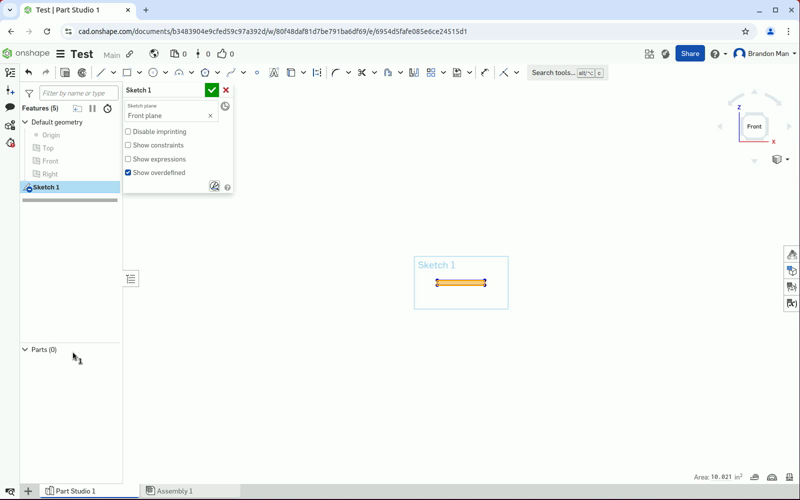
key(shift+y)
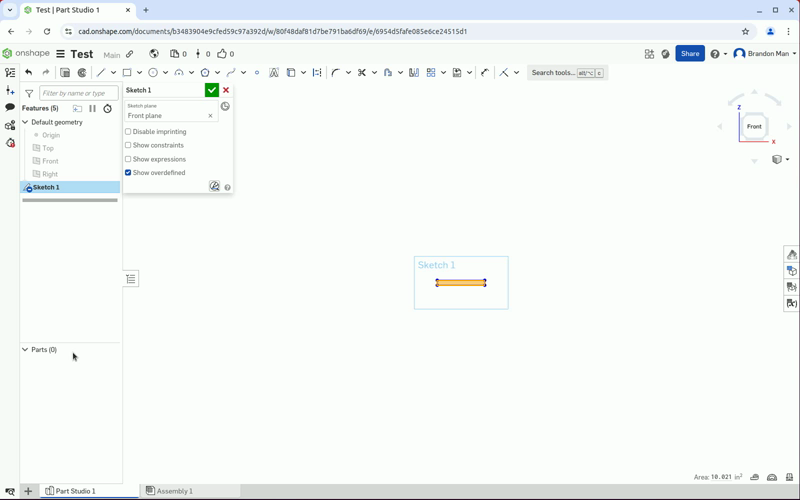
key(shift+e)
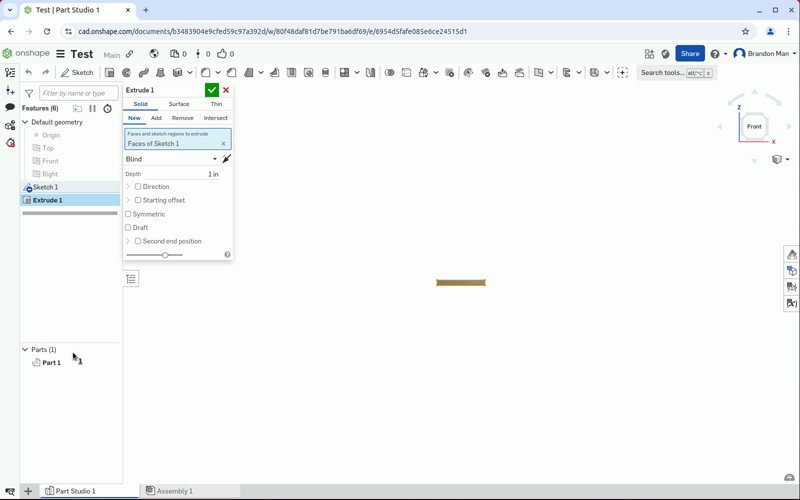
mouse_move(143, 106)
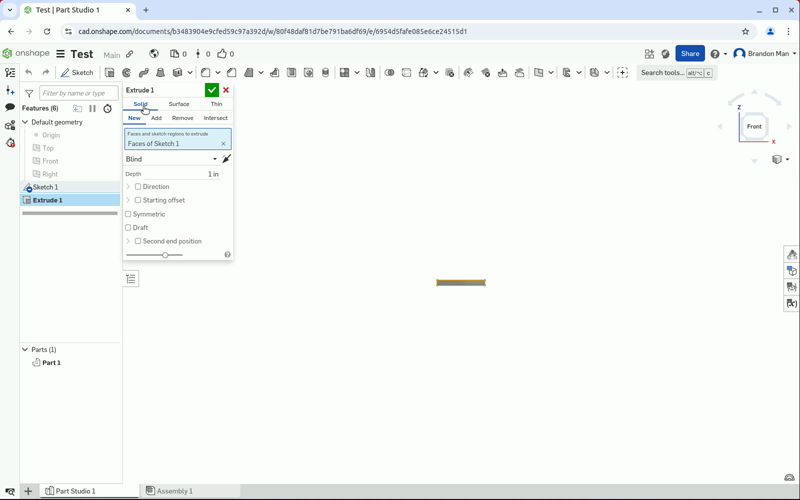
click(143, 106)
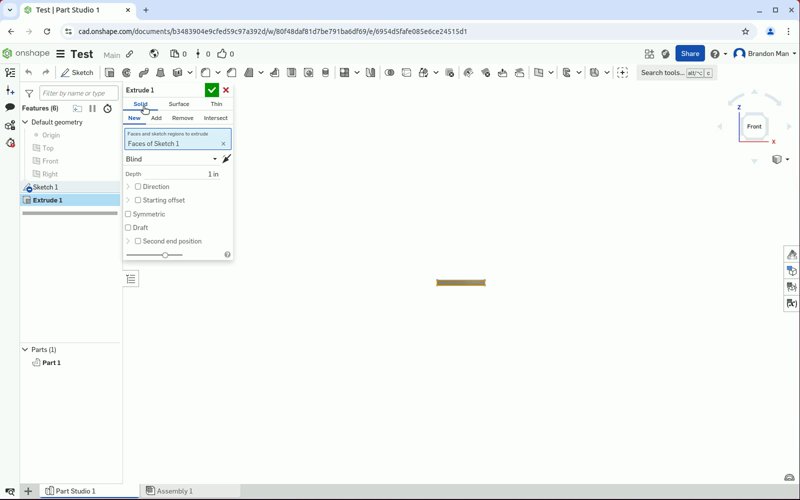
mouse_move(137, 120)
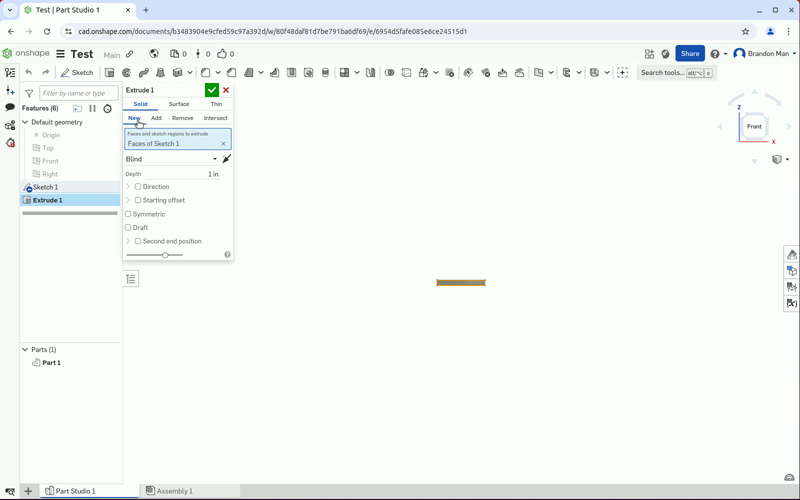
click(137, 120)
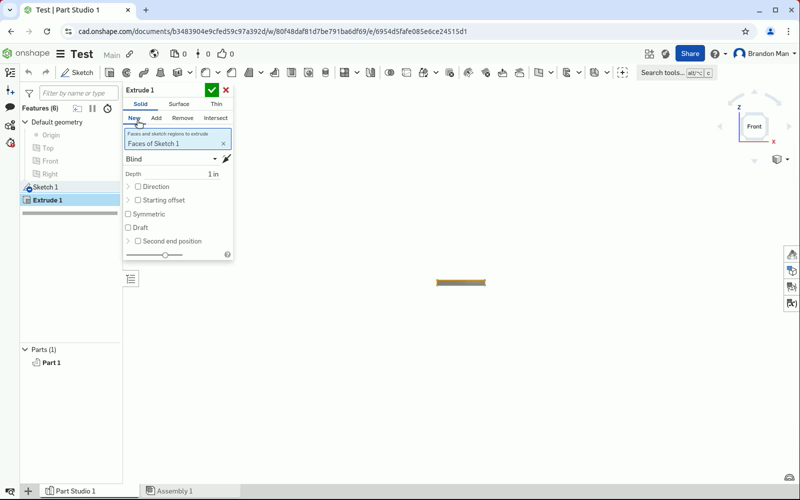
key(tab, 4)
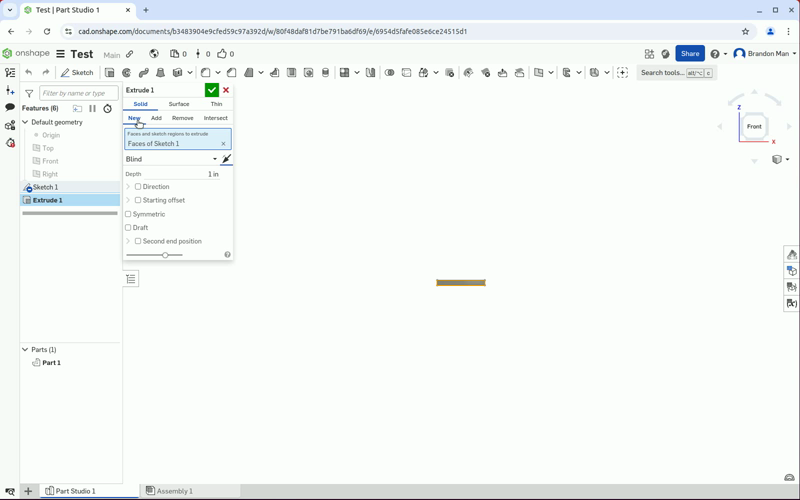
text(46.216)
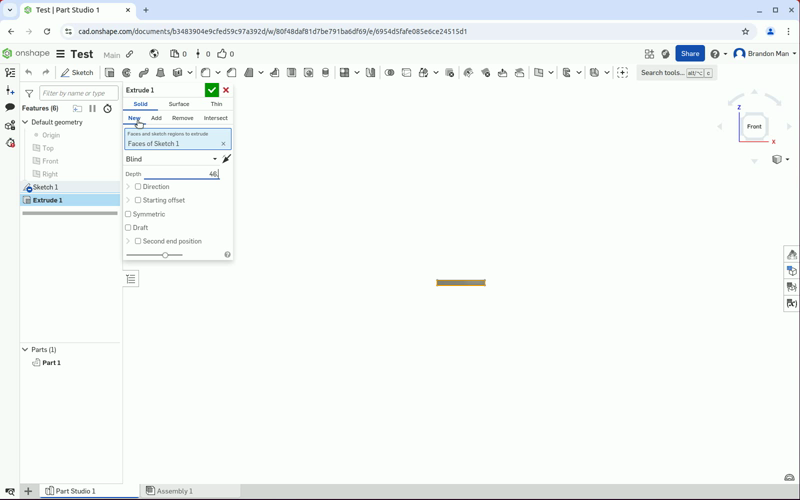
key(tab, 3)
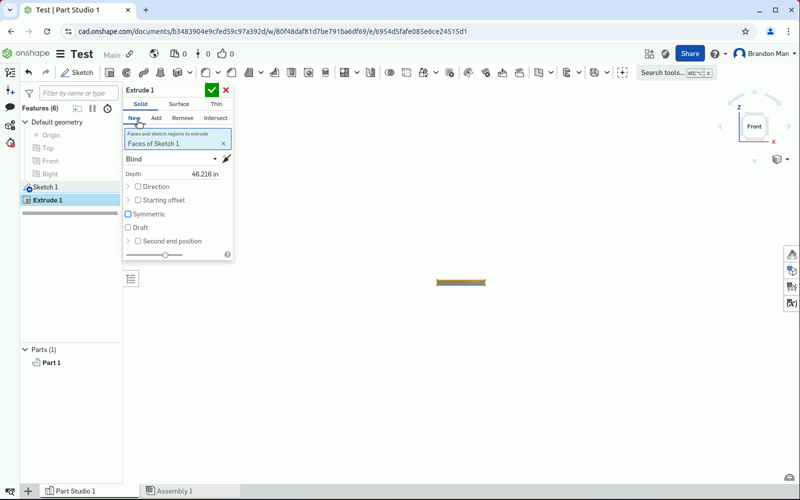
key(space)
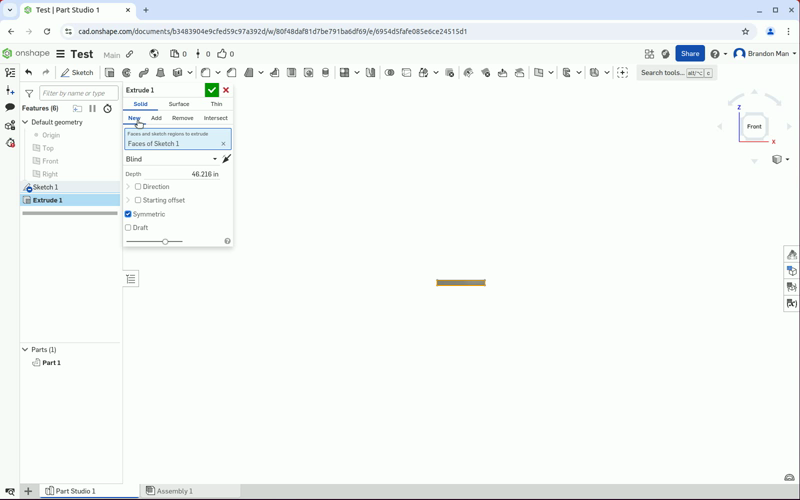
key(enter)
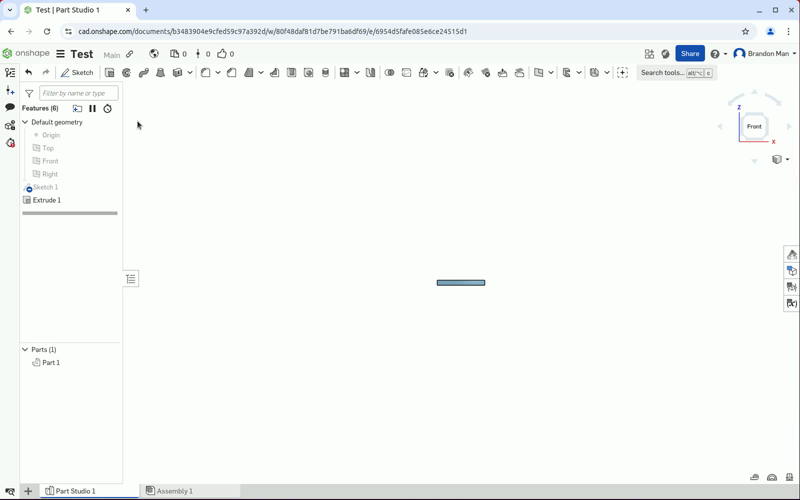
key(shift+h)
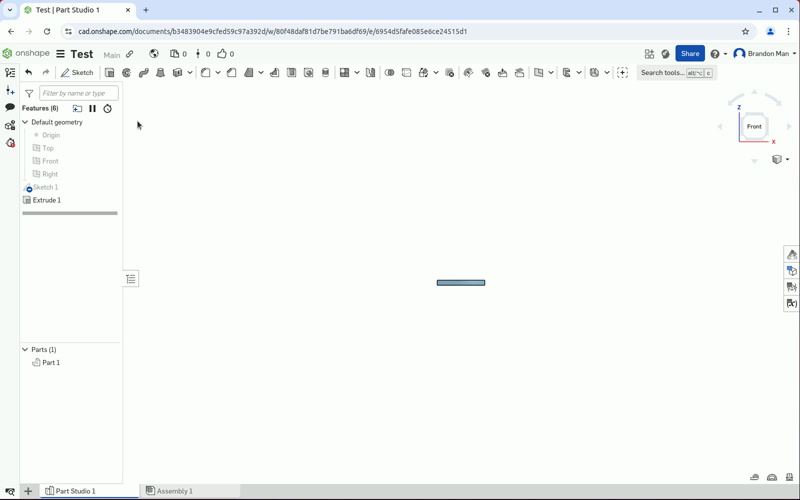
key(shift+h)
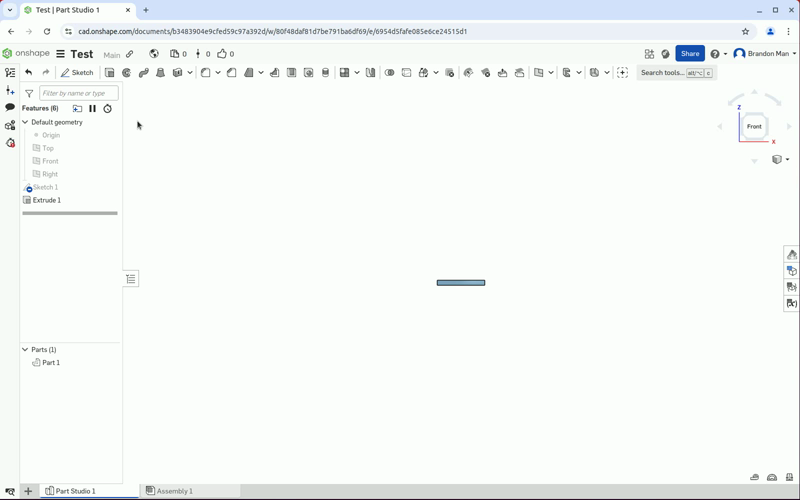
mouse_move(73, 189)
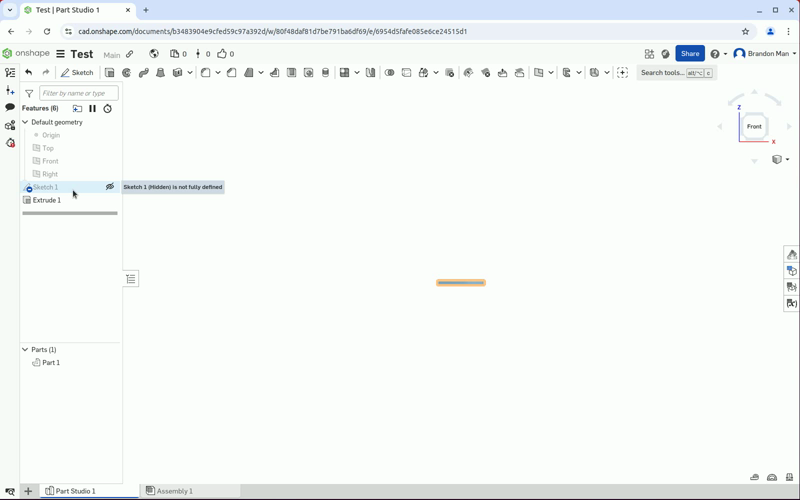
click(73, 189)
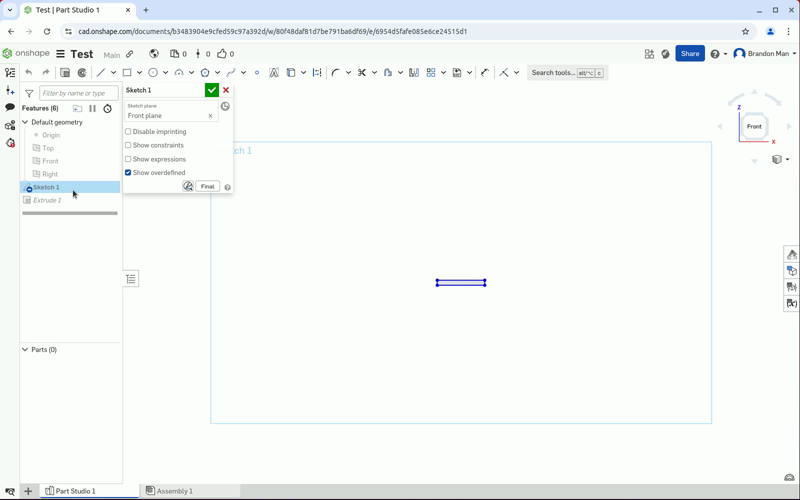
mouse_move(229, 92)
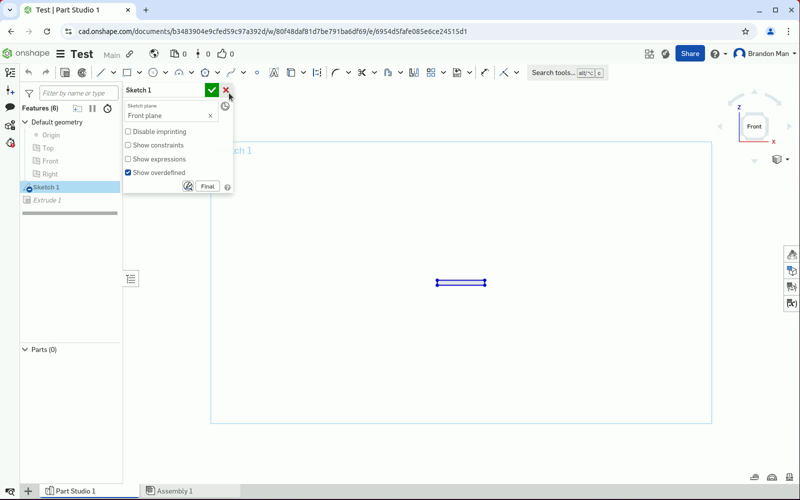
click(229, 92)
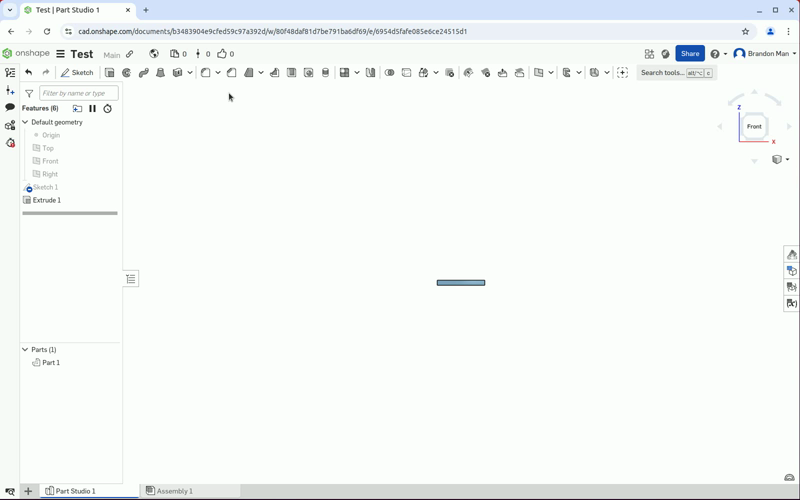
mouse_move(73, 352)
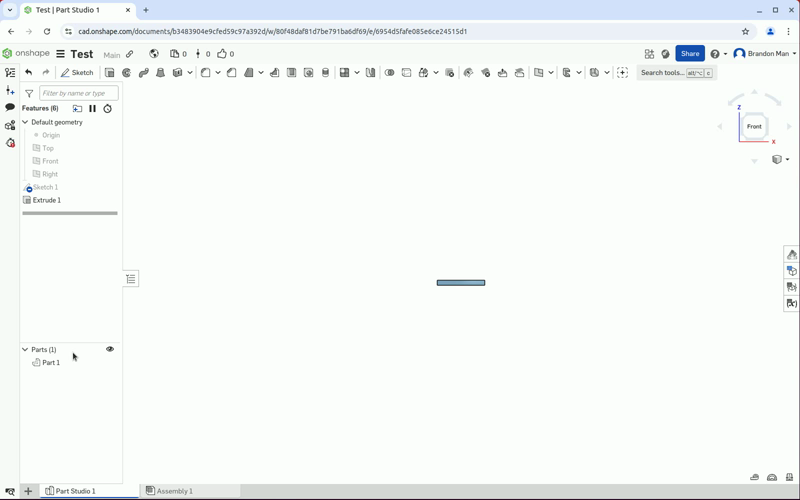
key(y)
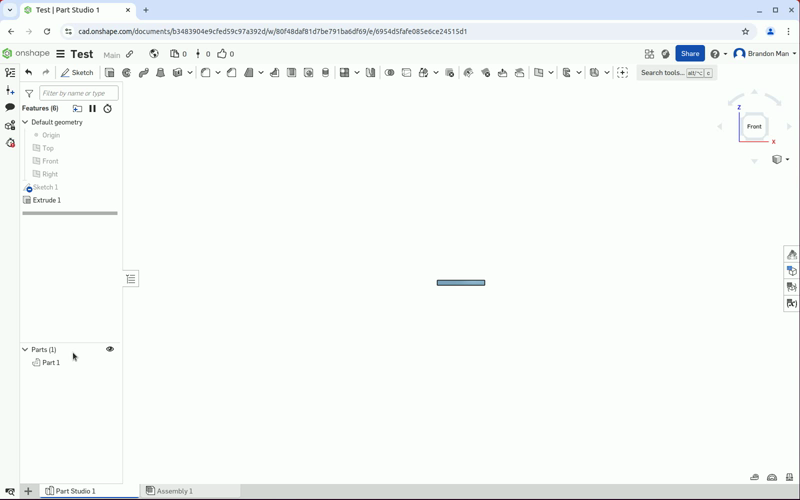
key(shift+p)
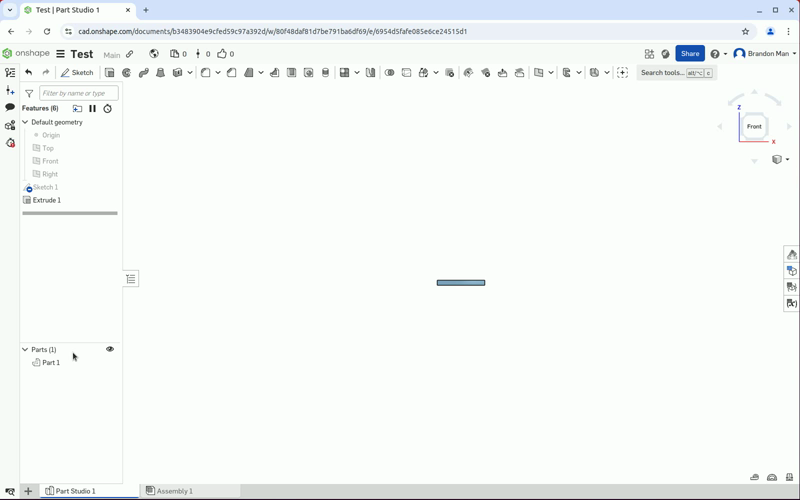
key(space)
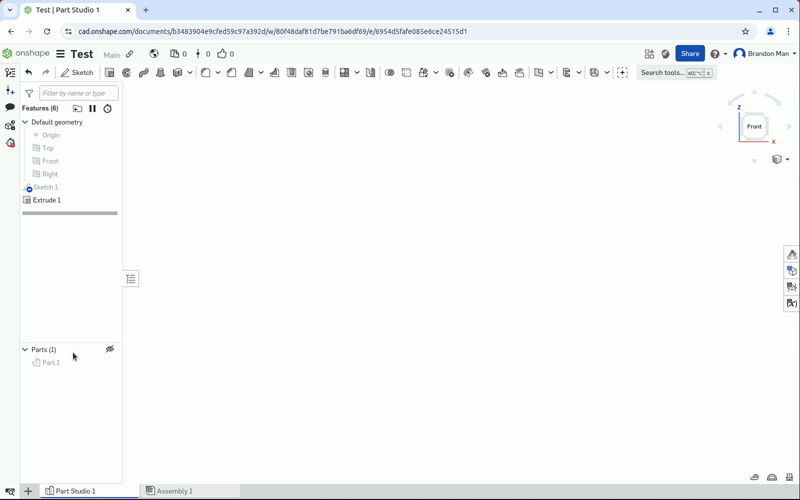
key_down(shift)
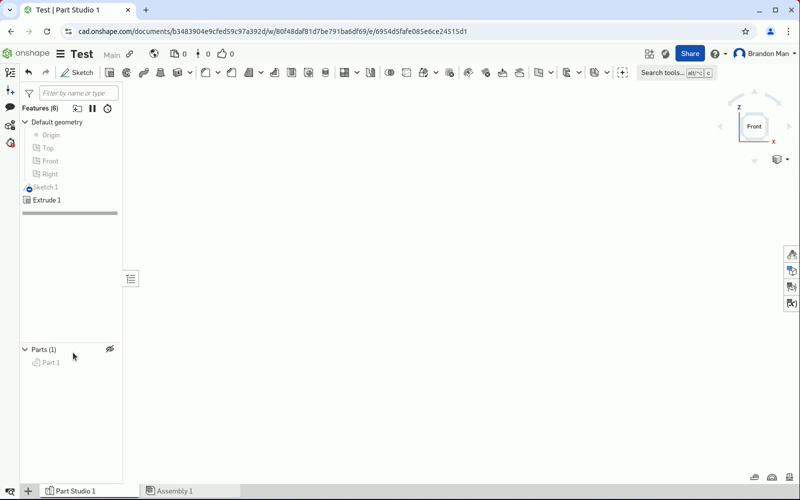
key(down)
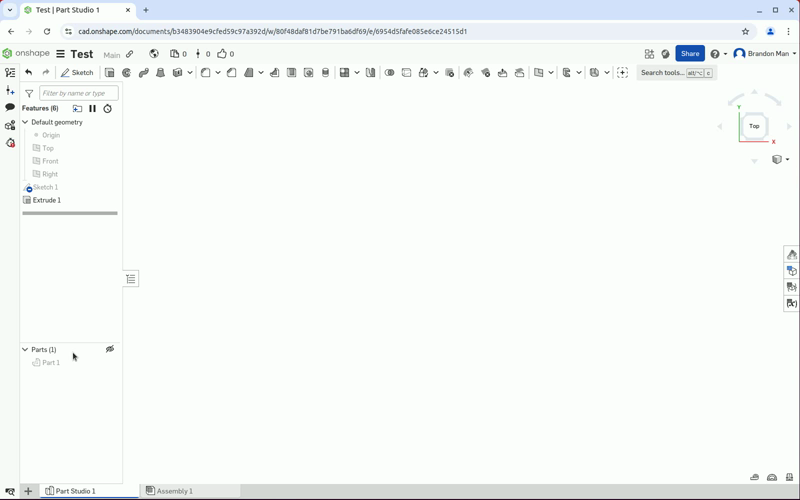
key_up(shift)
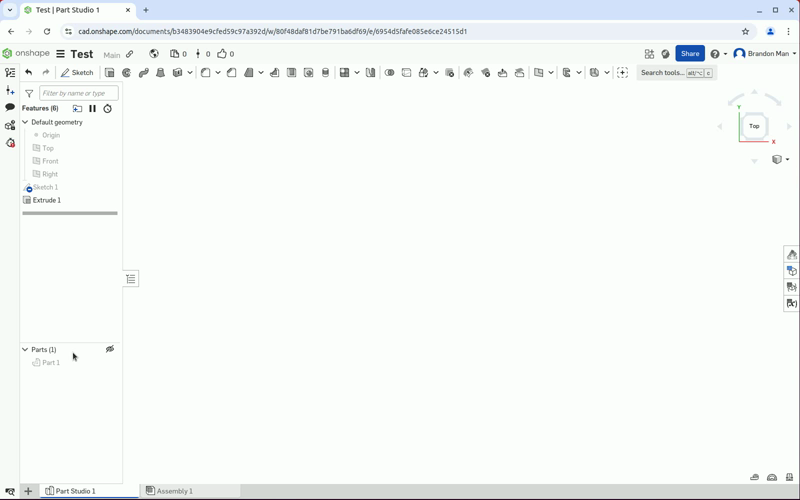
mouse_move(73, 352)
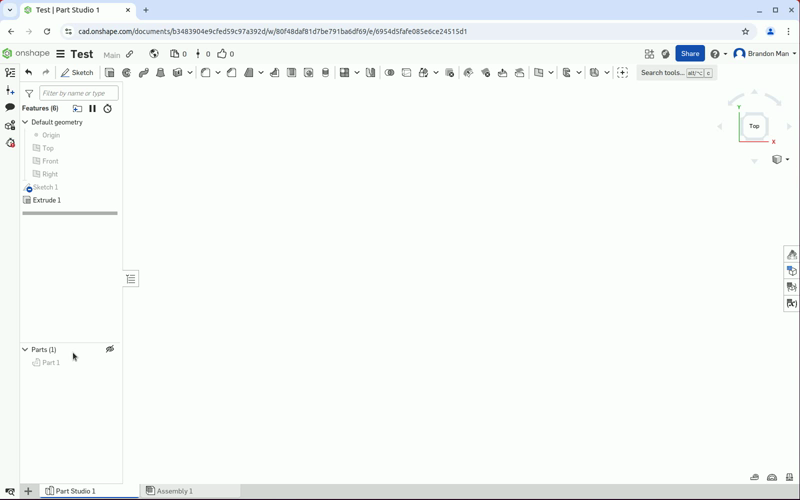
key(shift+y)
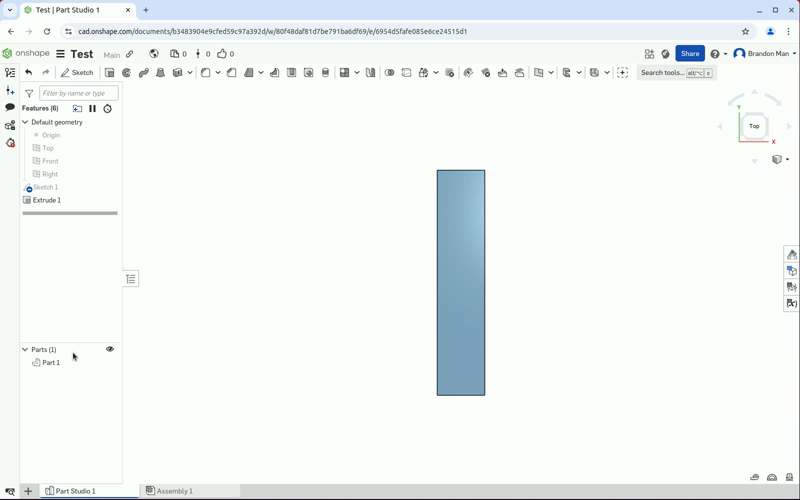
mouse_move(541, 75)
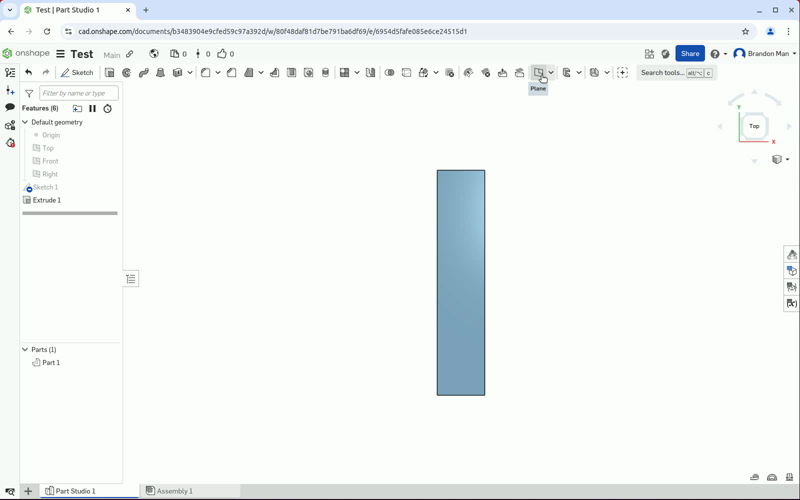
click(541, 75)
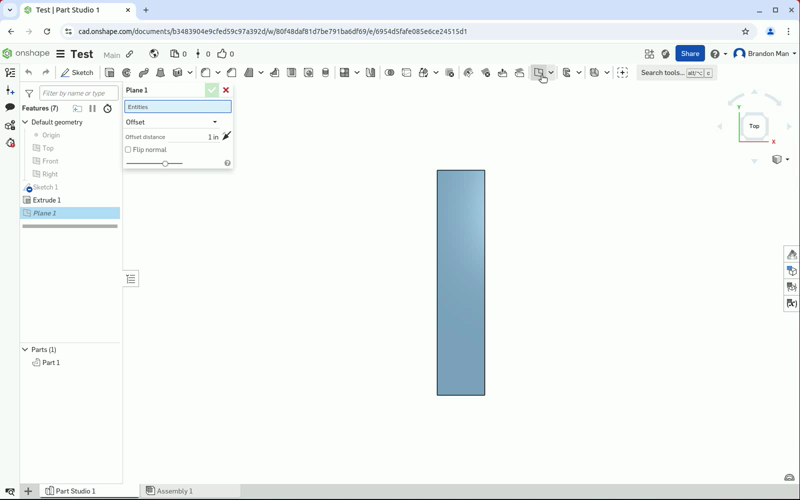
mouse_move(73, 150)
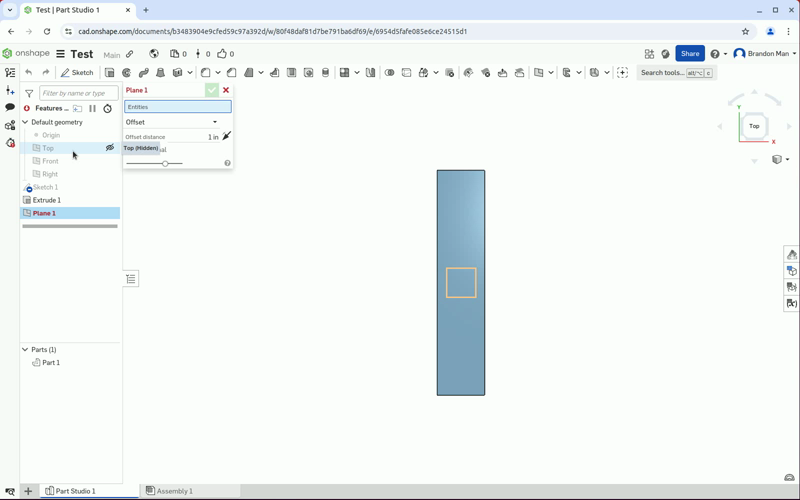
click(73, 150)
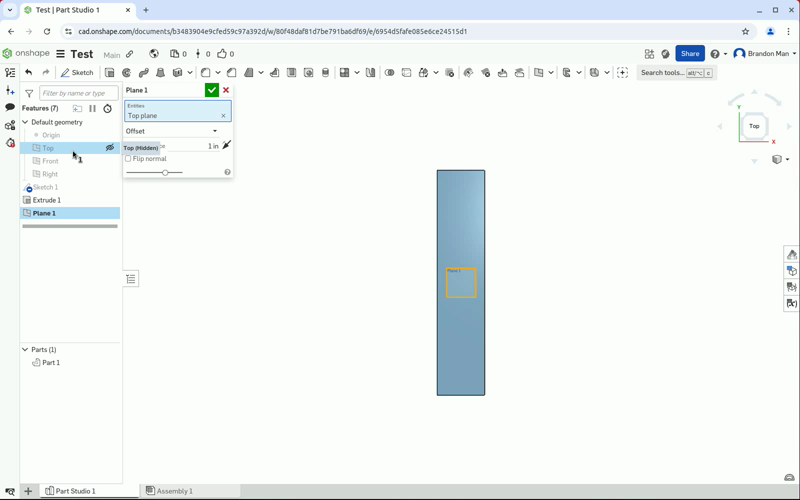
key(tab, 2)
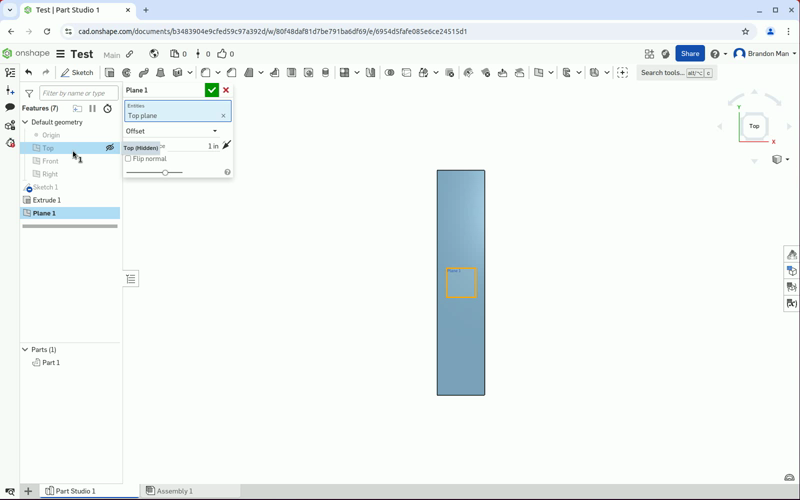
text(0.493)
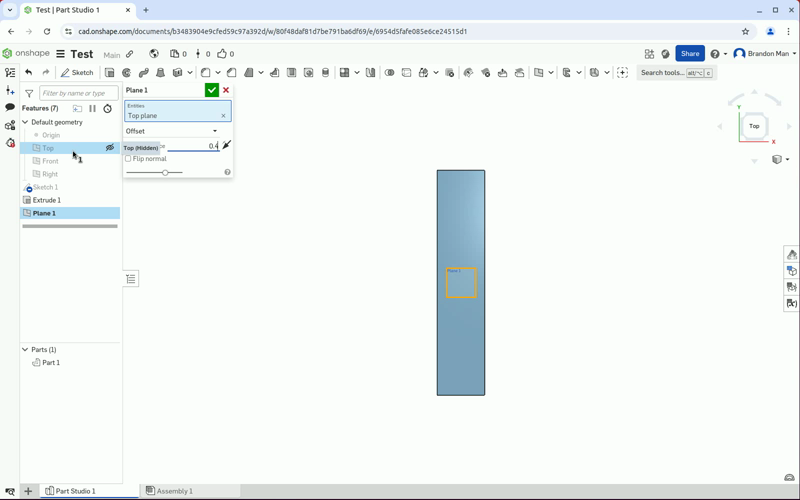
key(enter, 2)
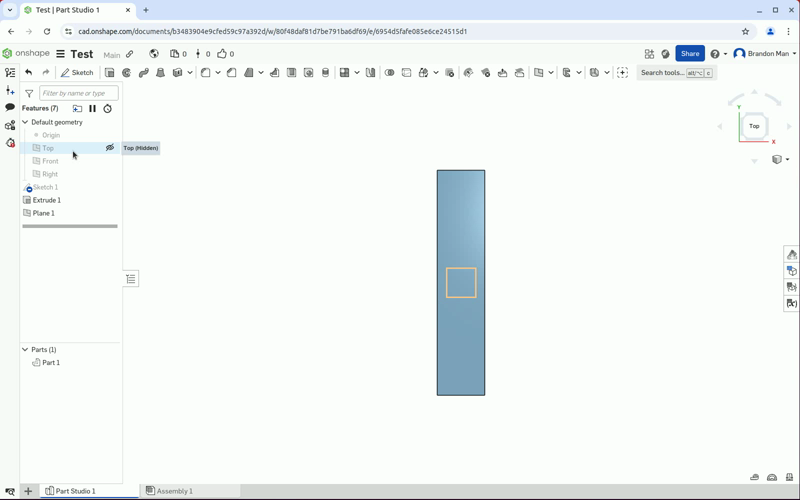
key(shift+s)
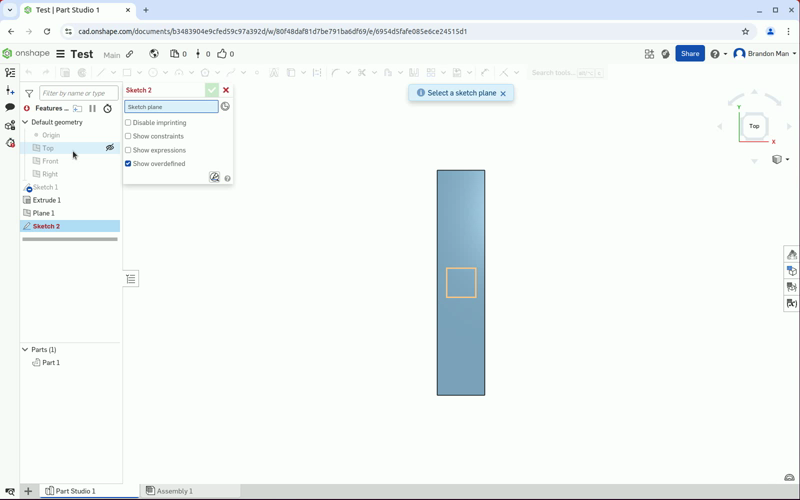
mouse_move(73, 215)
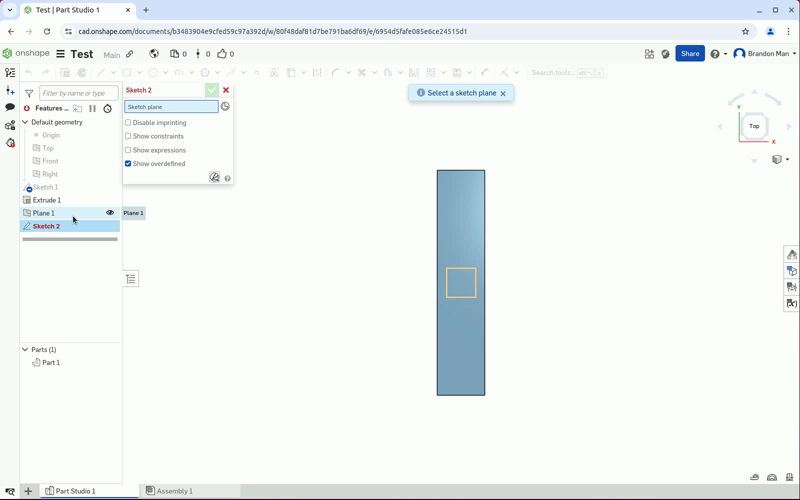
click(73, 215)
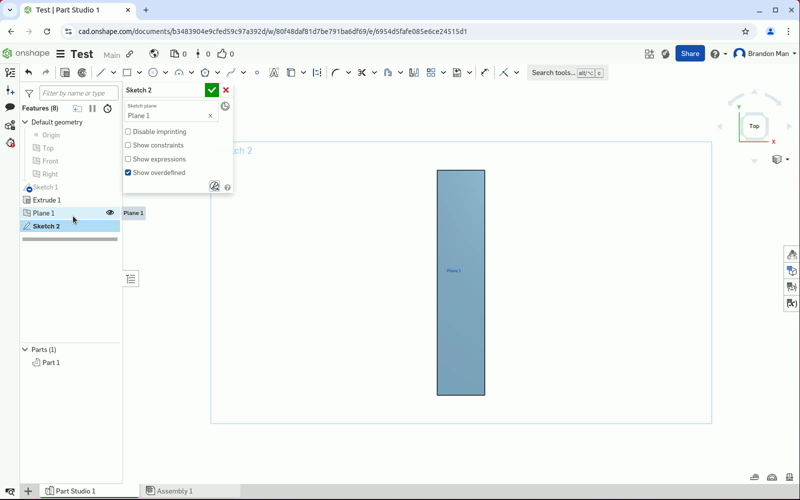
mouse_move(73, 352)
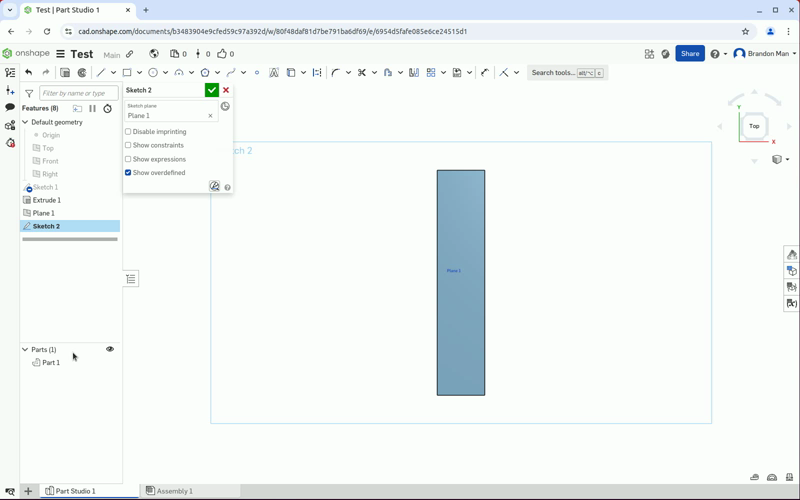
key(y)
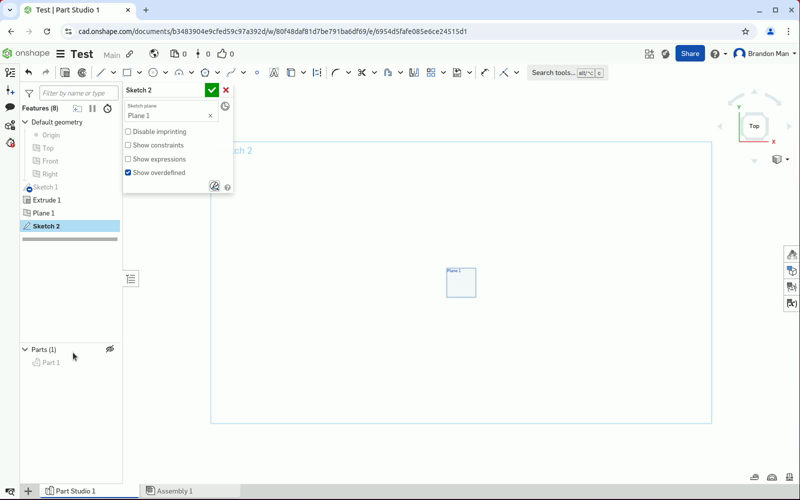
key(l)
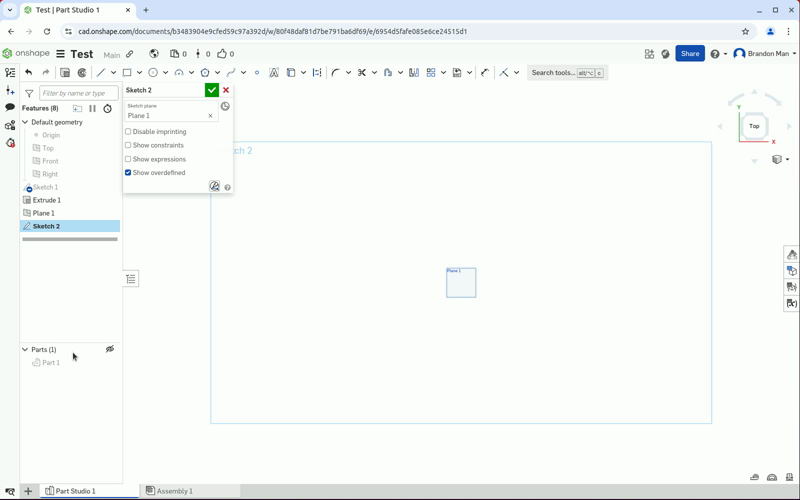
key_down(shift)
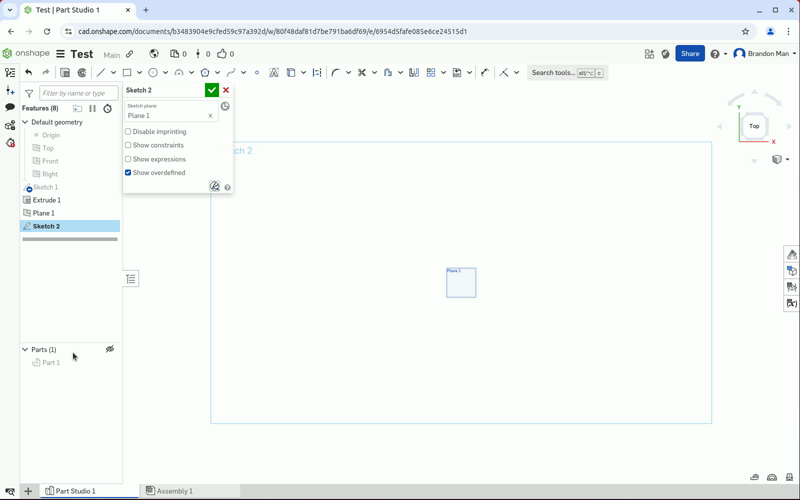
mouse_move(479, 395)
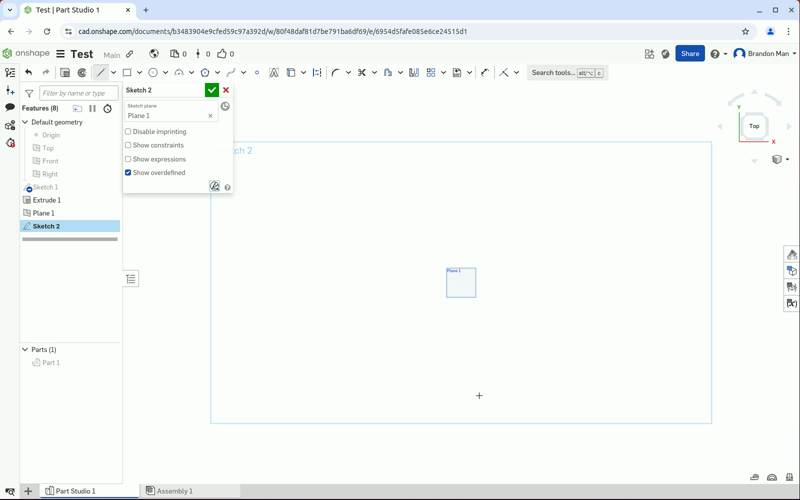
click(479, 395)
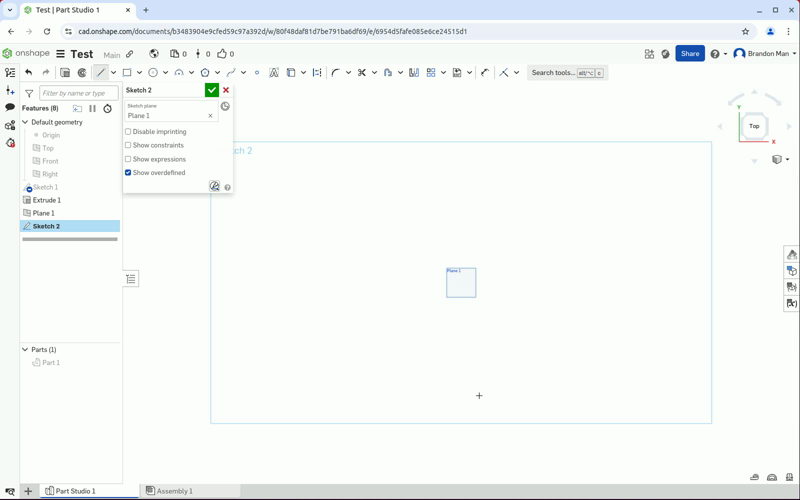
key_up(shift)
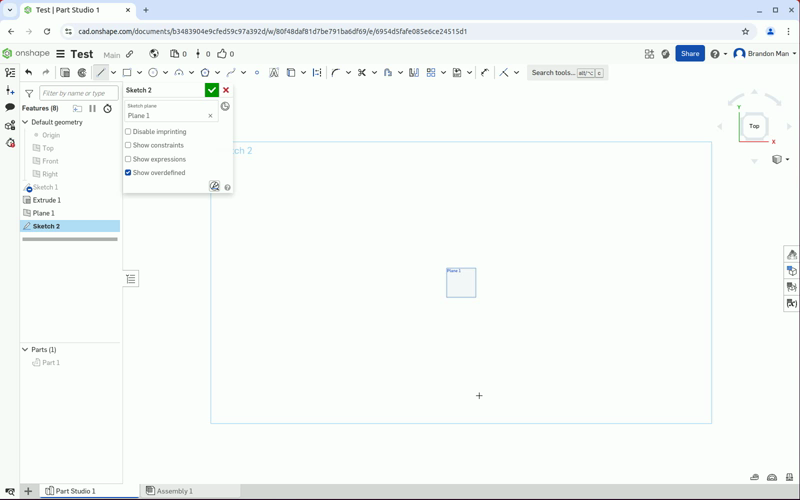
key_down(shift)
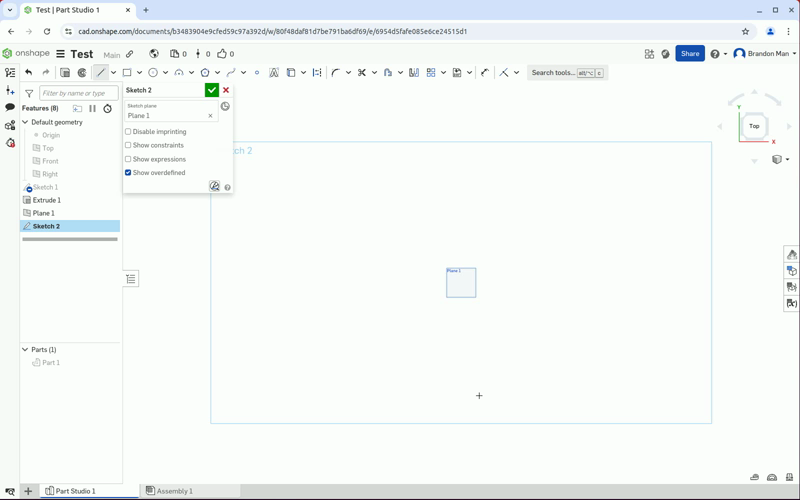
mouse_move(509, 395)
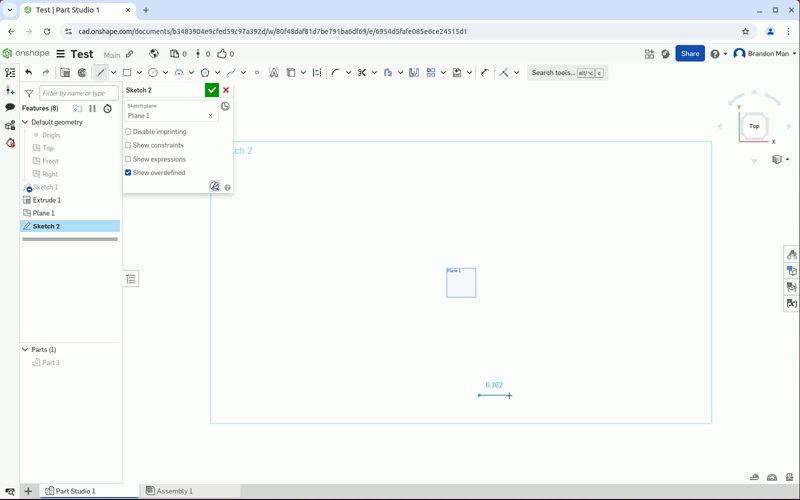
mouse_move(484, 395)
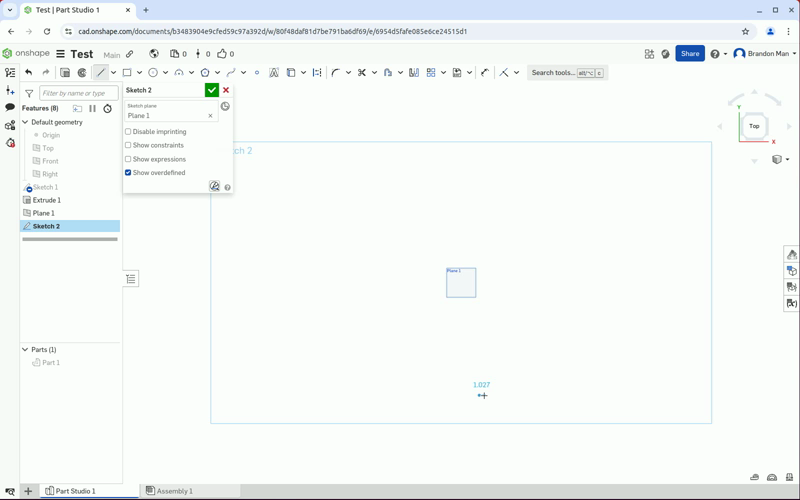
scroll(6)
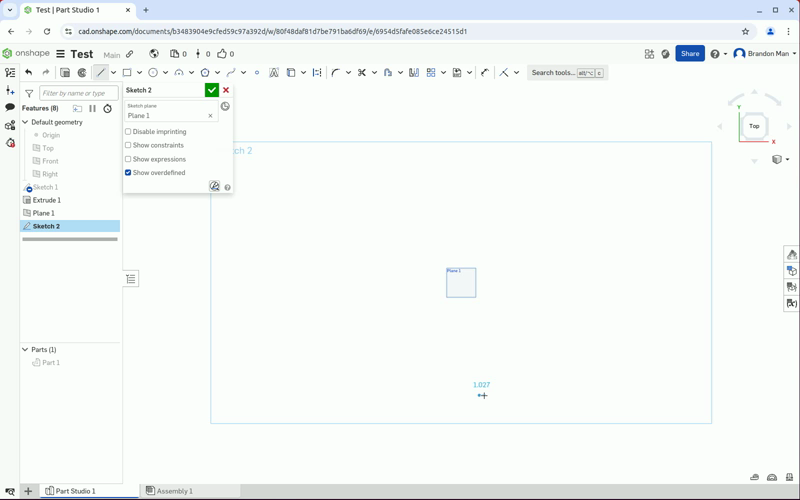
scroll(6)
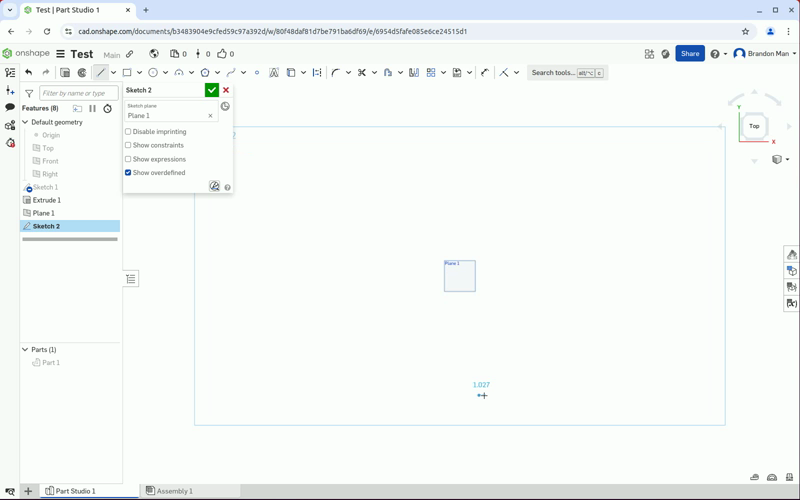
scroll(6)
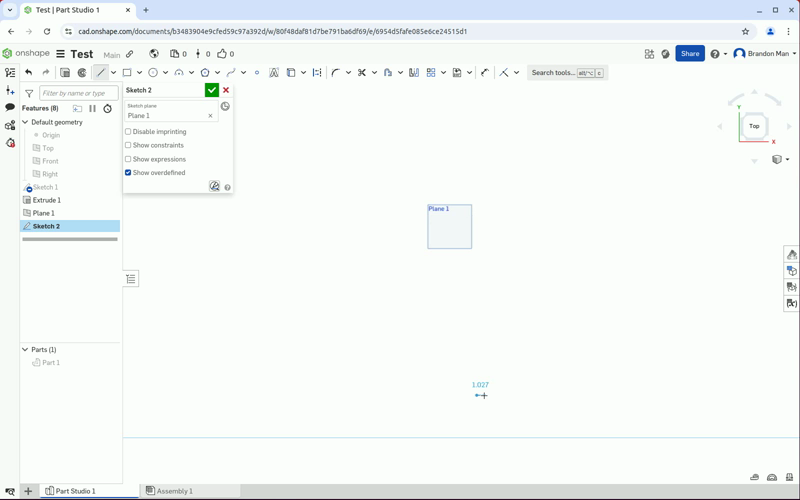
scroll(6)
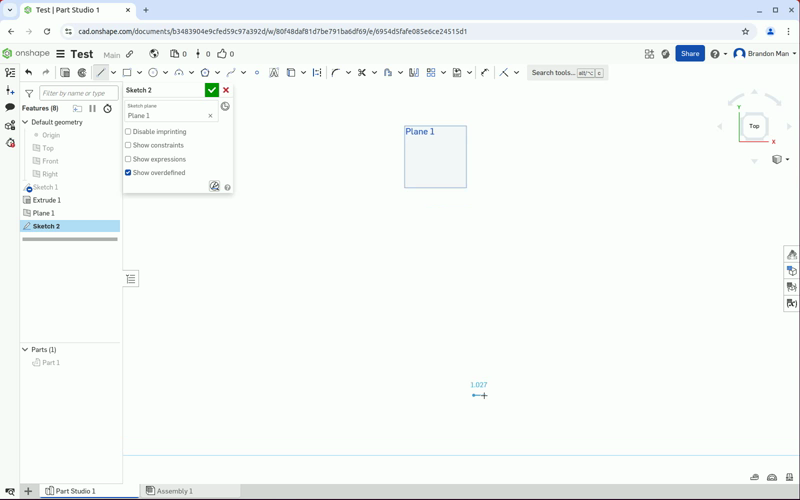
scroll(6)
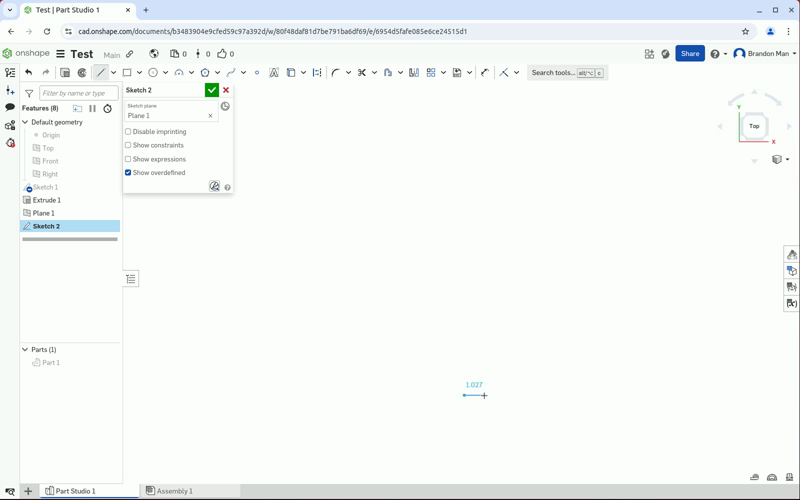
scroll(6)
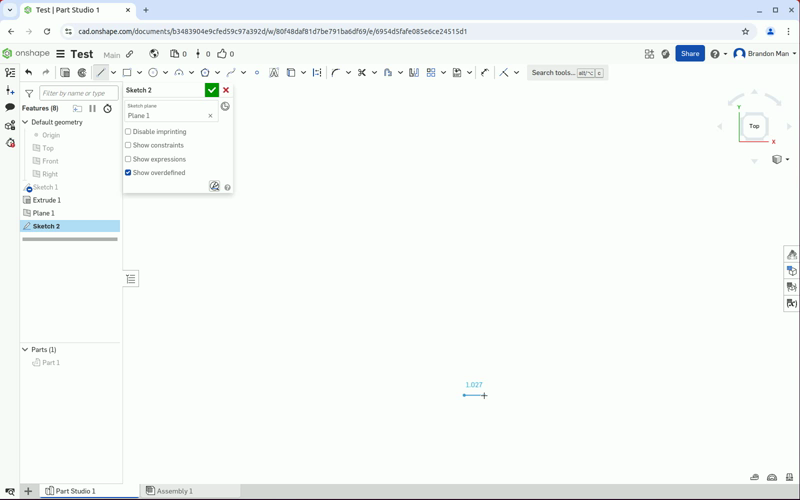
scroll(6)
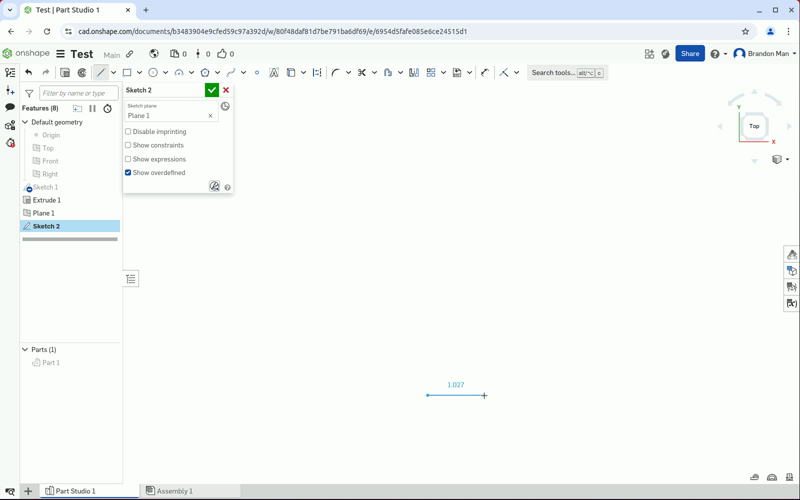
click(484, 395)
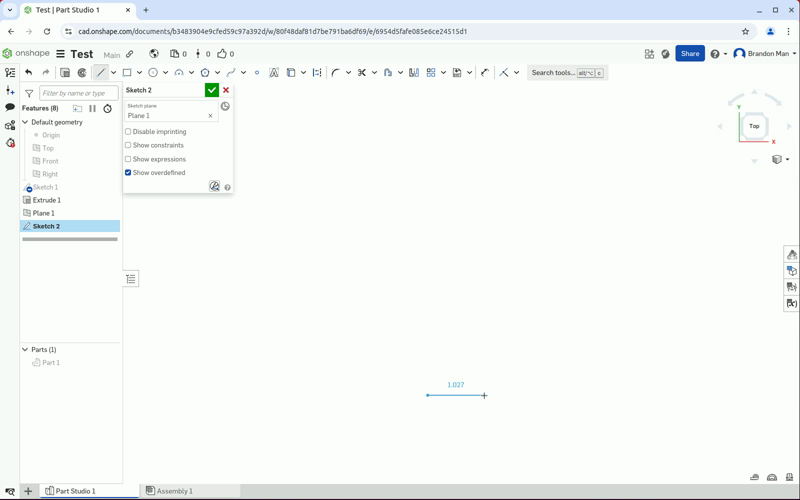
scroll(-6)
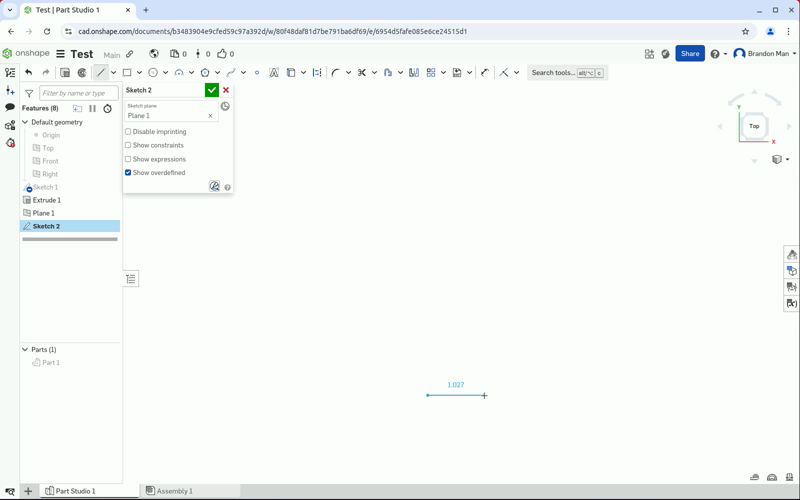
scroll(-6)
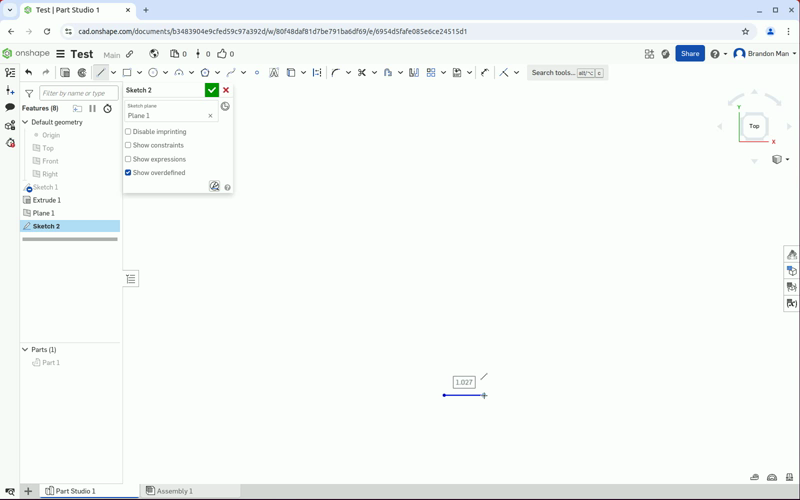
scroll(-6)
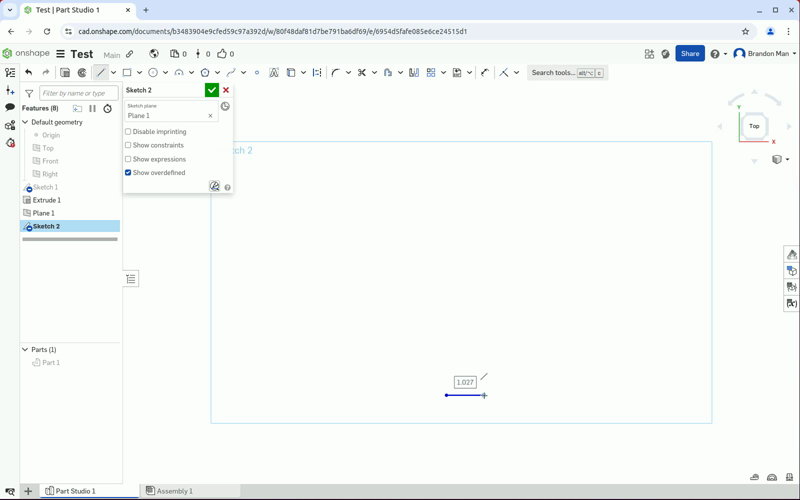
scroll(-6)
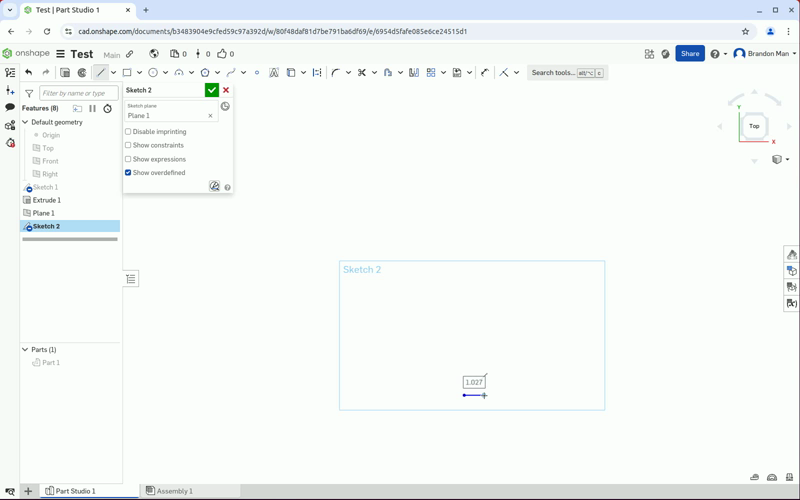
scroll(-6)
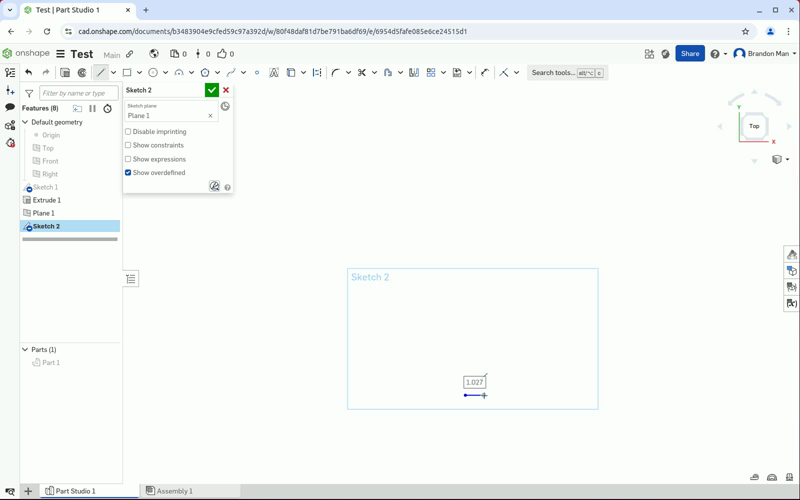
scroll(-6)
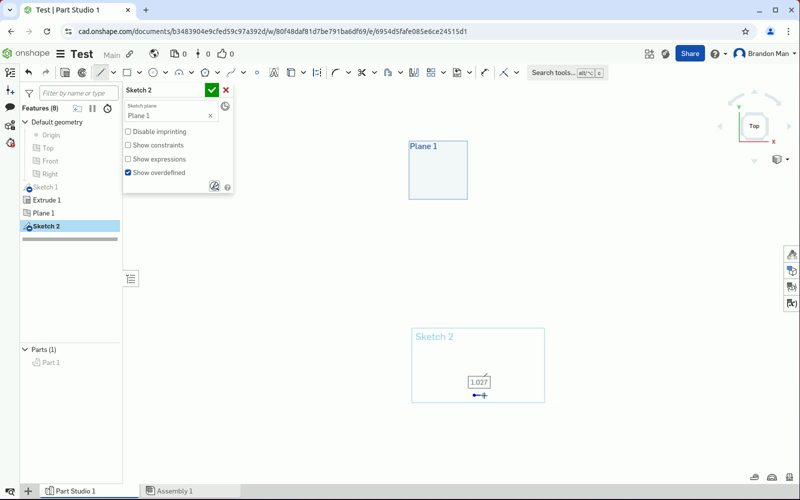
scroll(-6)
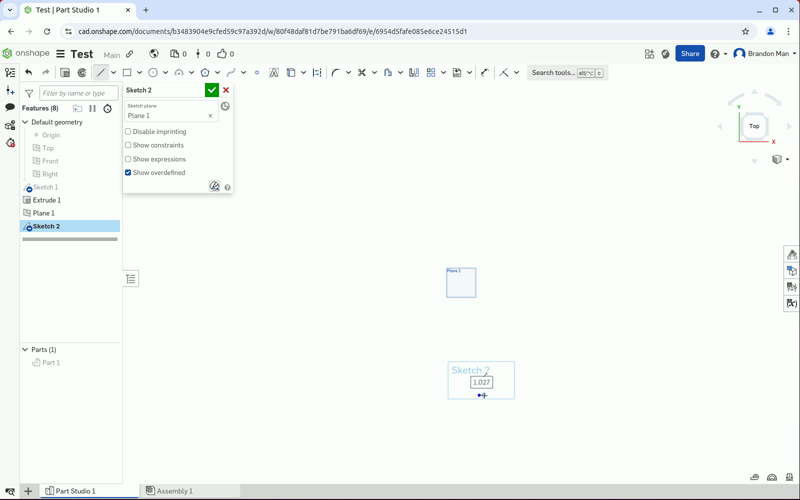
key_up(shift)
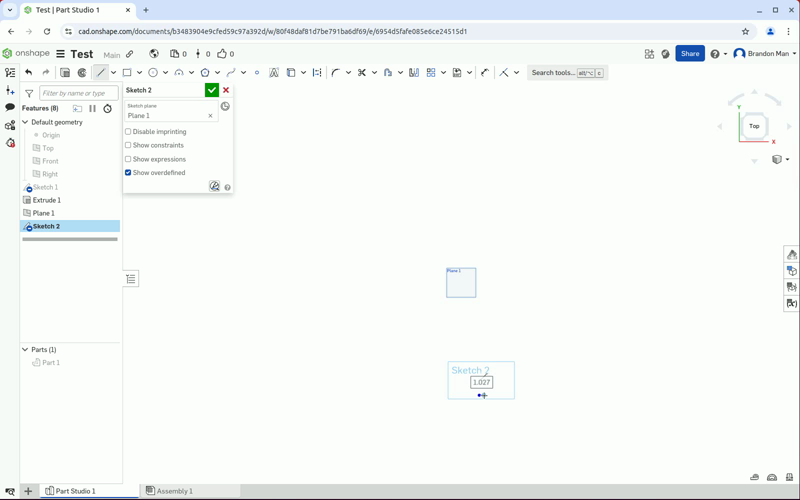
key_down(shift)
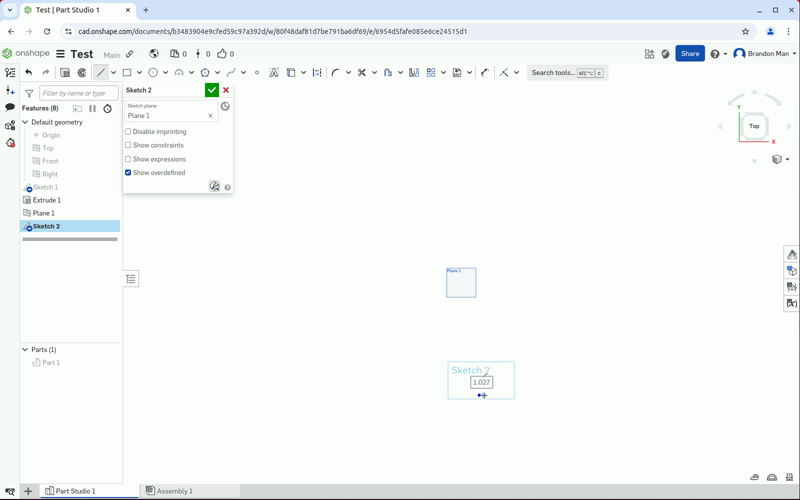
mouse_move(484, 171)
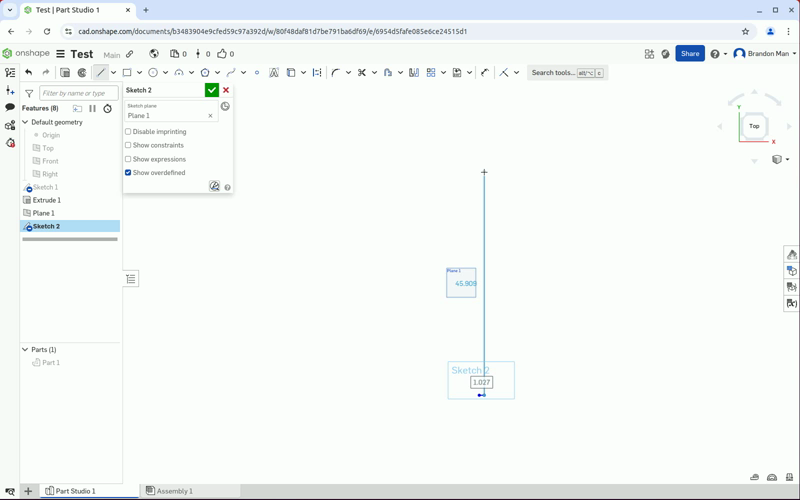
click(484, 171)
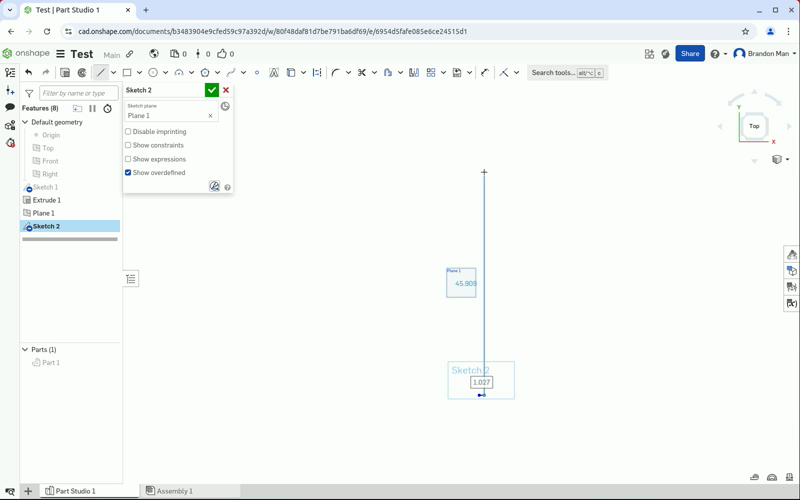
key_up(shift)
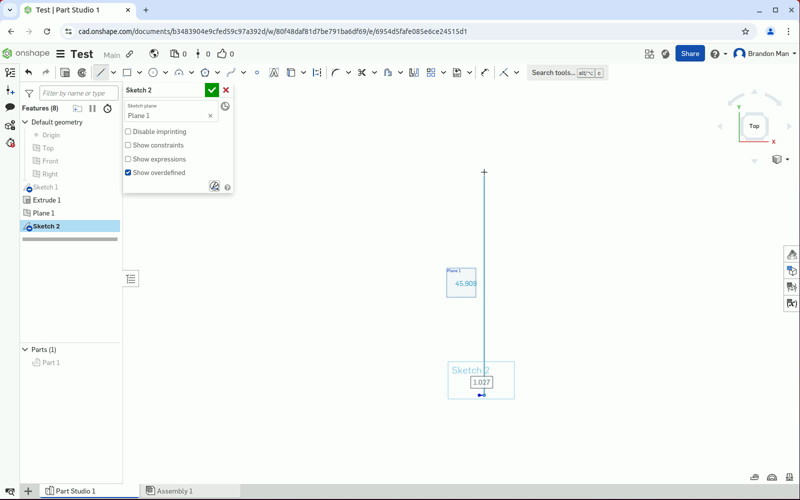
key_down(shift)
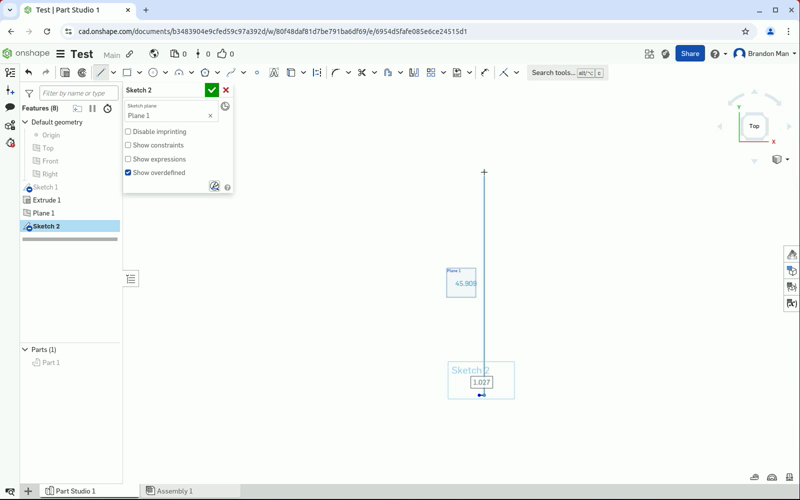
mouse_move(514, 171)
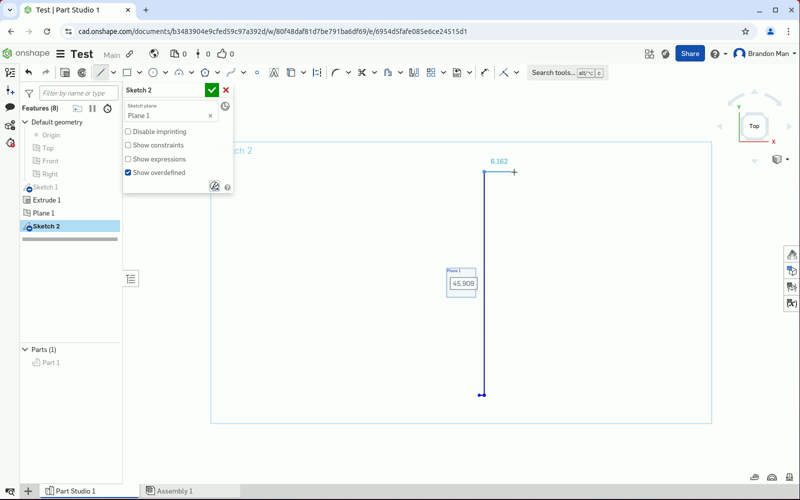
mouse_move(479, 171)
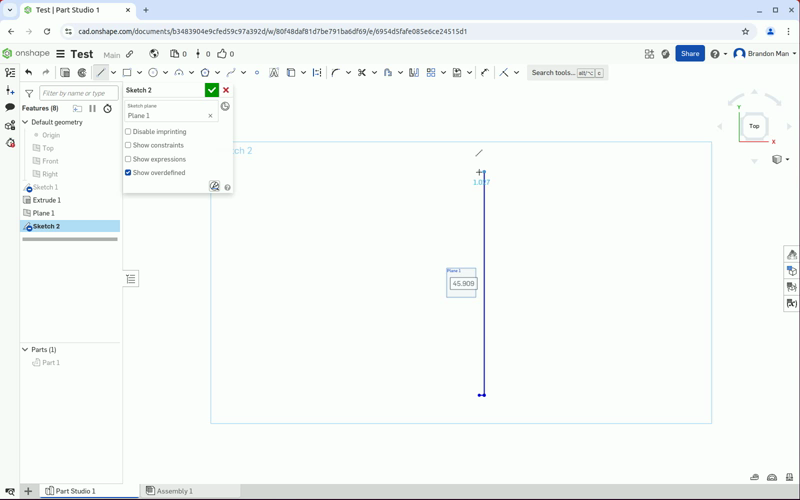
scroll(6)
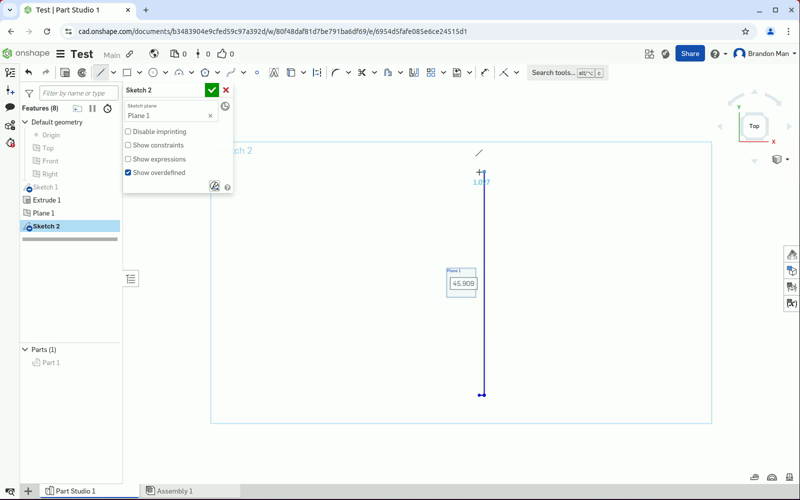
scroll(6)
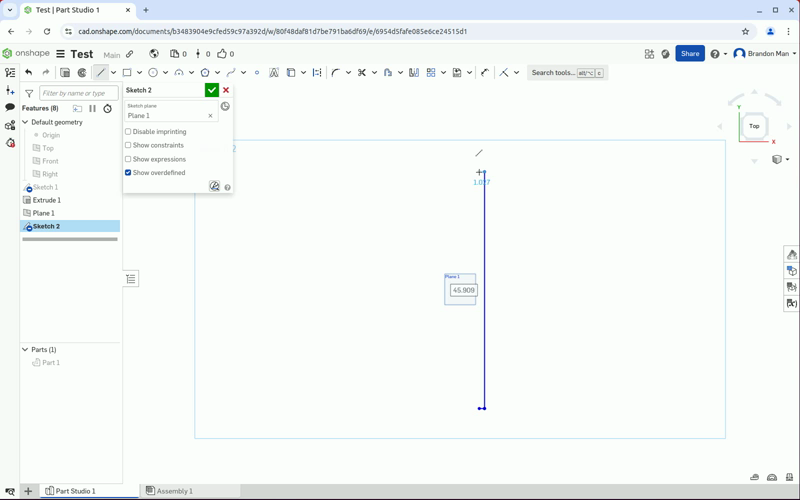
scroll(6)
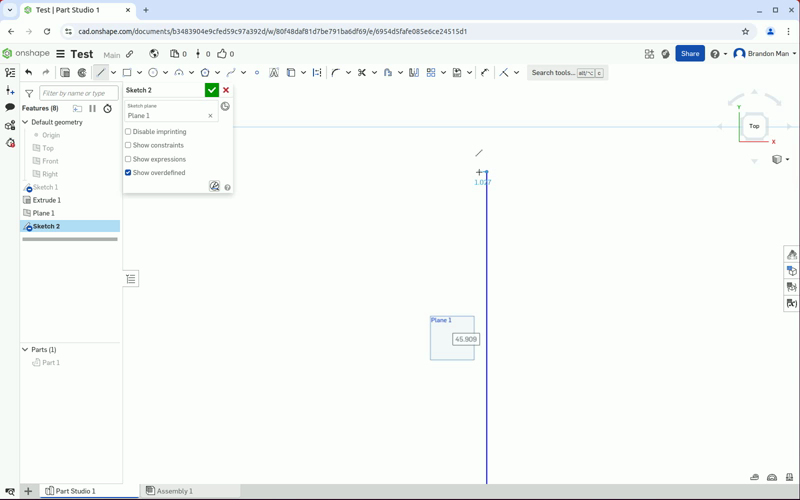
scroll(6)
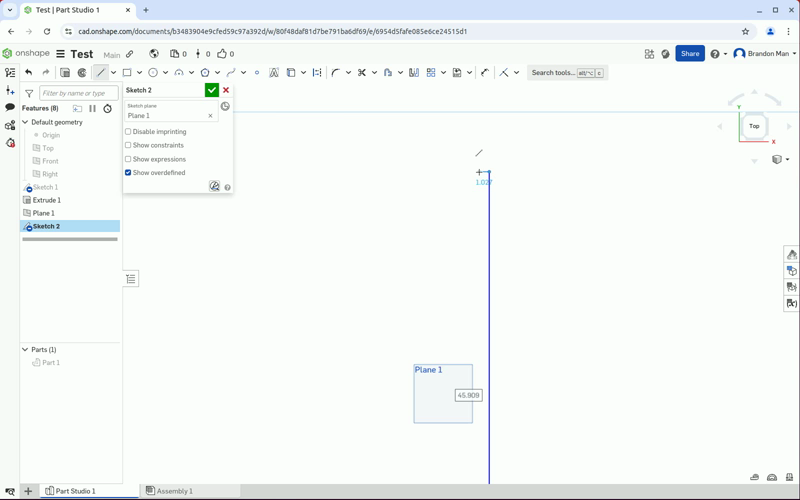
scroll(6)
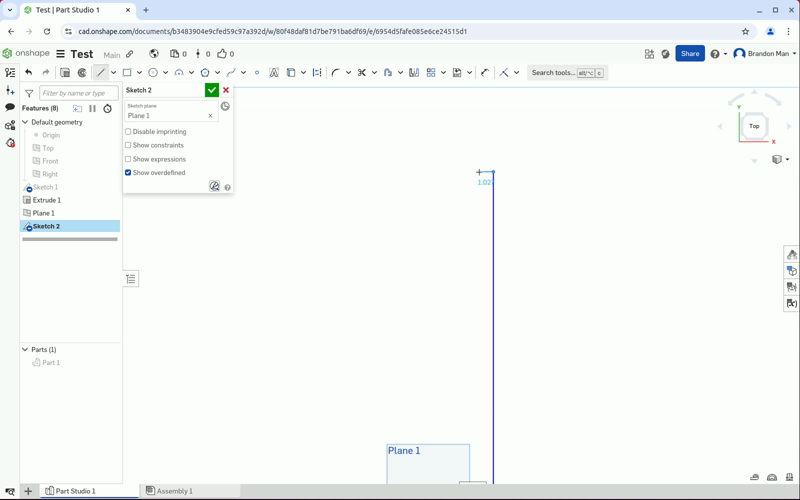
scroll(6)
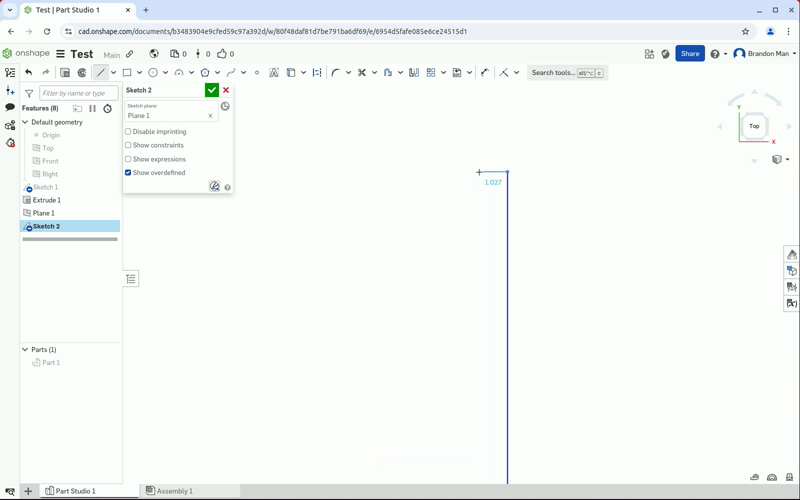
scroll(6)
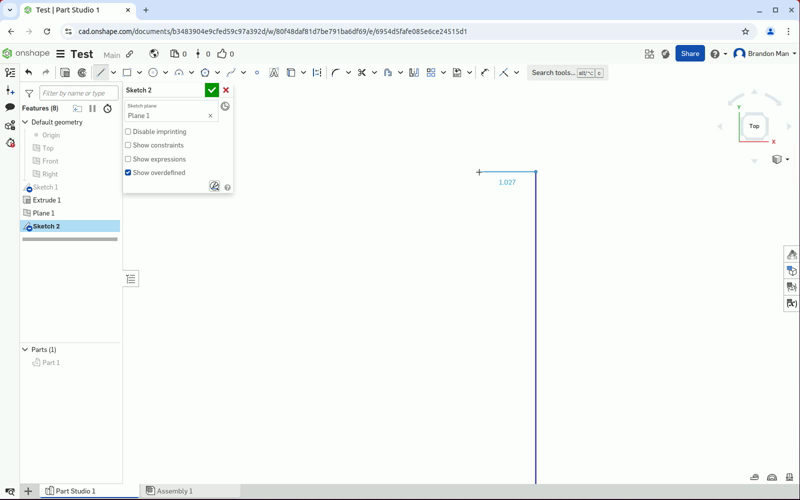
click(479, 171)
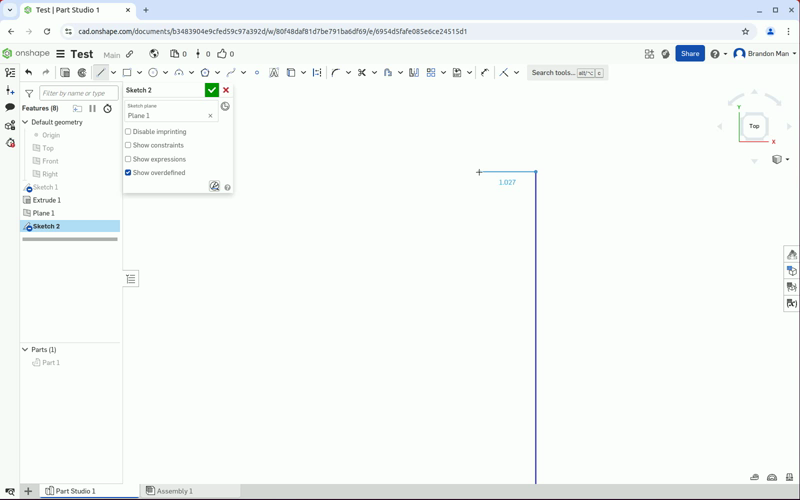
scroll(-6)
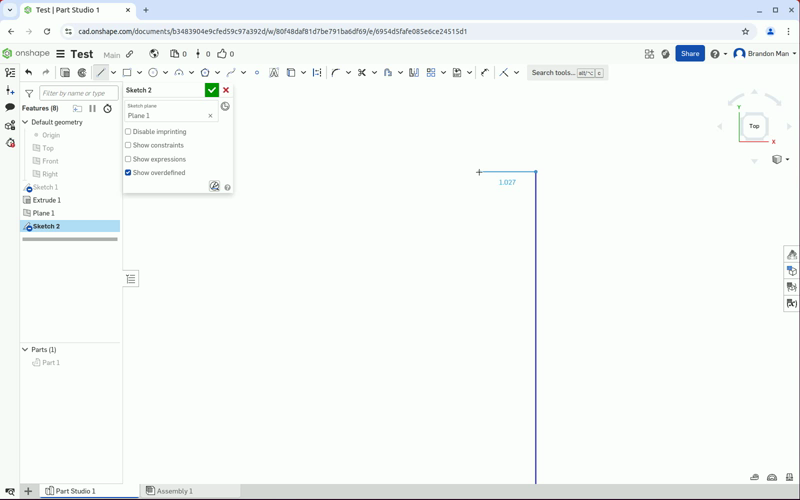
scroll(-6)
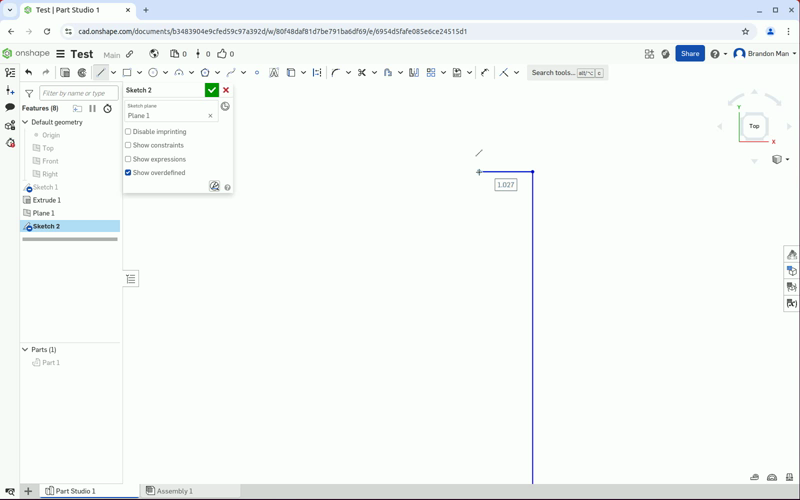
scroll(-6)
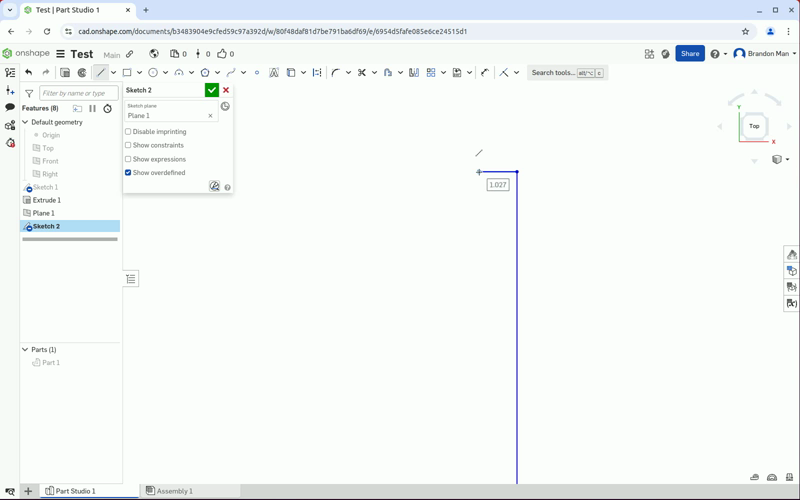
scroll(-6)
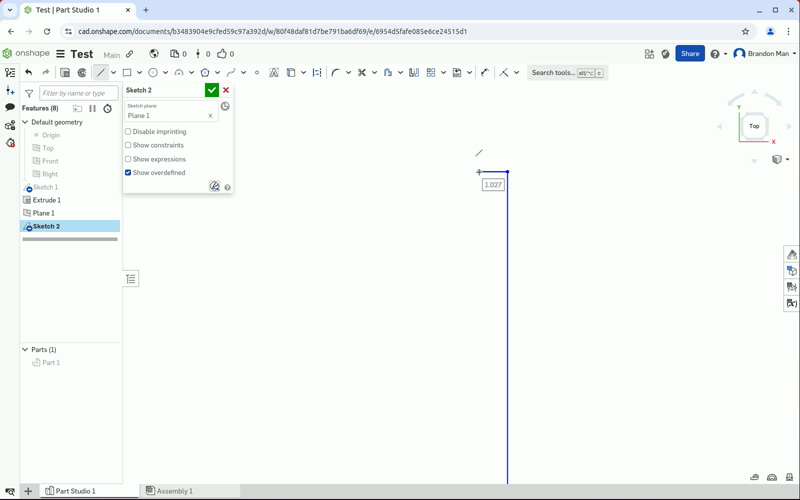
scroll(-6)
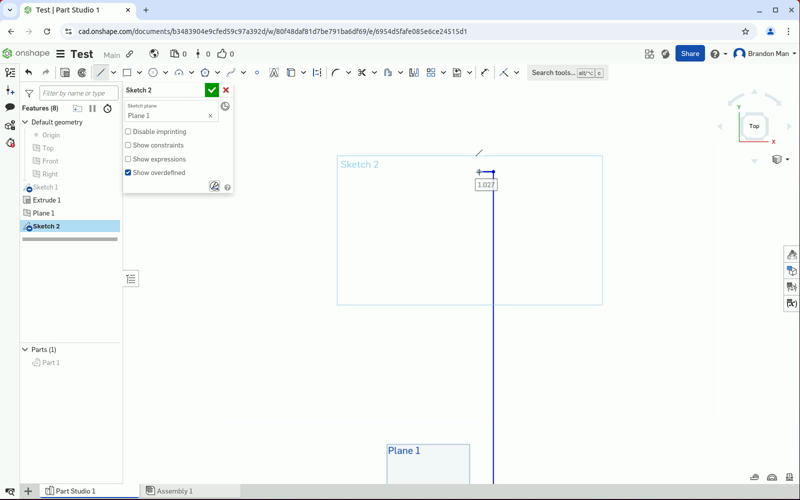
scroll(-6)
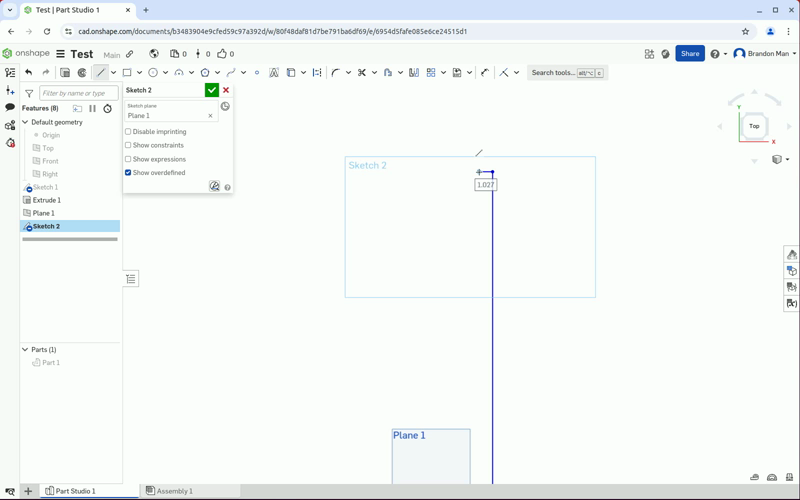
scroll(-6)
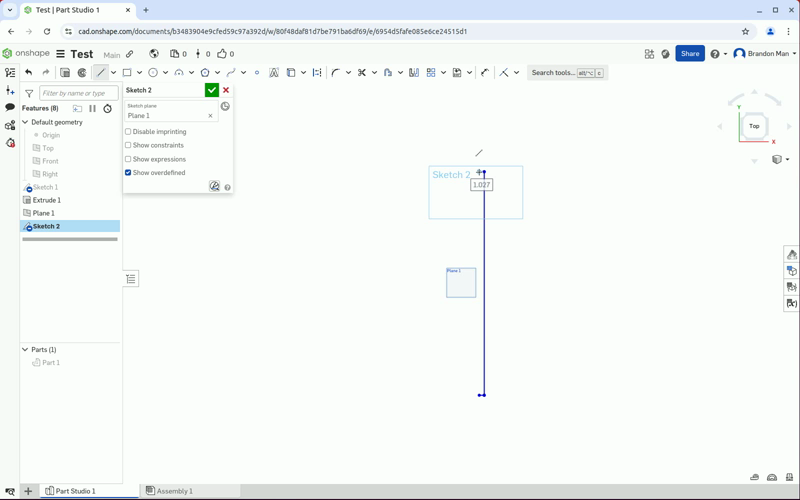
key_up(shift)
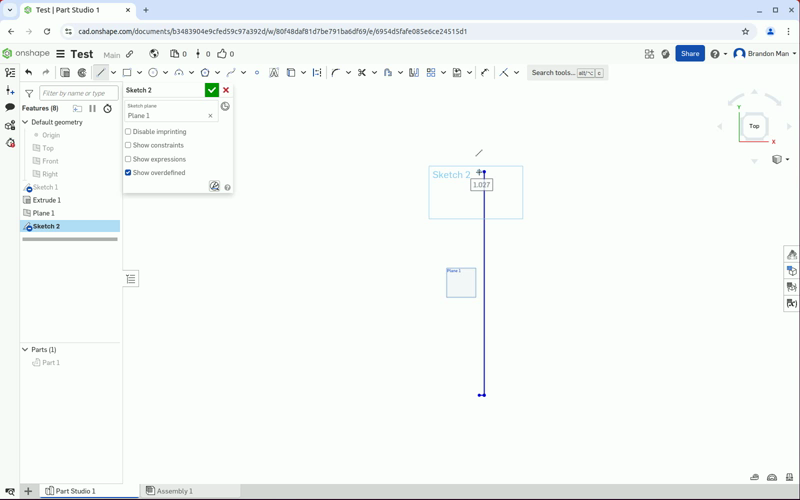
key_down(shift)
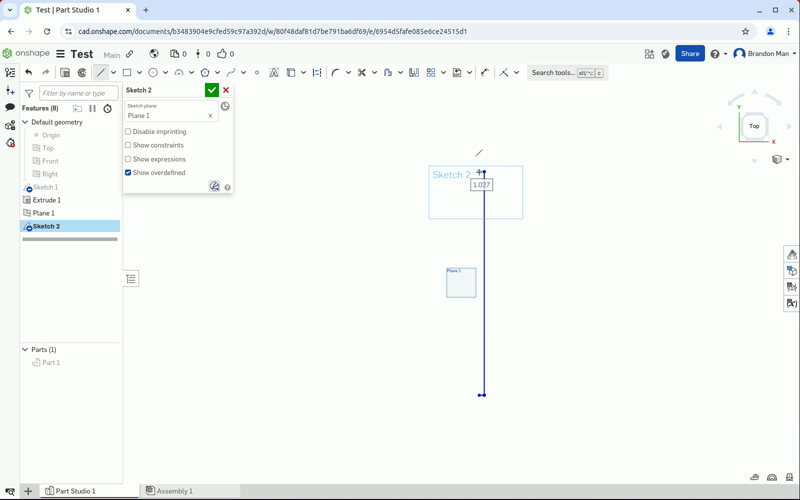
mouse_move(479, 395)
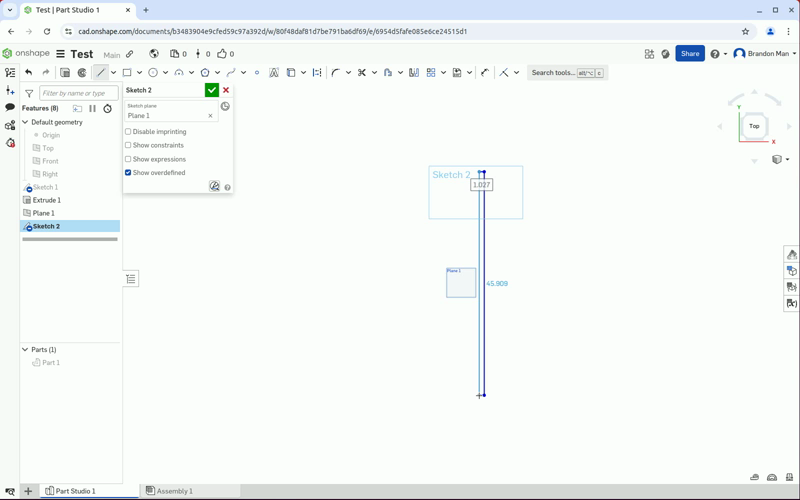
key_up(shift)
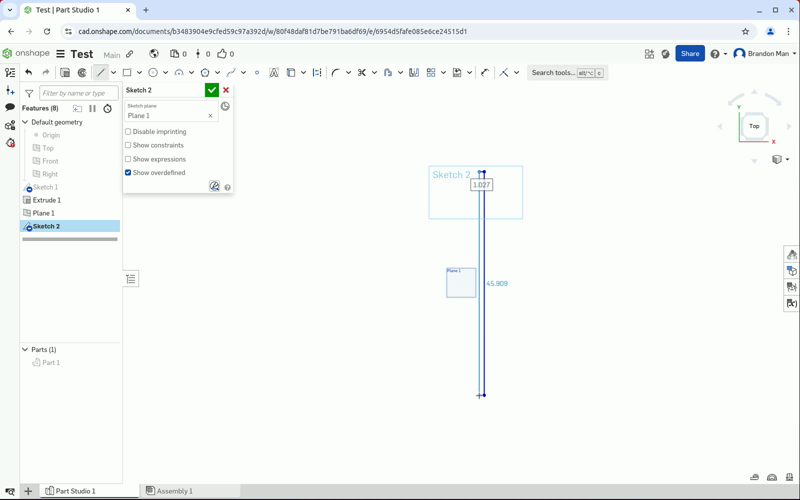
click(479, 395)
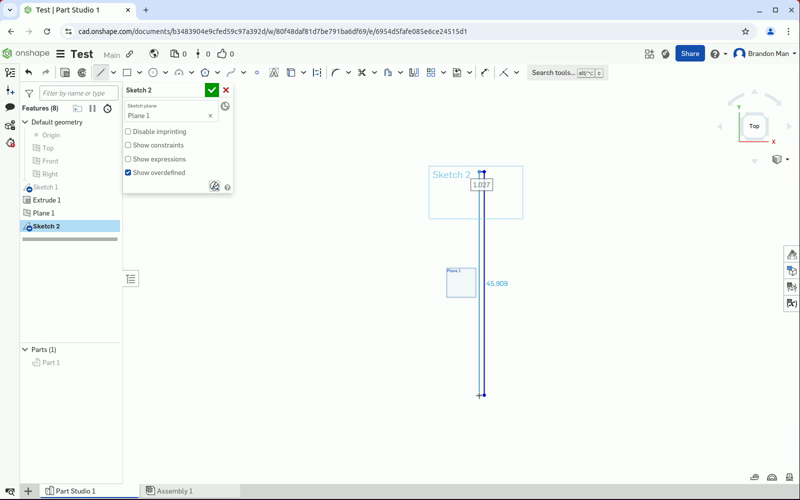
key(esc)
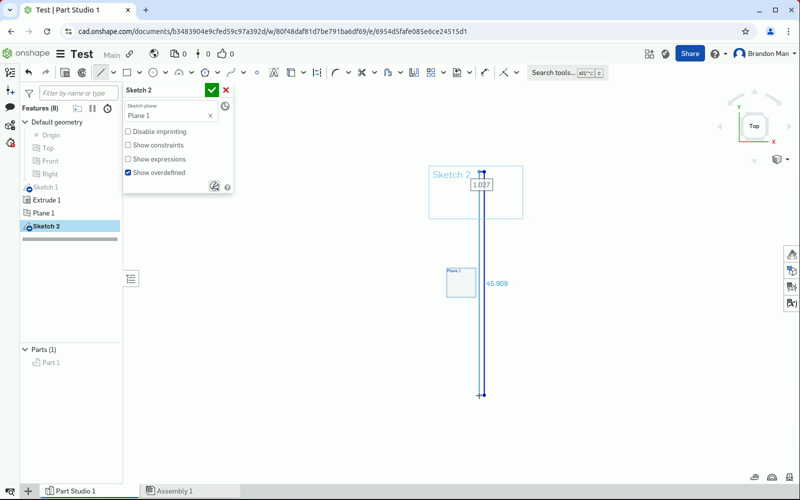
mouse_move(480, 345)
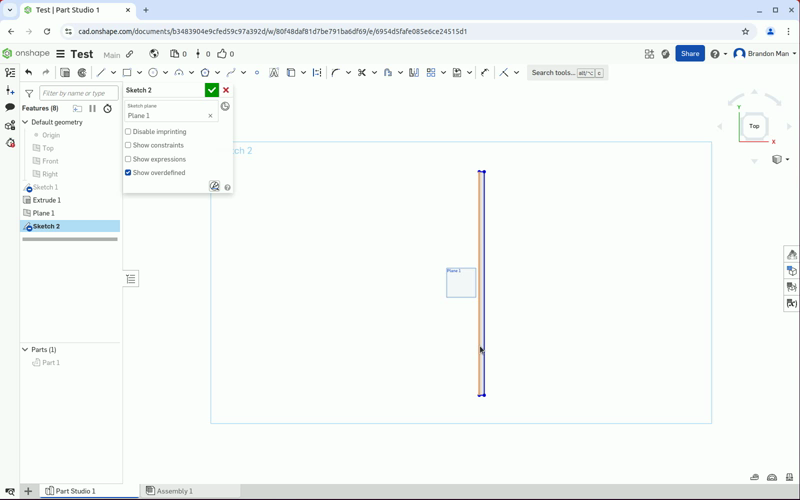
scroll(6)
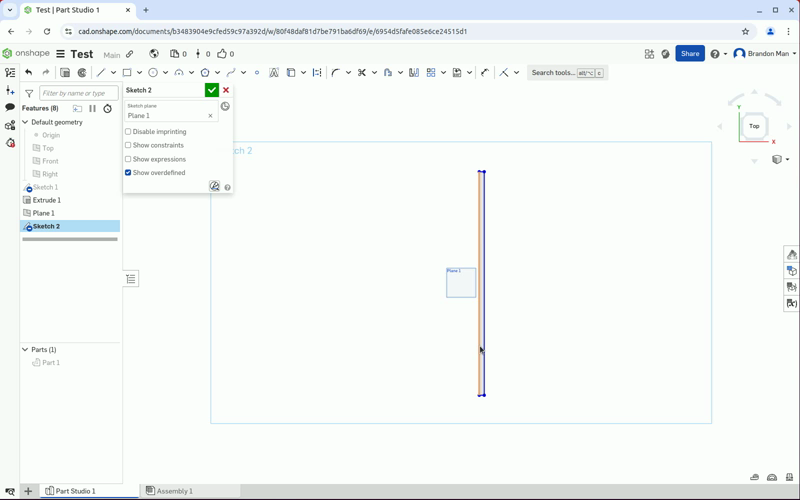
scroll(6)
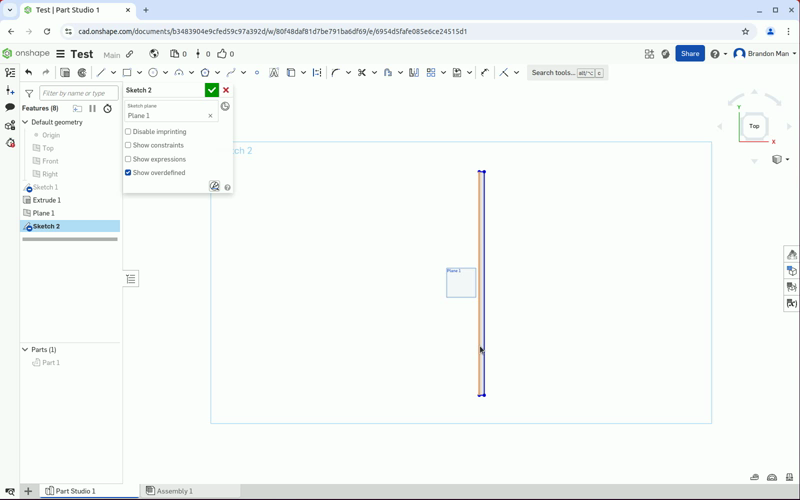
scroll(6)
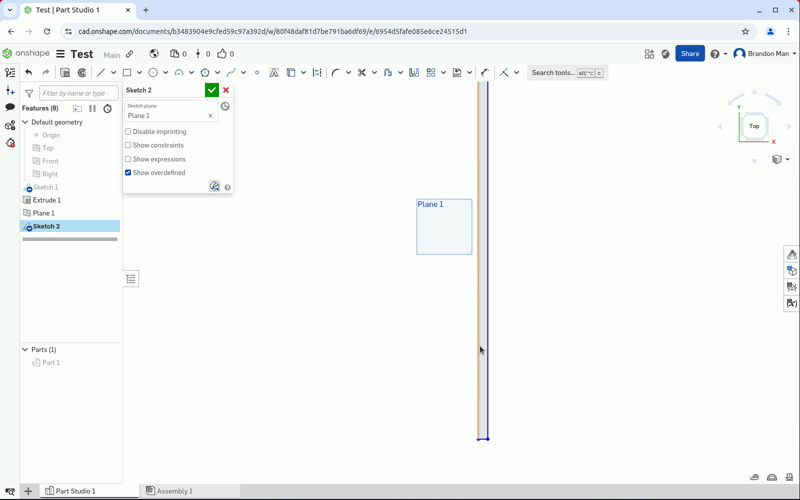
scroll(6)
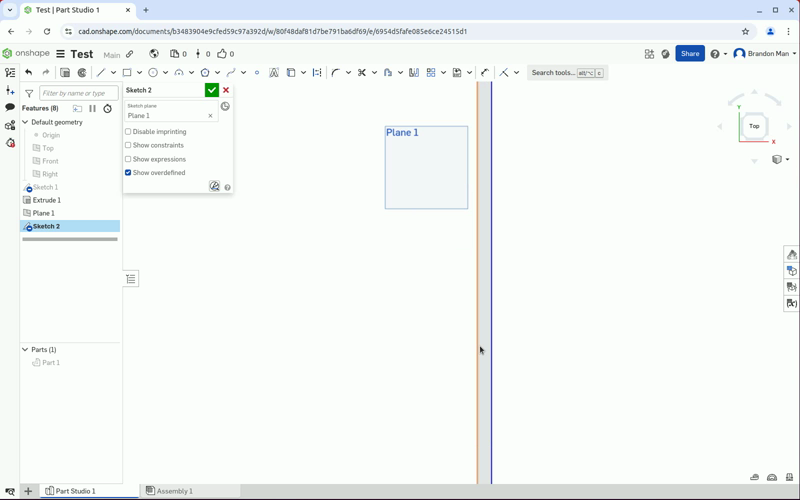
scroll(6)
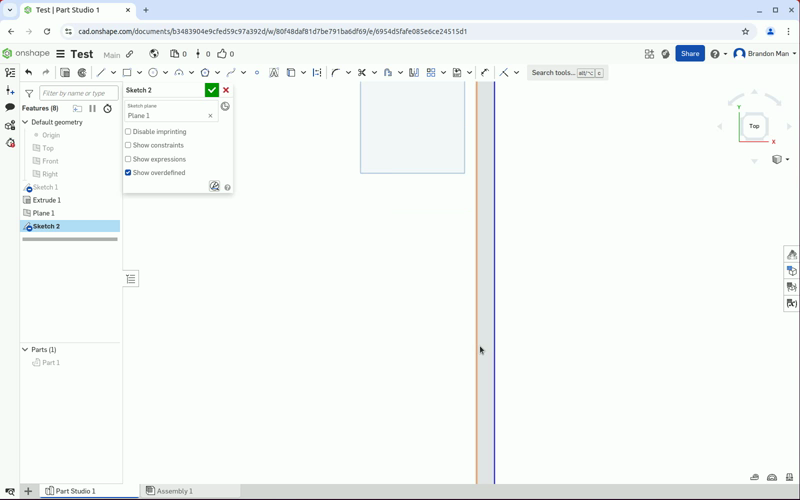
scroll(6)
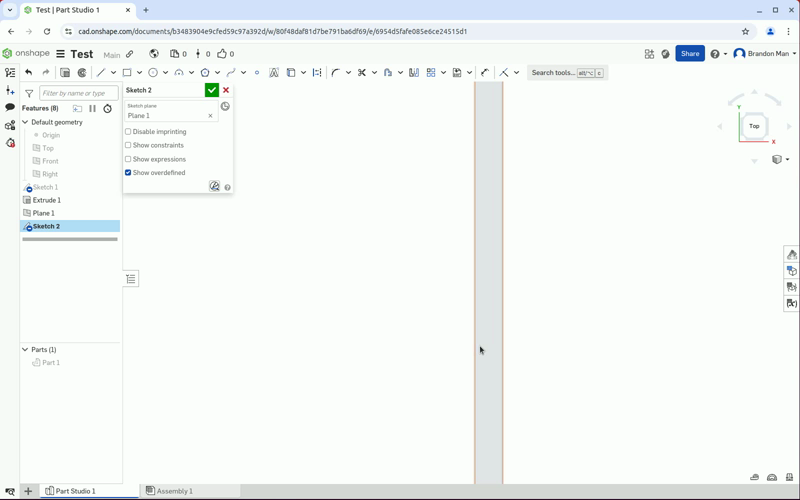
scroll(6)
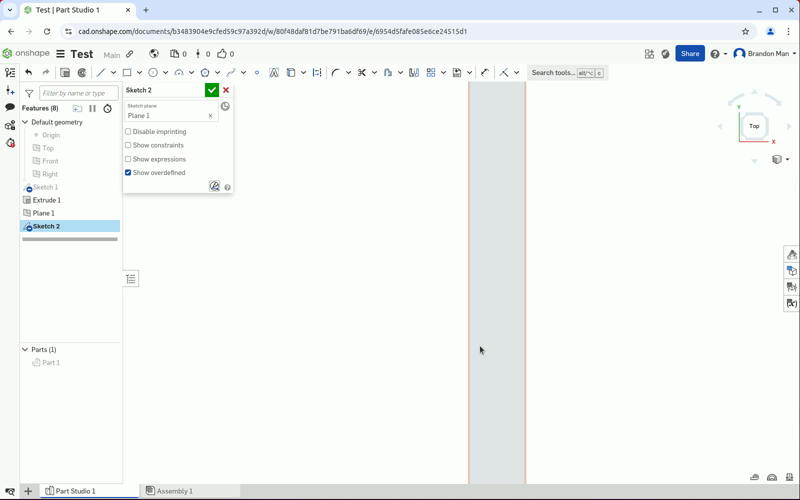
click(480, 345)
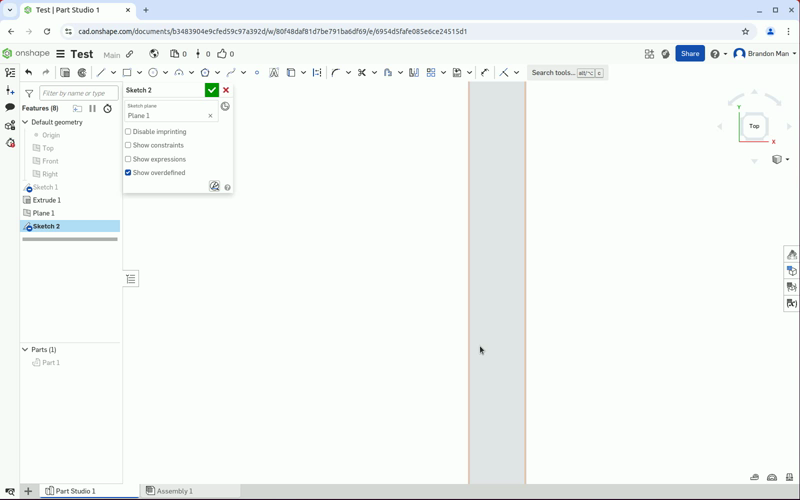
scroll(-6)
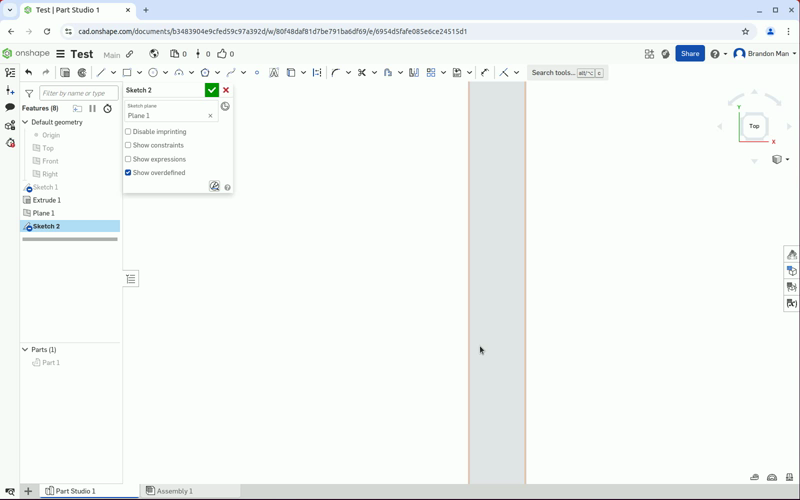
scroll(-6)
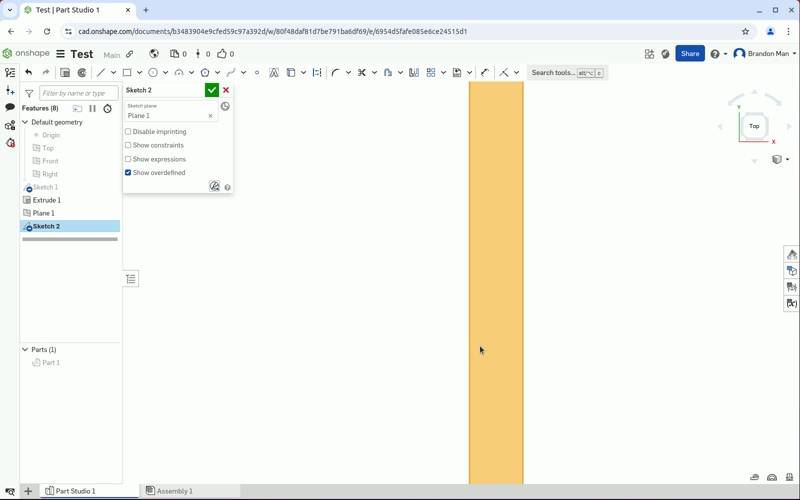
scroll(-6)
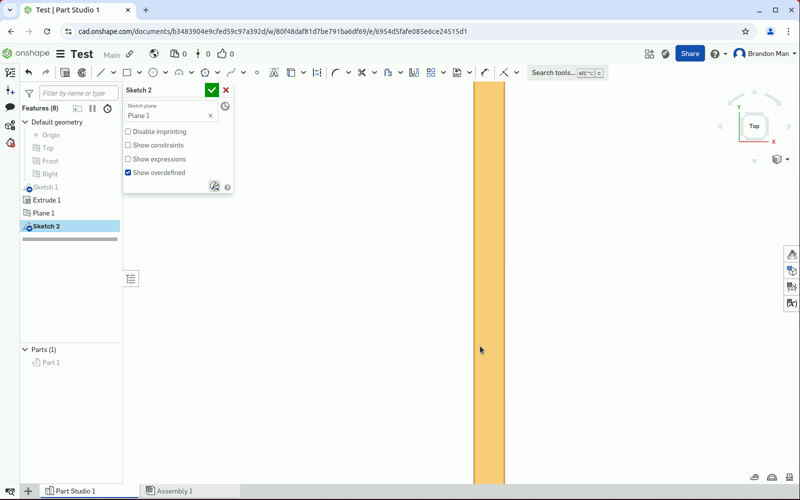
scroll(-6)
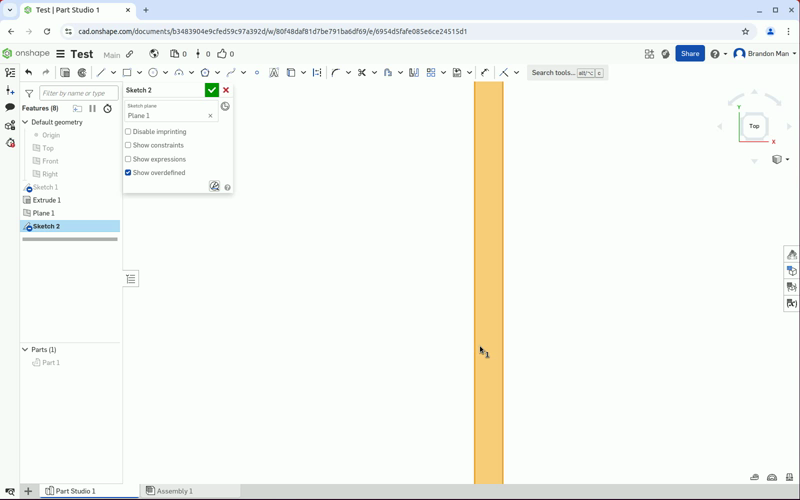
scroll(-6)
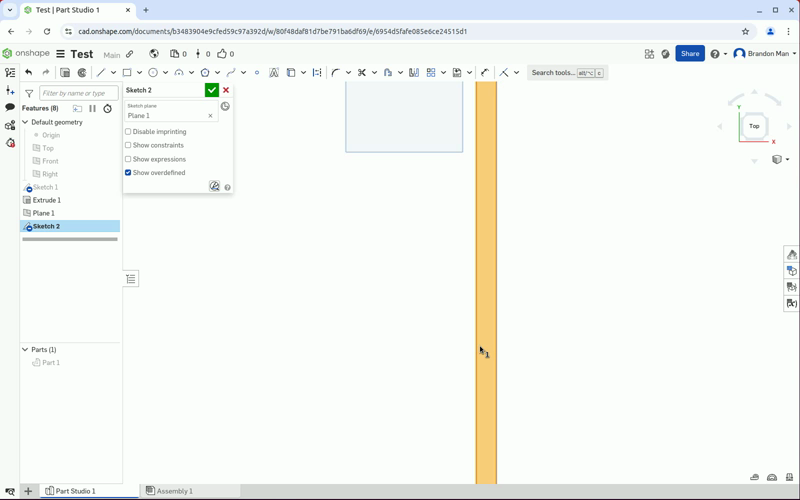
scroll(-6)
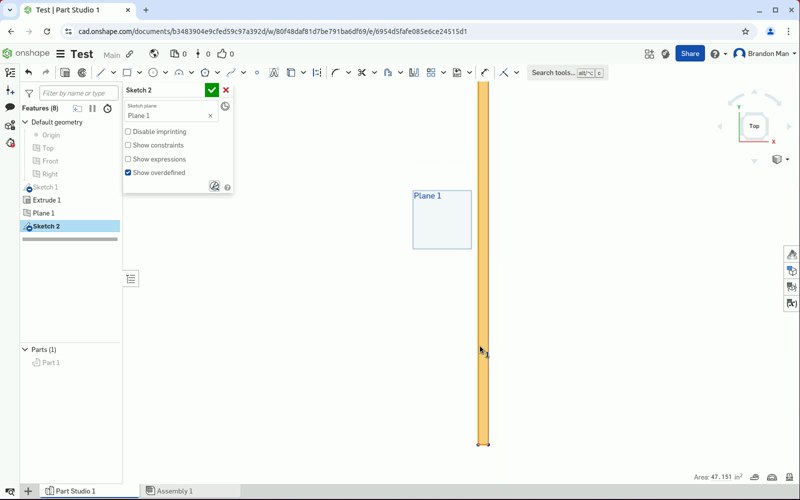
scroll(-6)
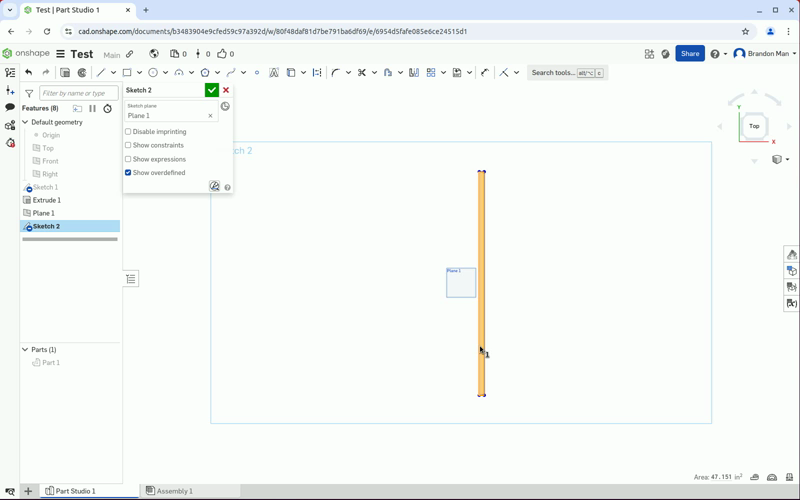
mouse_move(73, 352)
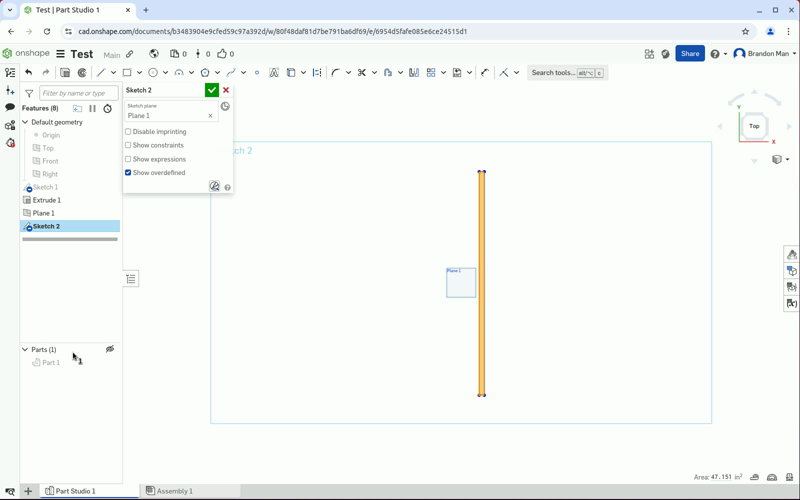
key(shift+y)
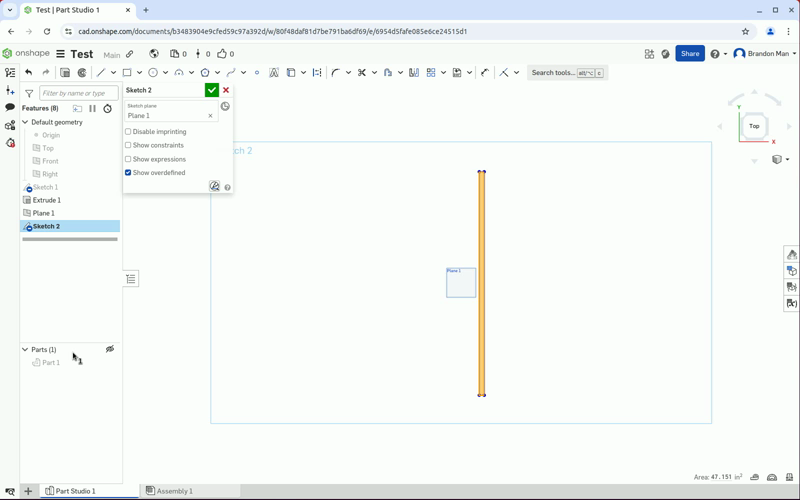
key(shift+e)
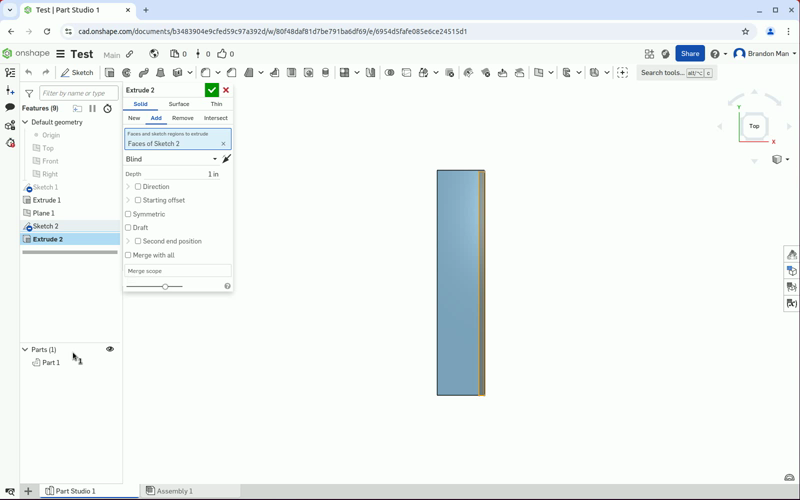
mouse_move(143, 106)
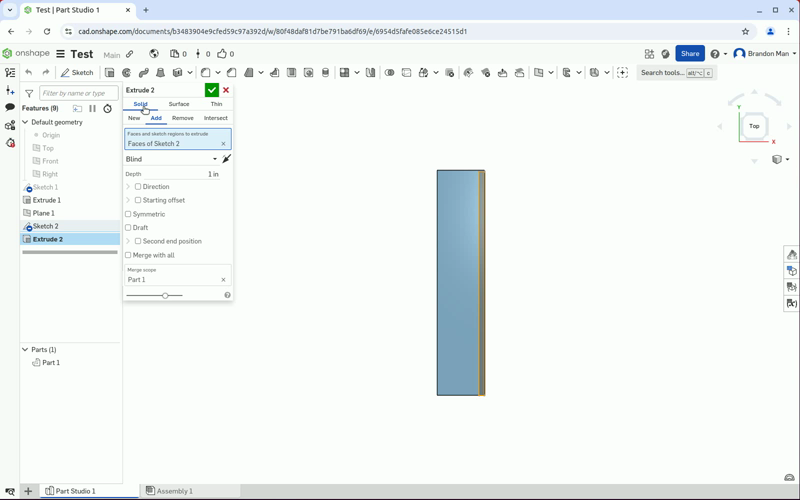
click(143, 106)
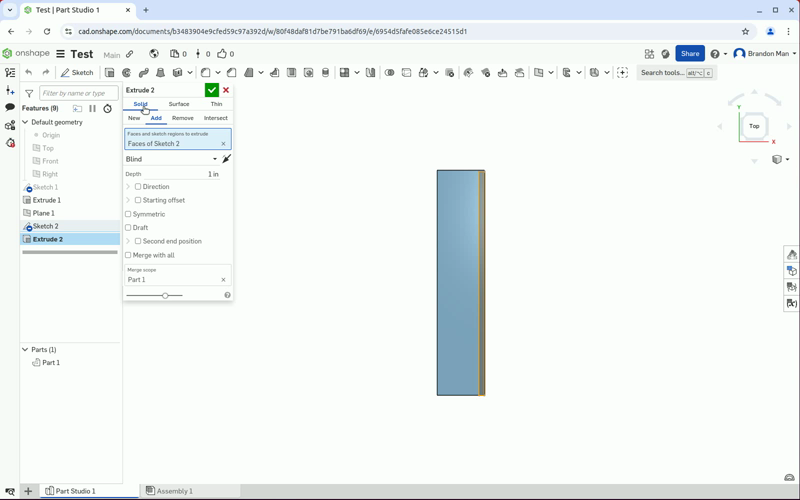
mouse_move(137, 120)
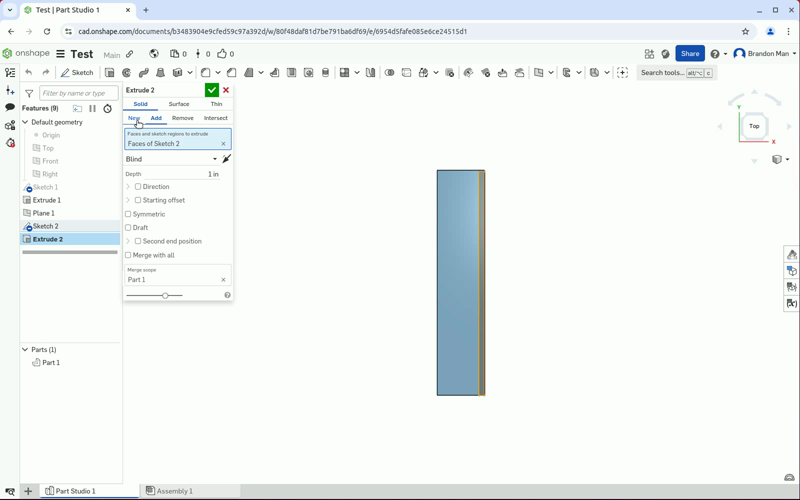
click(137, 120)
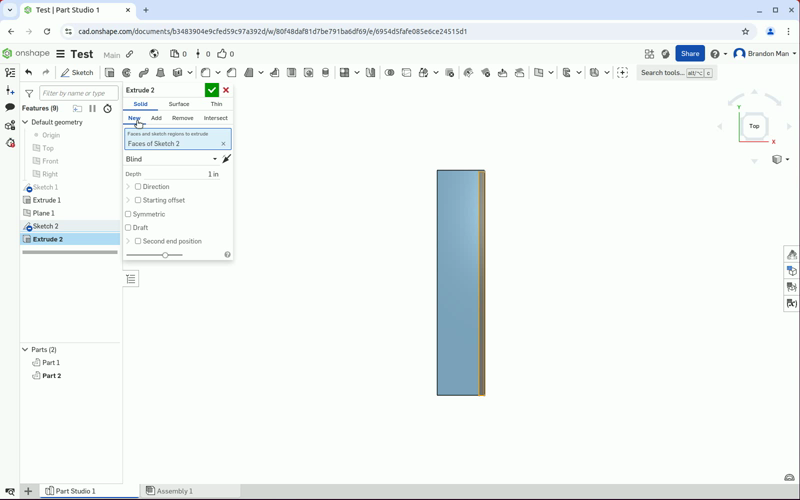
key(tab, 4)
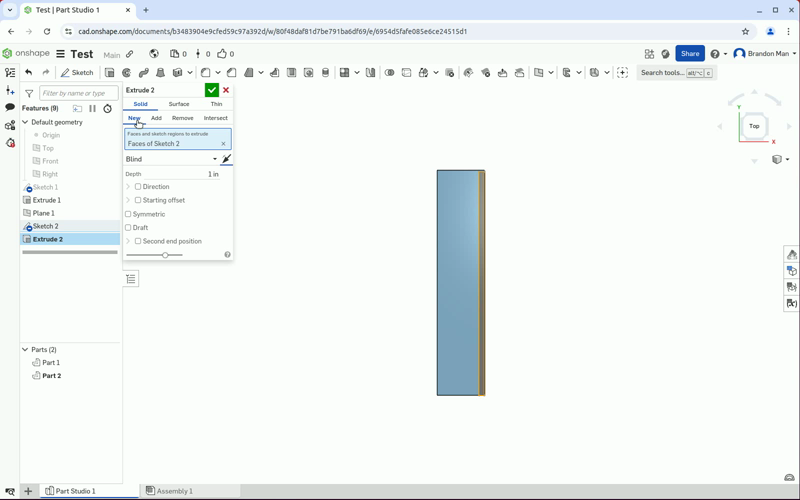
text(8.666)
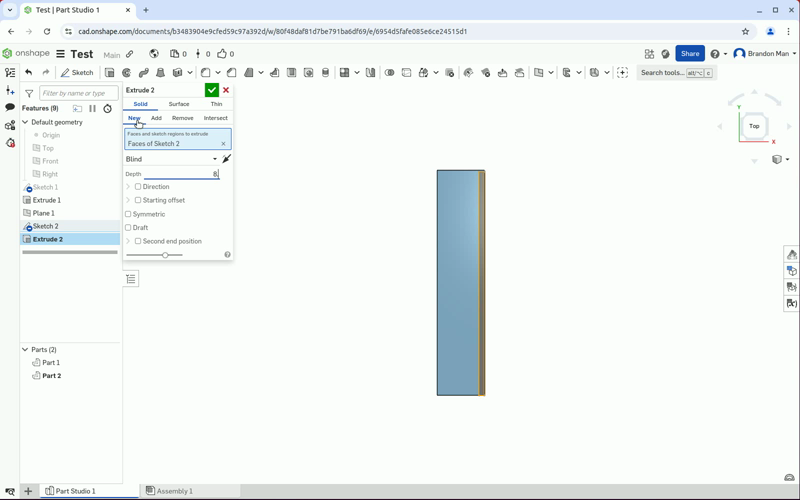
key(enter)
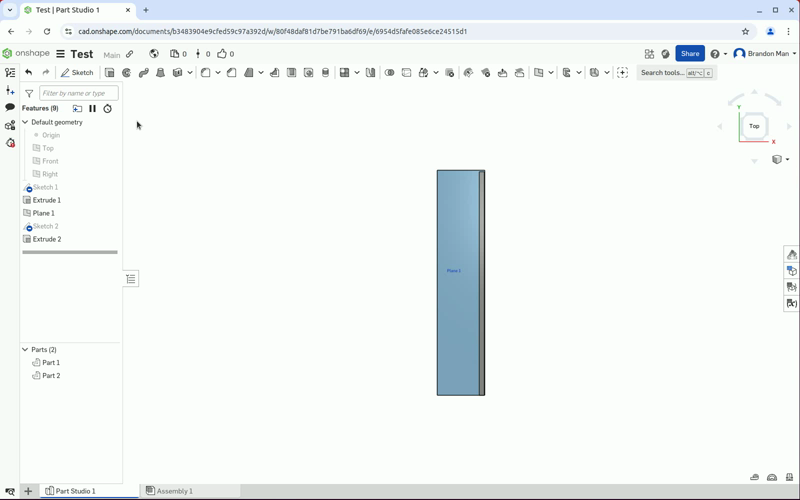
key(shift+h)
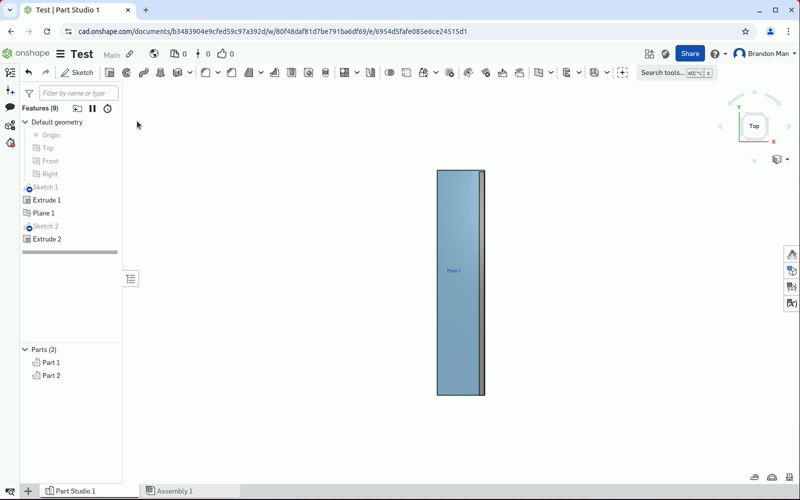
key(shift+h)
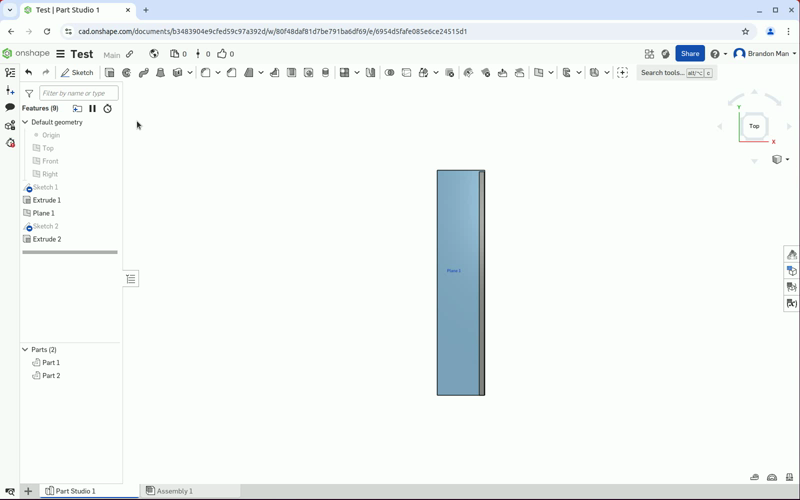
key(shift+7)
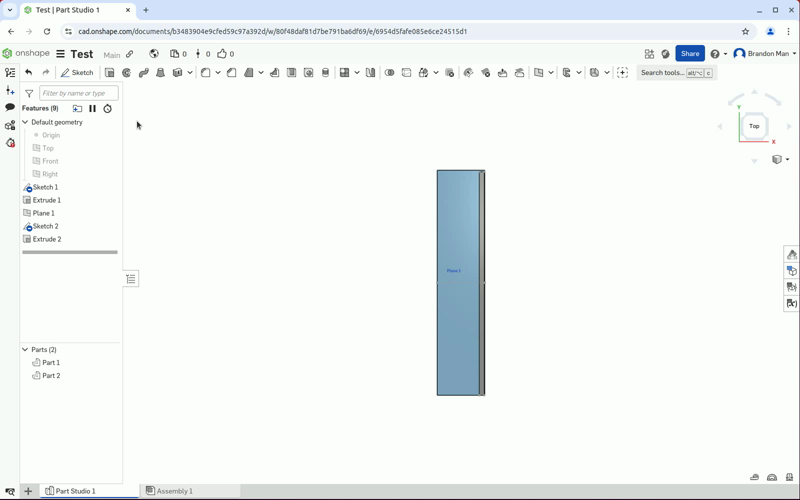
key(up, 3)
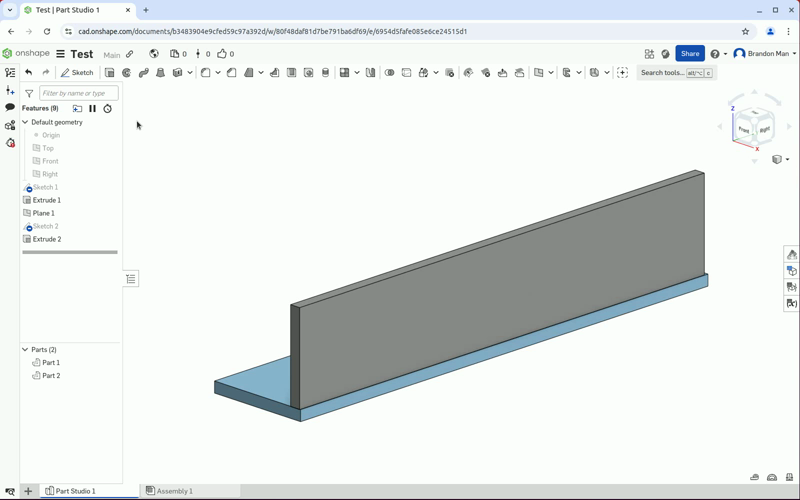
key(left, 3)
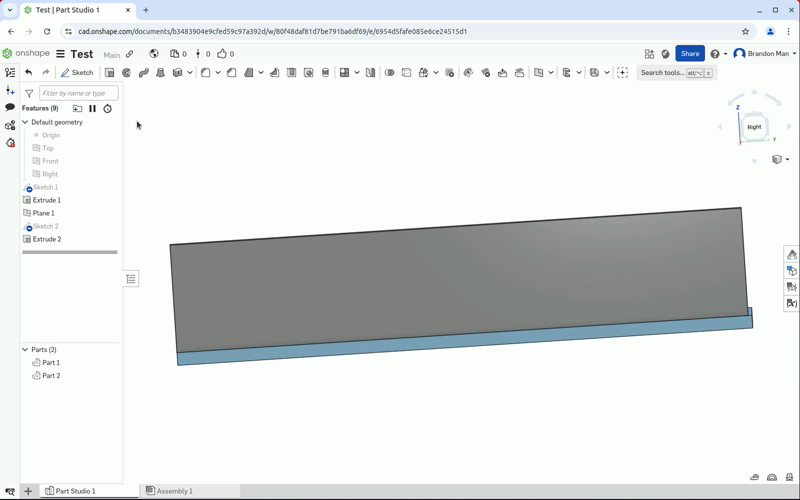
key(right, 3)
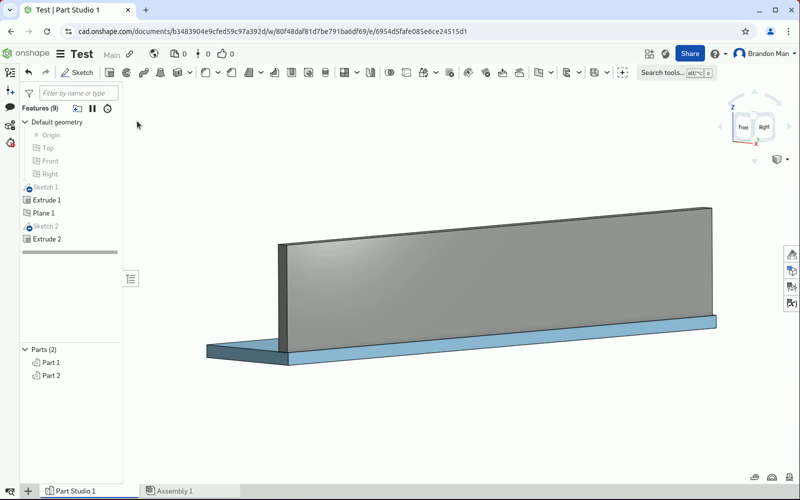
key(down, 3)
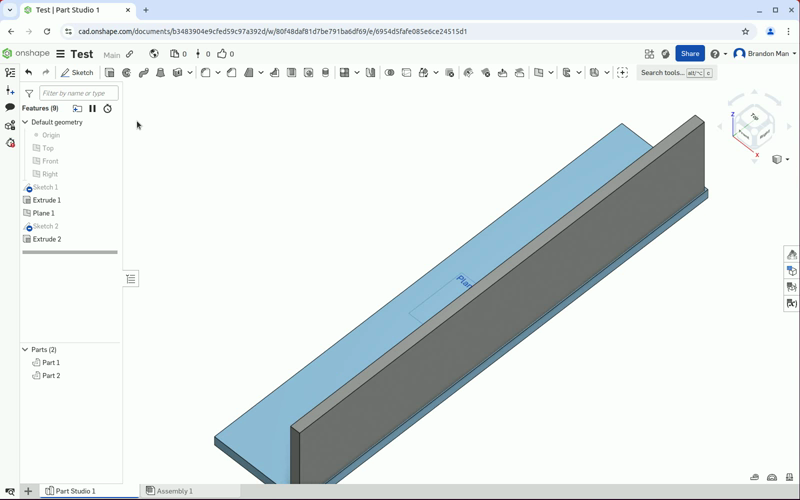
mouse_move(73, 189)
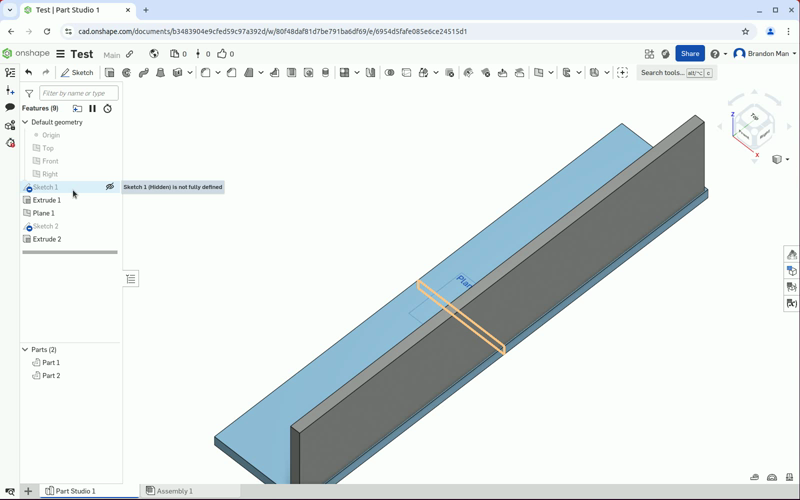
click(73, 189)